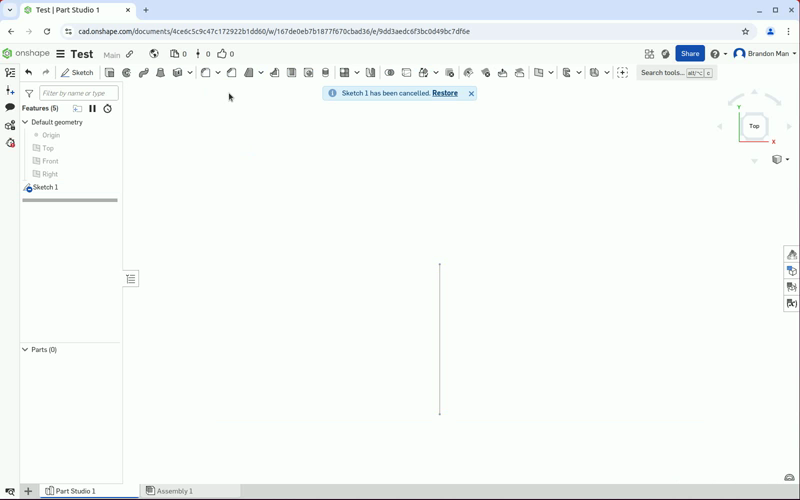
key(shift+h)
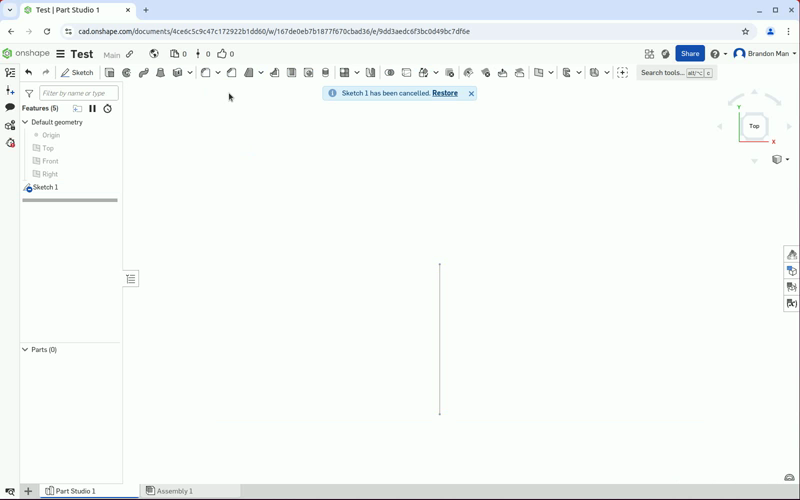
key(shift+s)
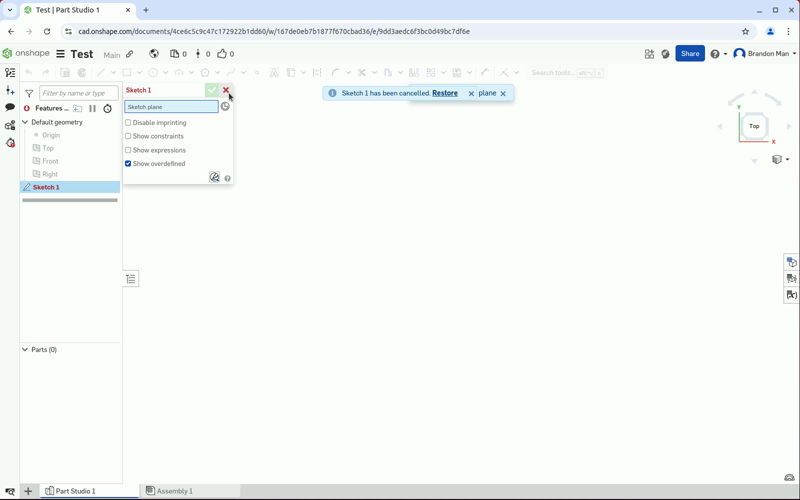
mouse_move(73, 150)
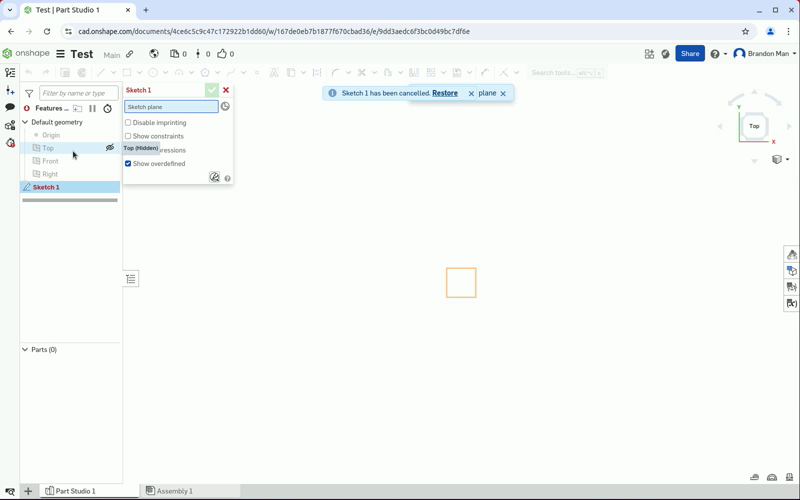
click(73, 150)
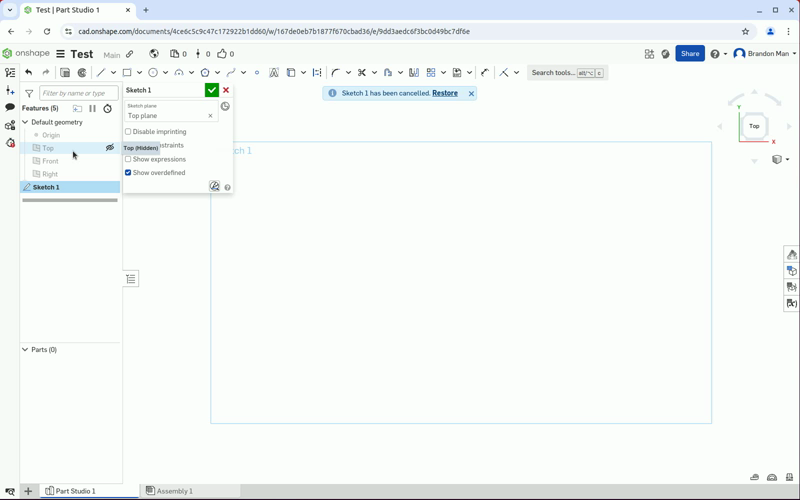
mouse_move(73, 352)
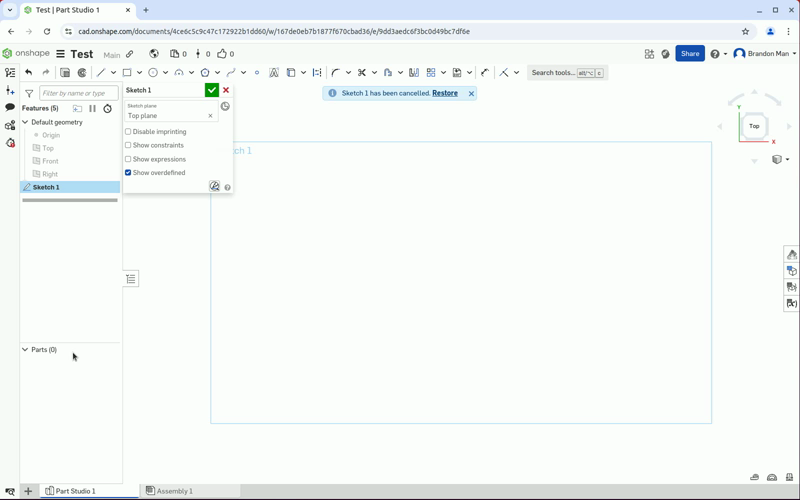
key(y)
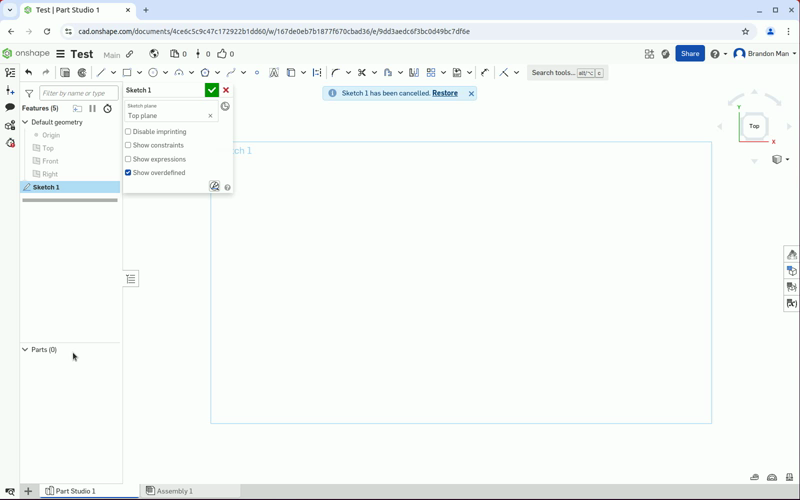
key(l)
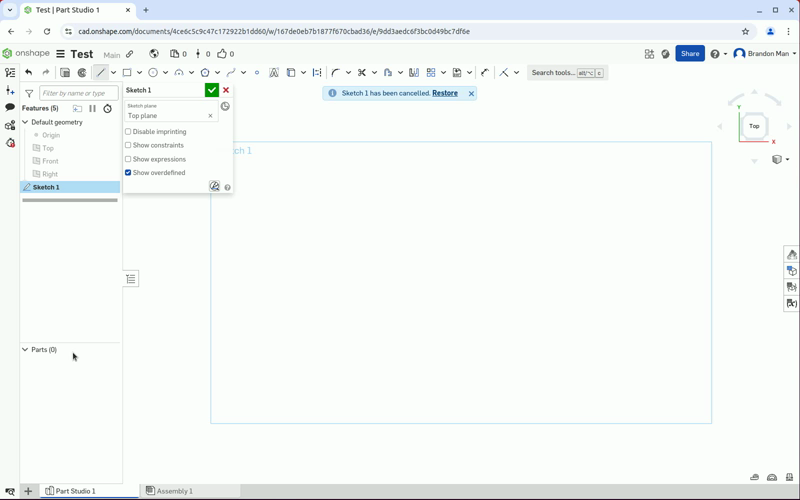
key_down(shift)
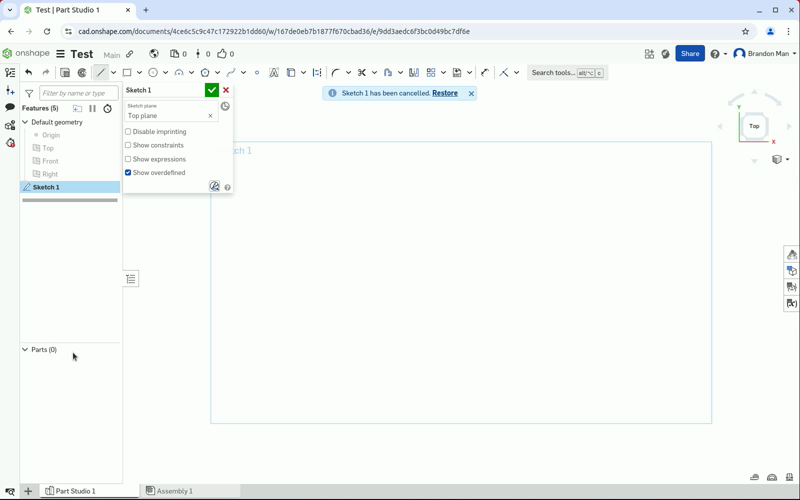
mouse_move(348, 387)
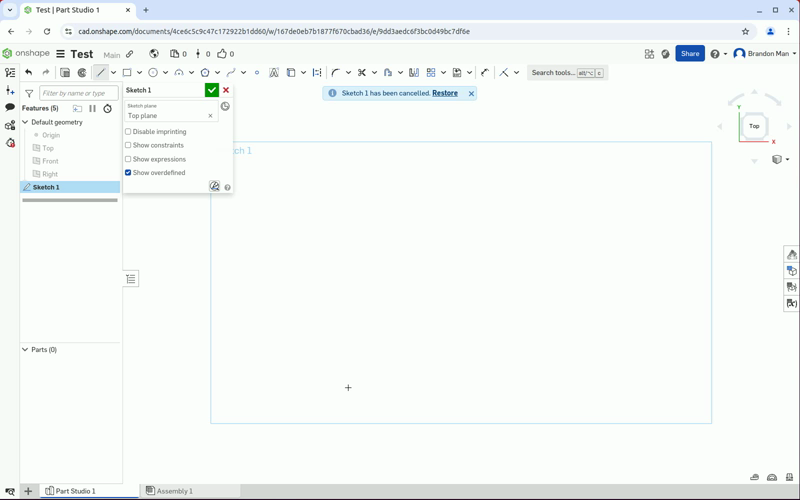
click(348, 387)
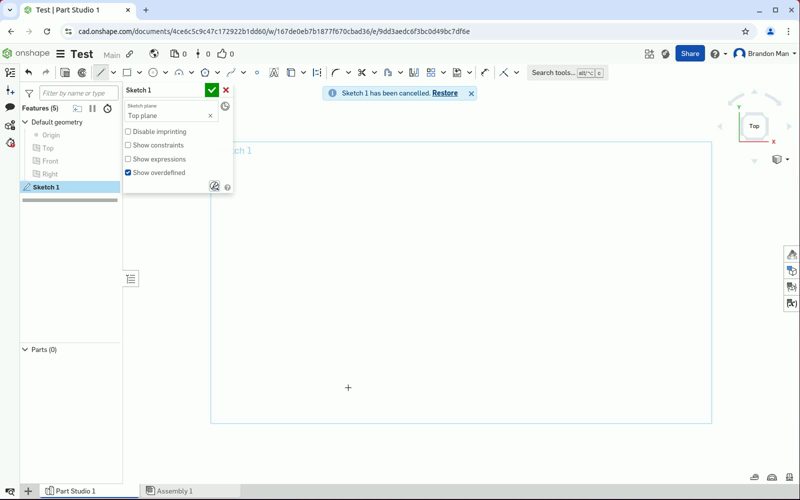
key_up(shift)
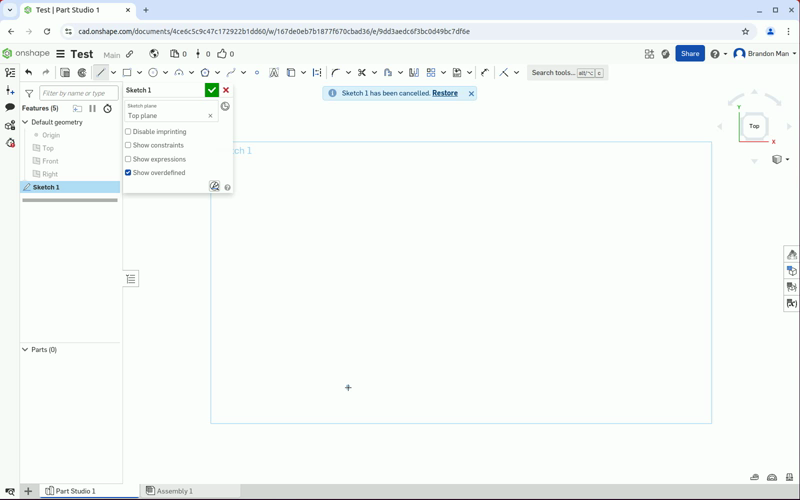
key_down(shift)
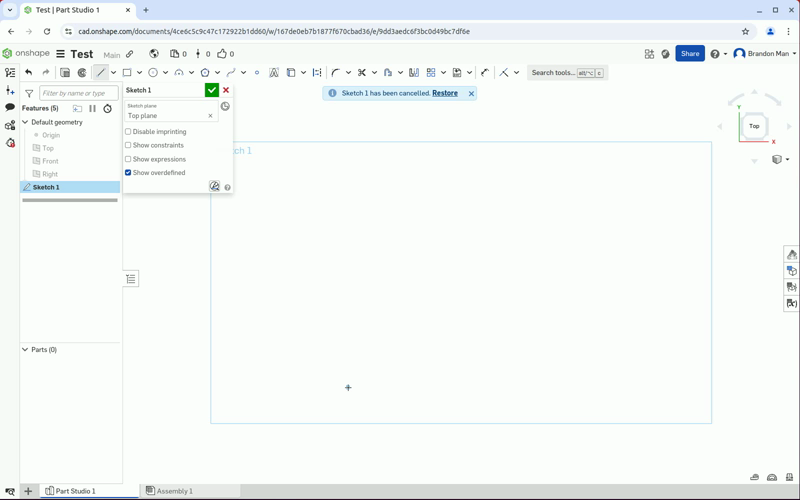
mouse_move(572, 387)
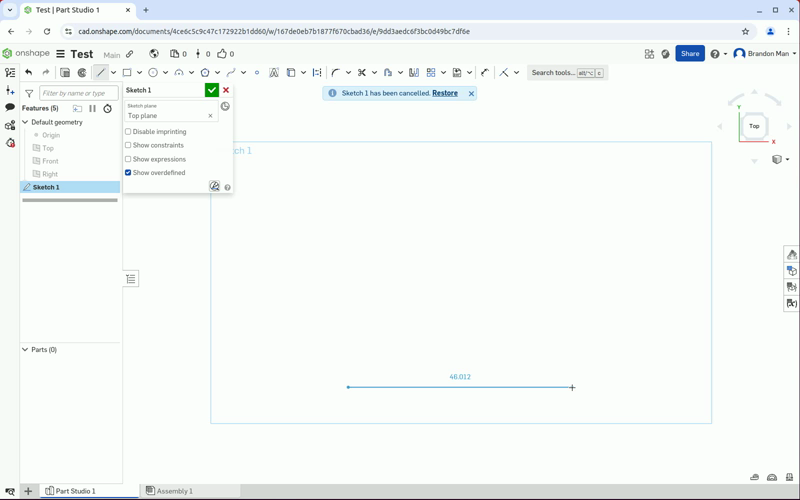
click(572, 387)
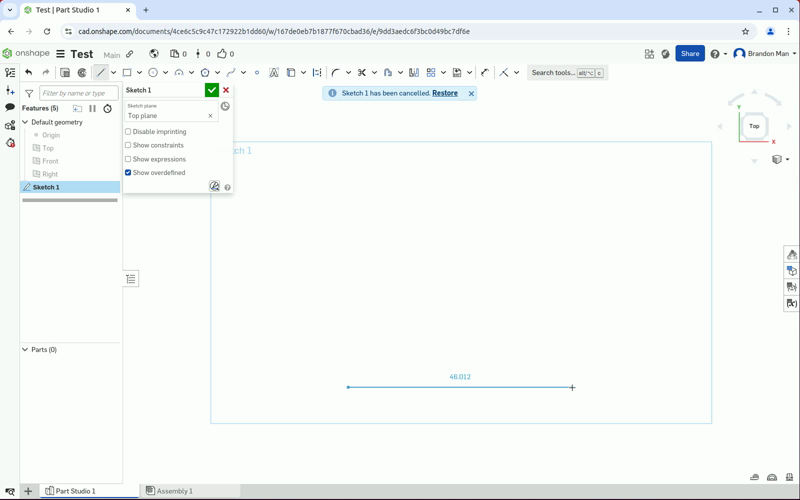
key_up(shift)
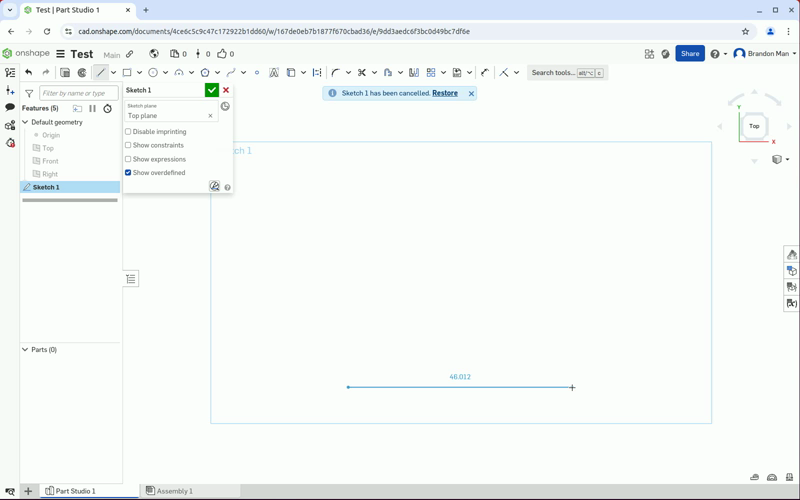
key_down(shift)
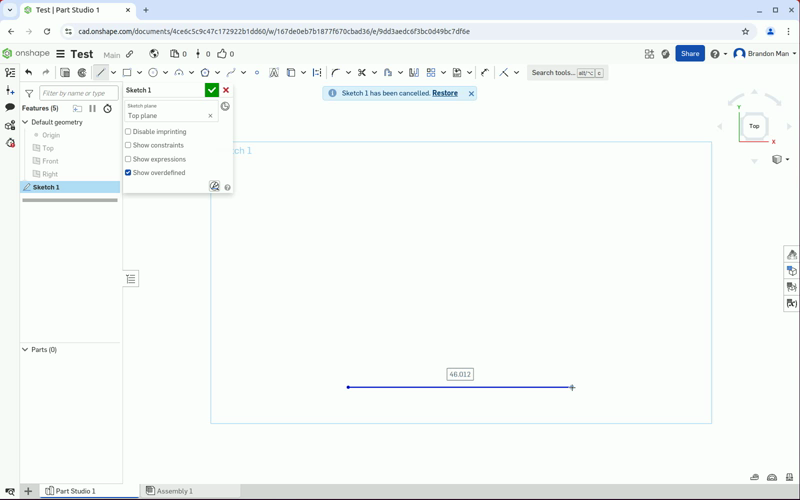
mouse_move(572, 179)
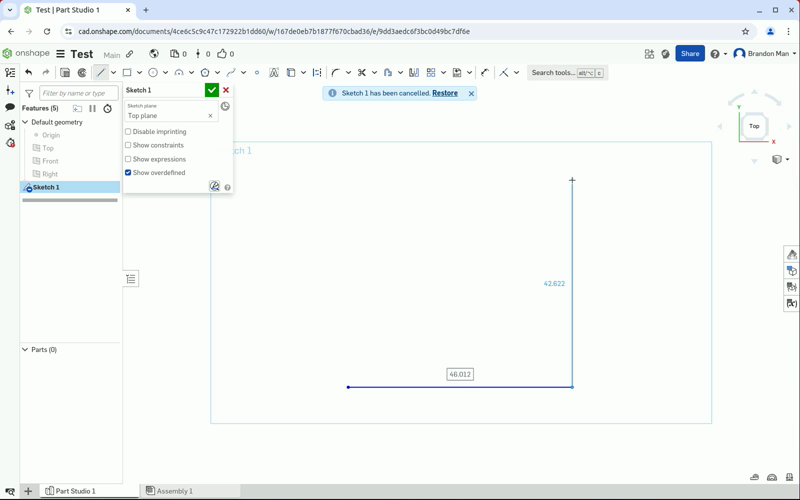
click(572, 179)
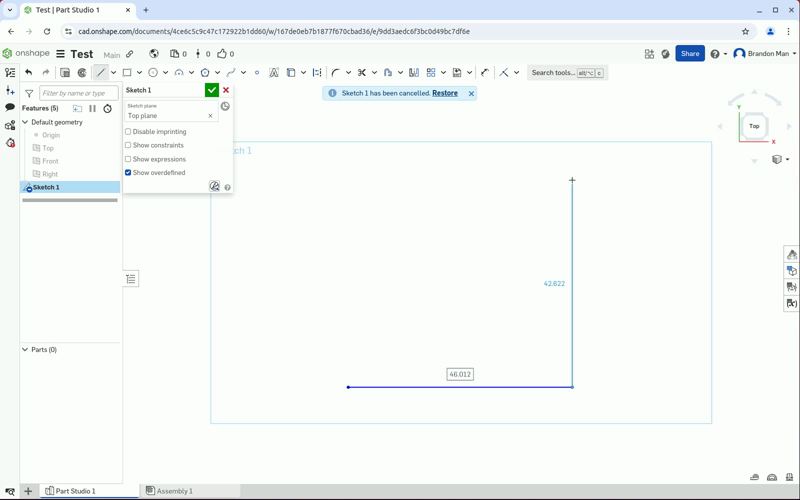
key_up(shift)
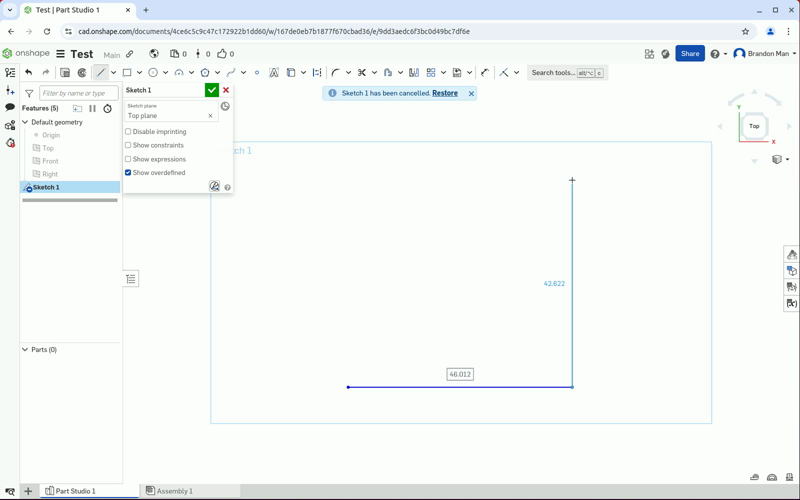
key_down(shift)
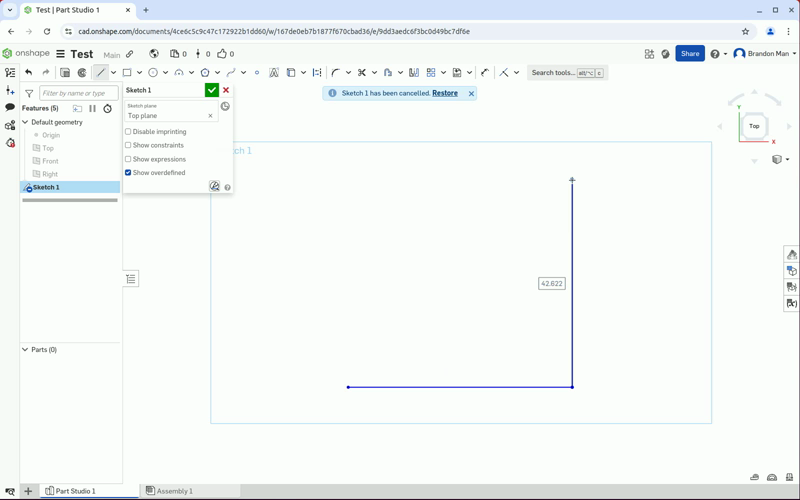
mouse_move(348, 179)
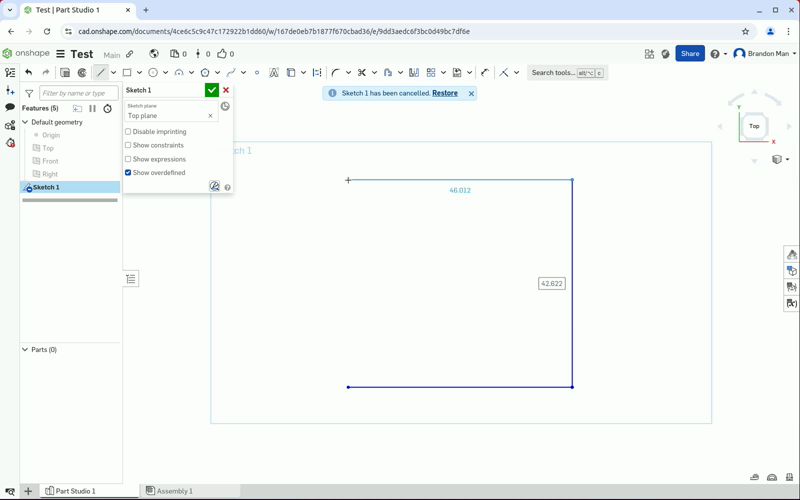
click(348, 179)
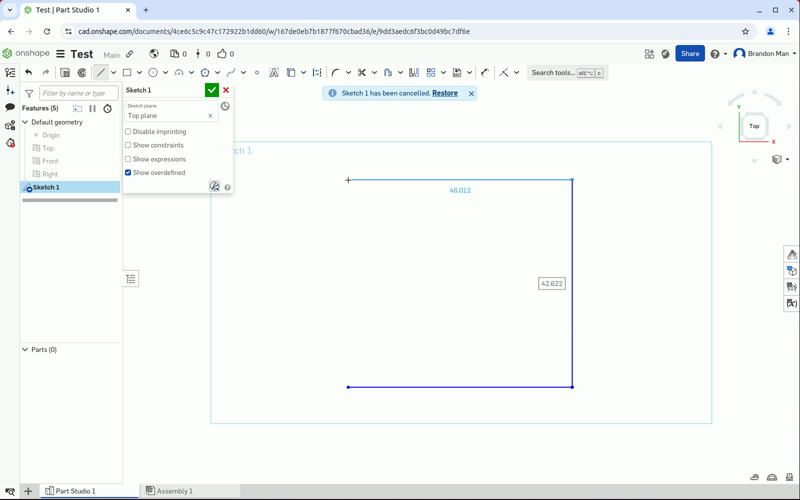
key_up(shift)
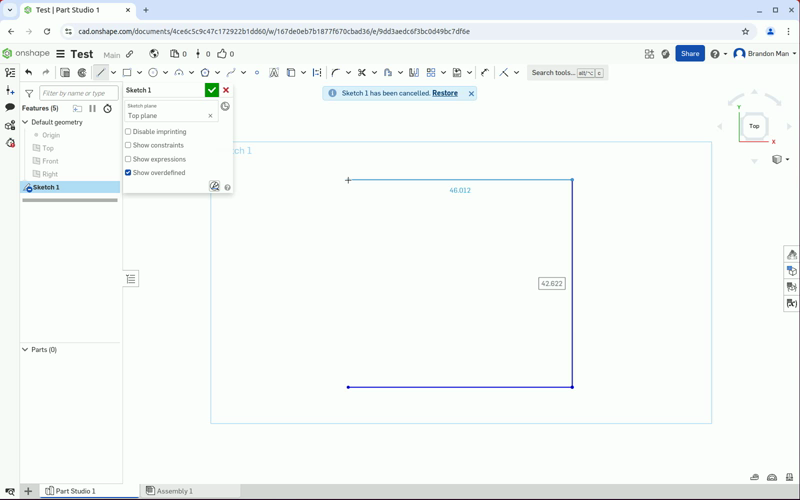
key_down(shift)
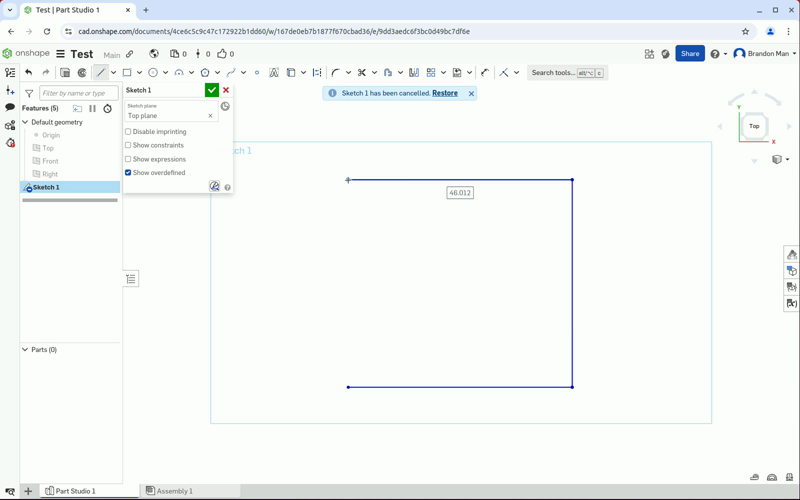
mouse_move(348, 387)
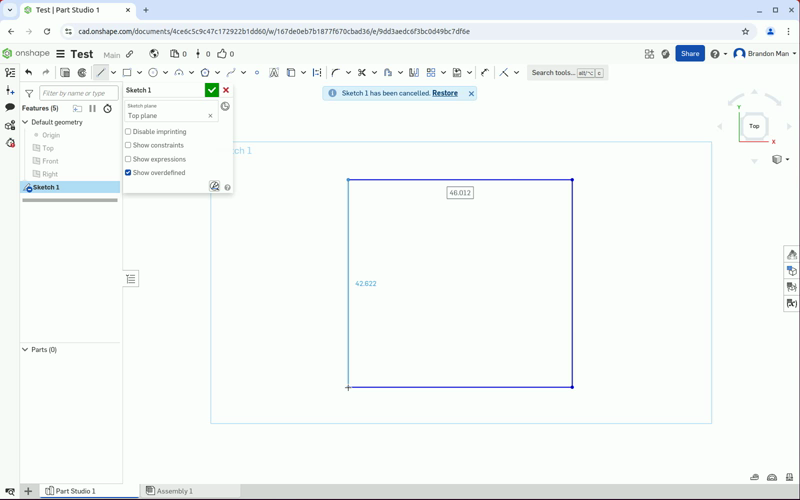
key_up(shift)
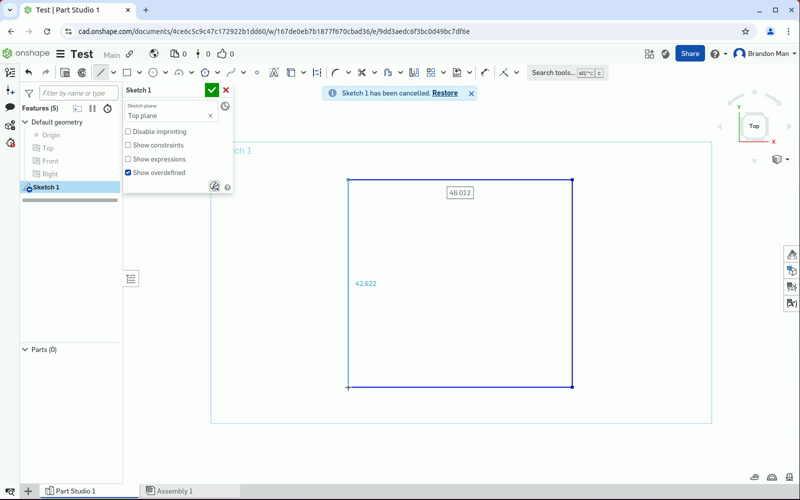
click(348, 387)
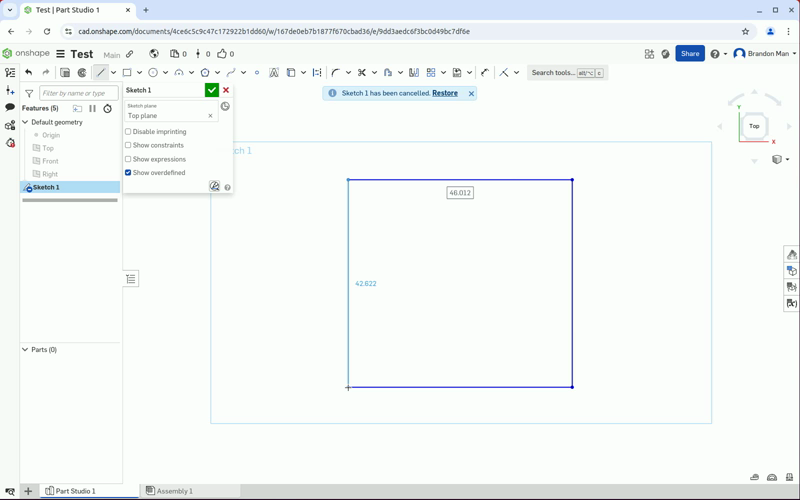
key(esc)
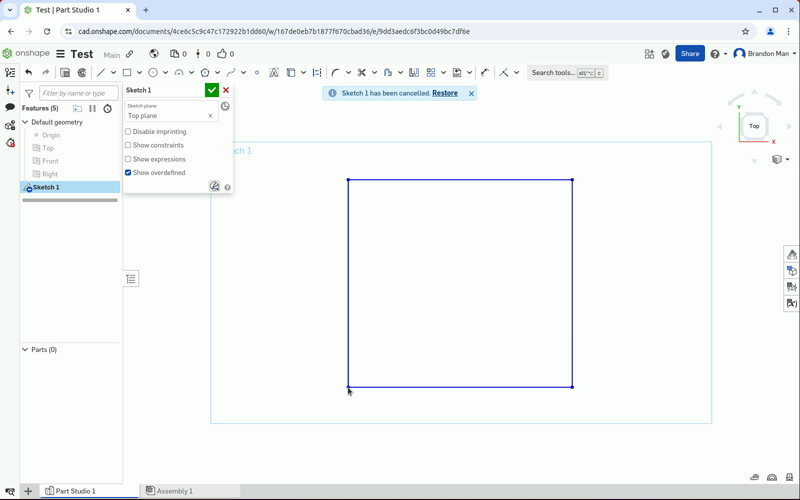
key(c)
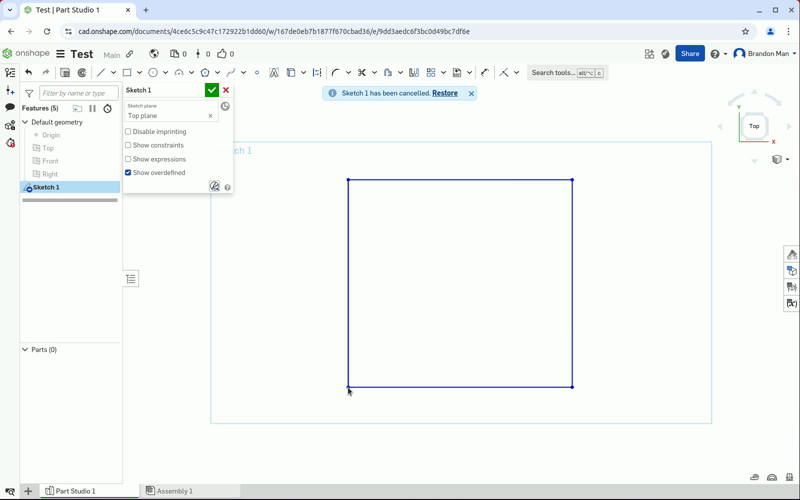
key_down(shift)
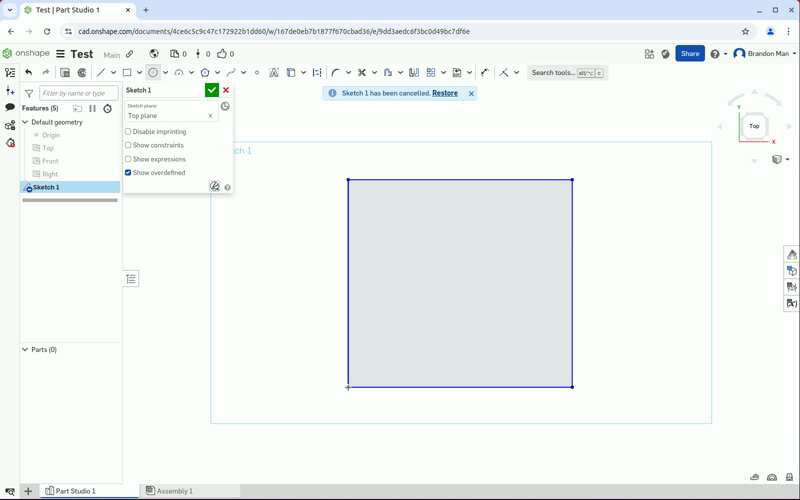
mouse_move(371, 283)
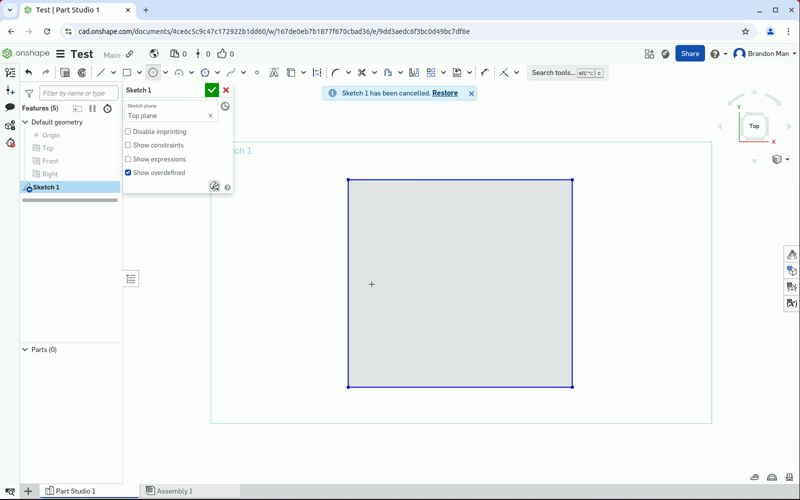
click(371, 283)
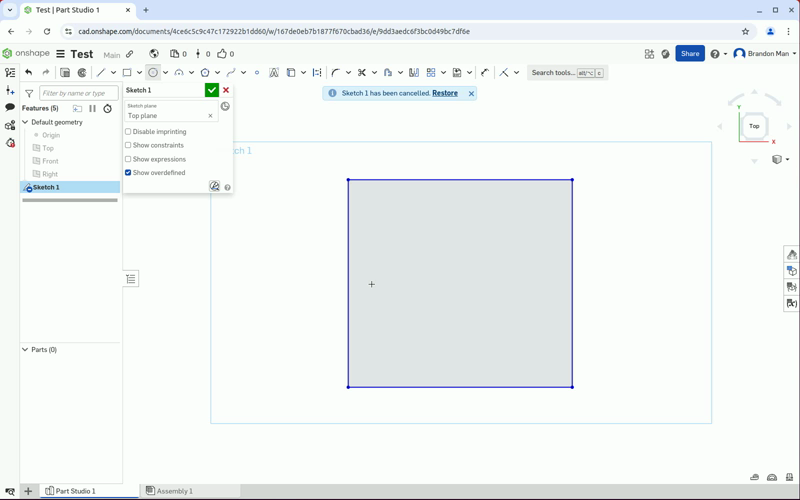
key_up(shift)
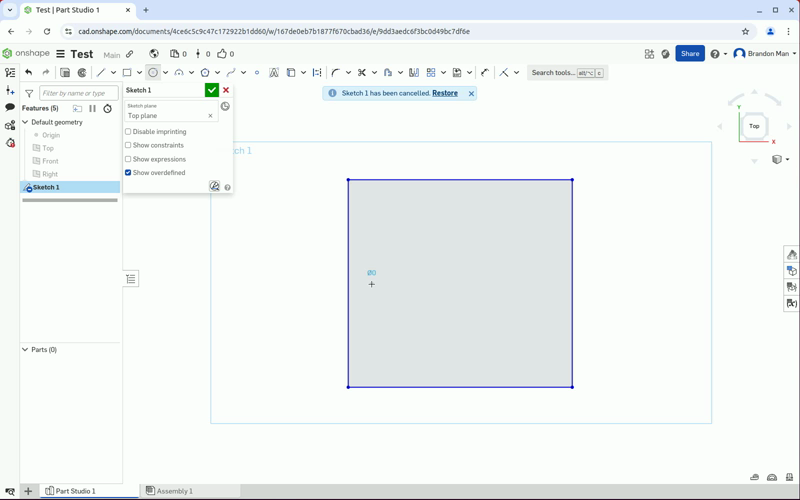
mouse_move(379, 283)
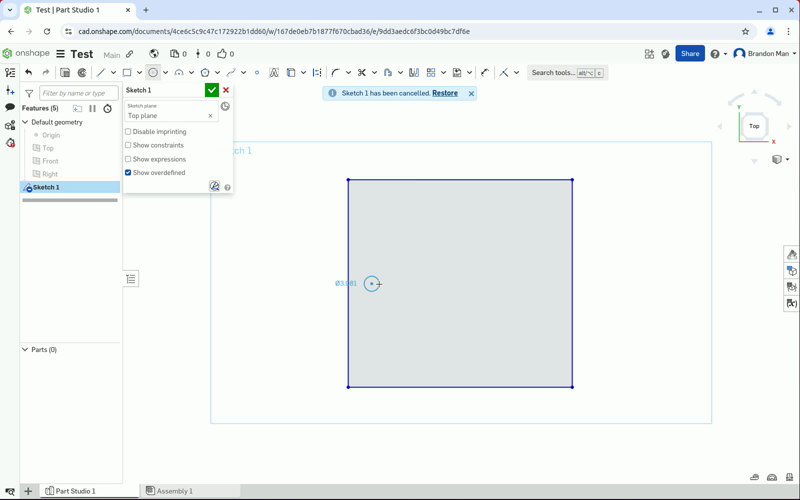
click(379, 283)
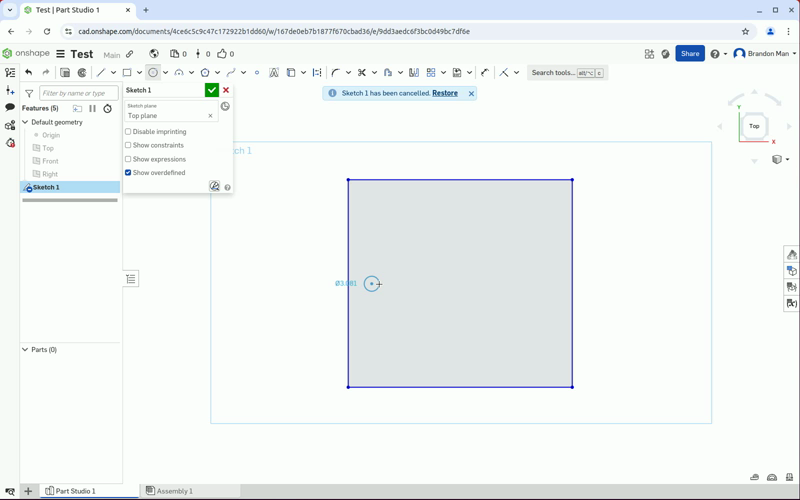
key(esc)
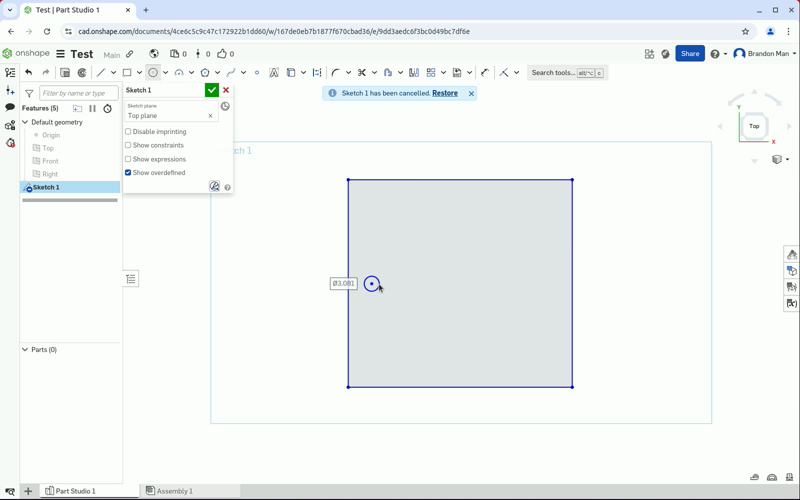
key(l)
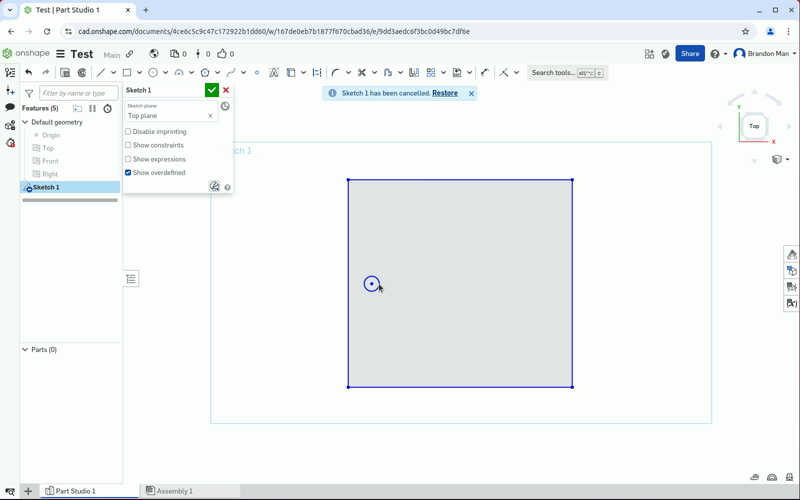
key_down(shift)
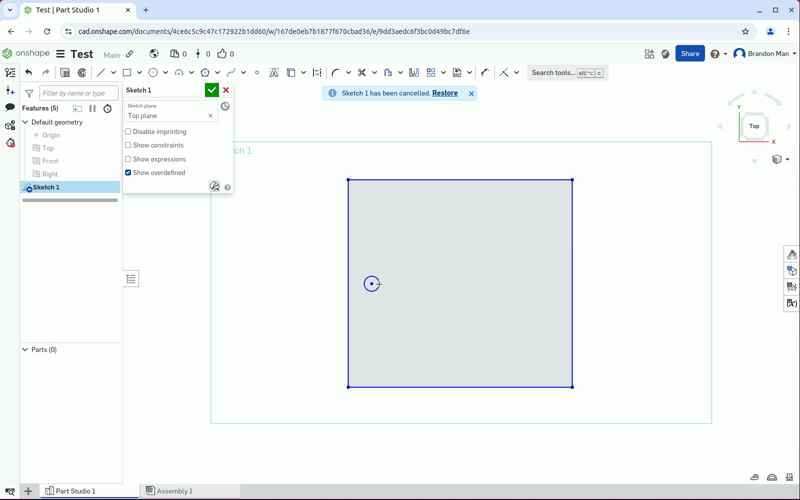
mouse_move(400, 300)
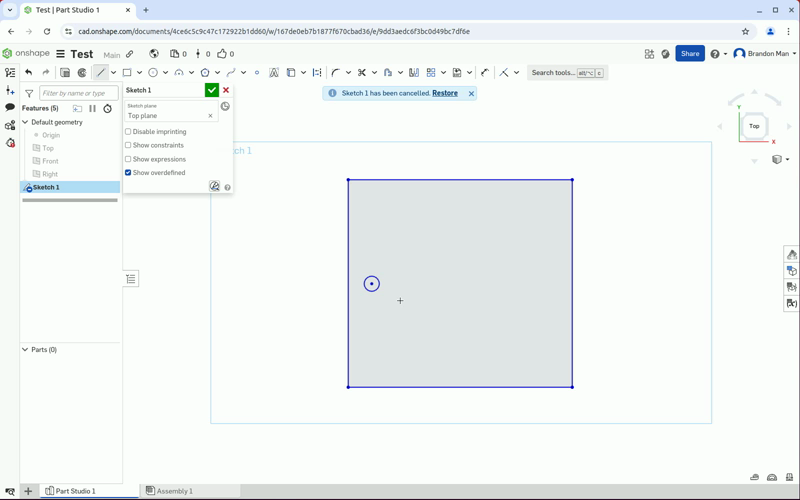
click(400, 300)
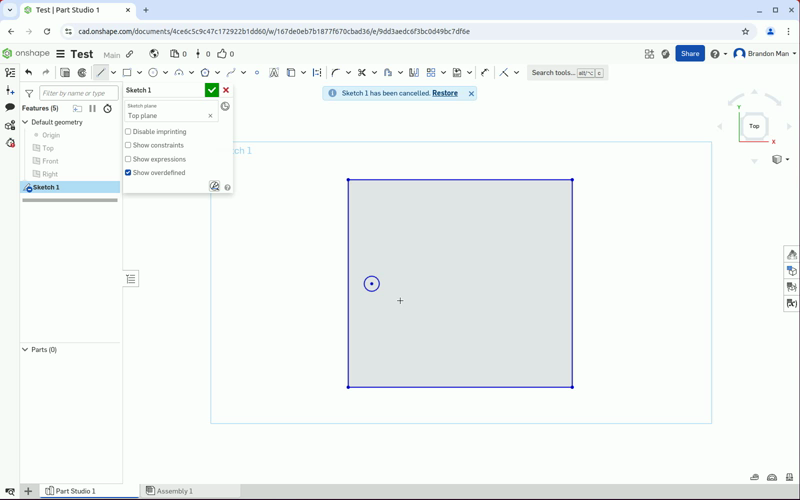
key_up(shift)
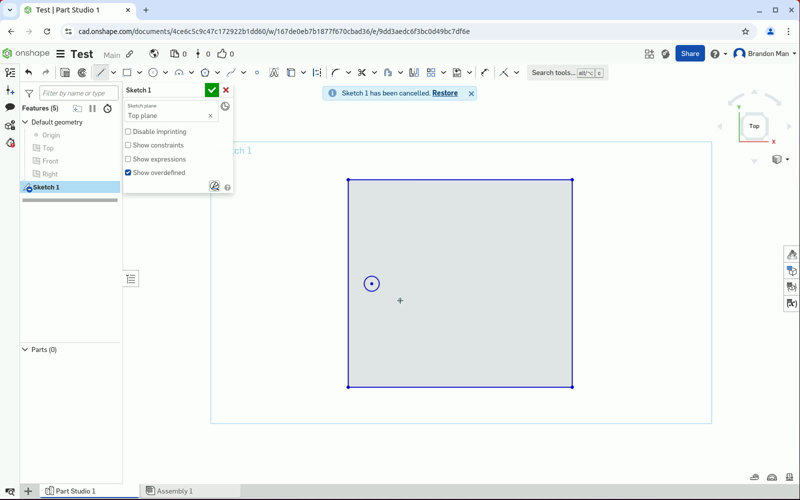
key_down(shift)
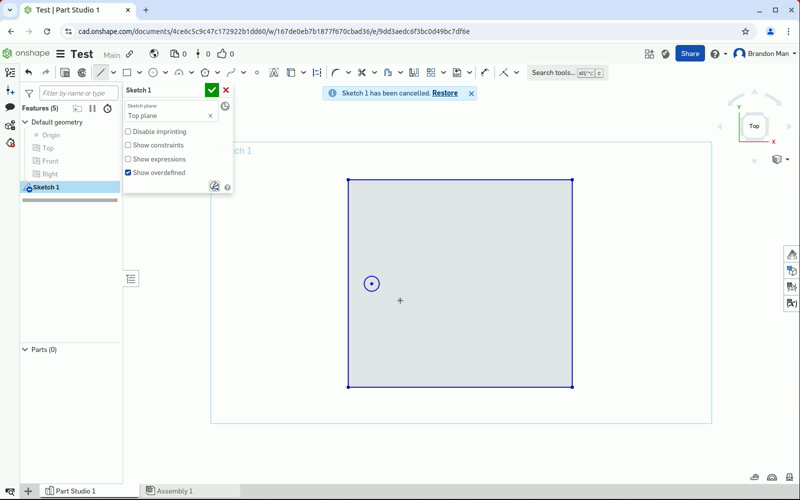
mouse_move(430, 300)
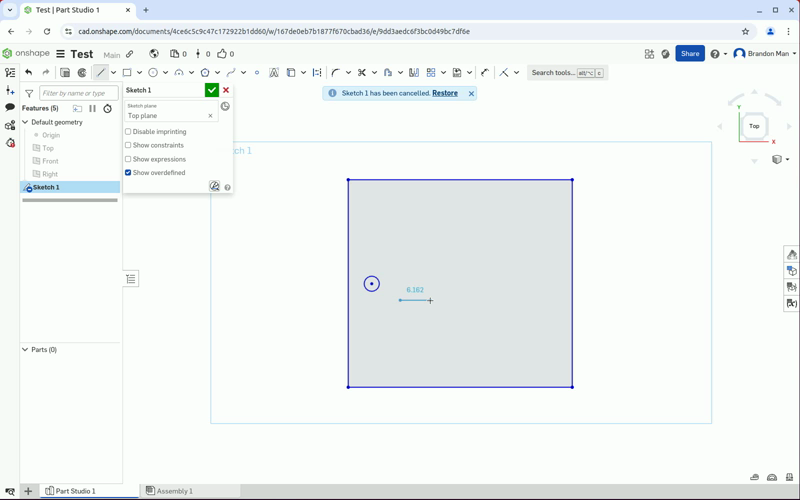
mouse_move(423, 325)
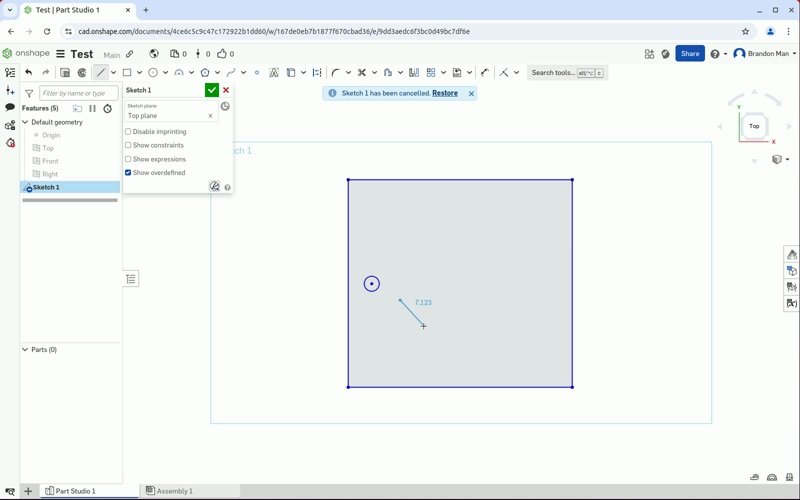
click(423, 325)
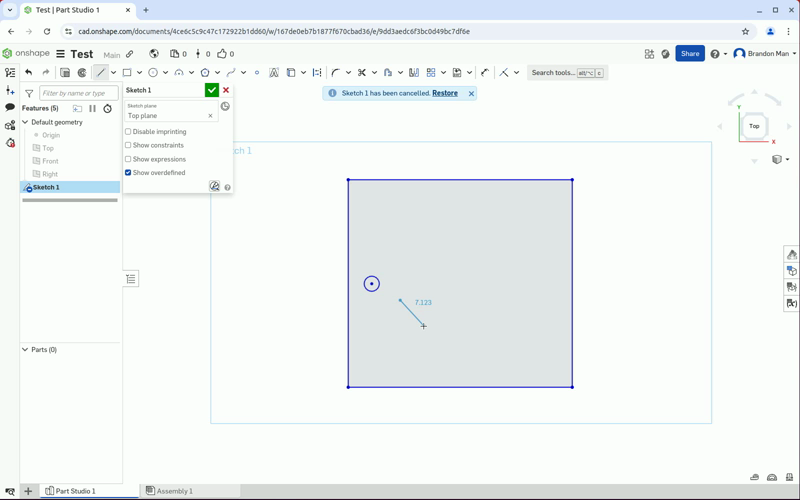
key_up(shift)
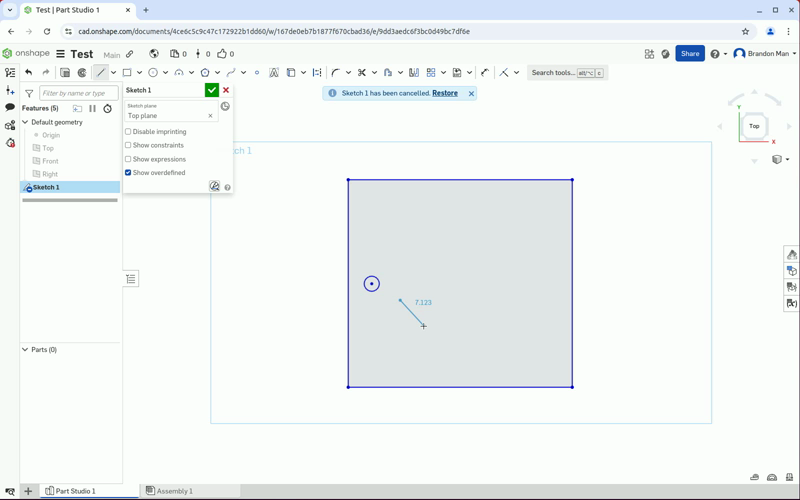
key_down(shift)
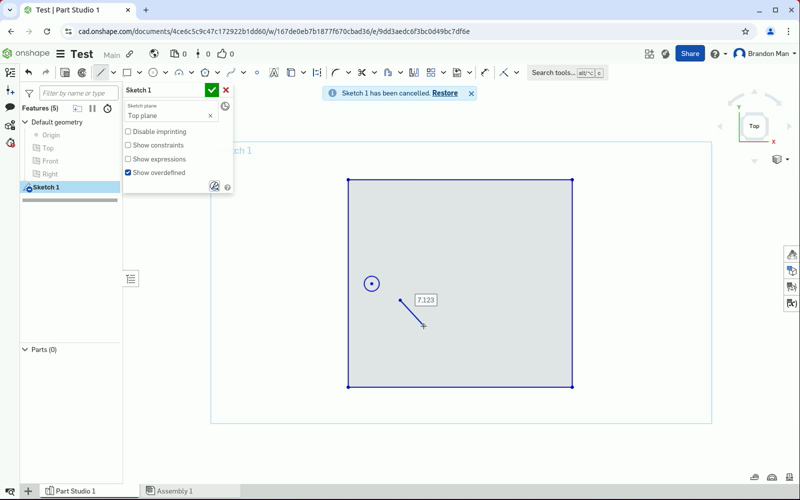
mouse_move(496, 325)
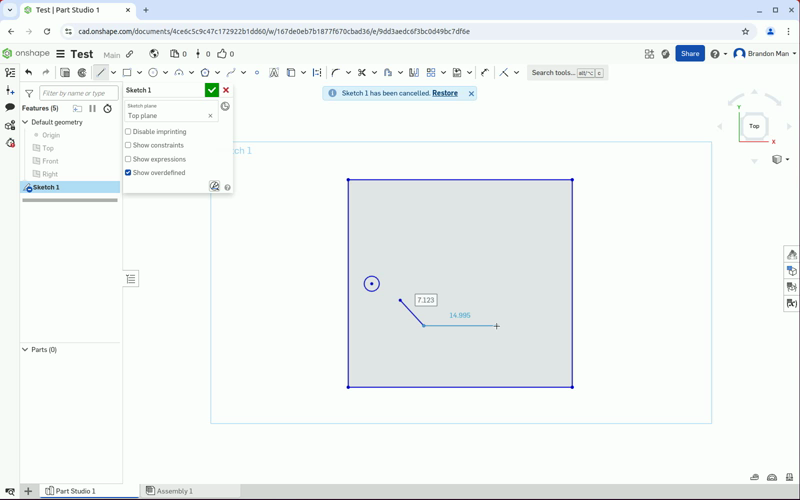
click(496, 325)
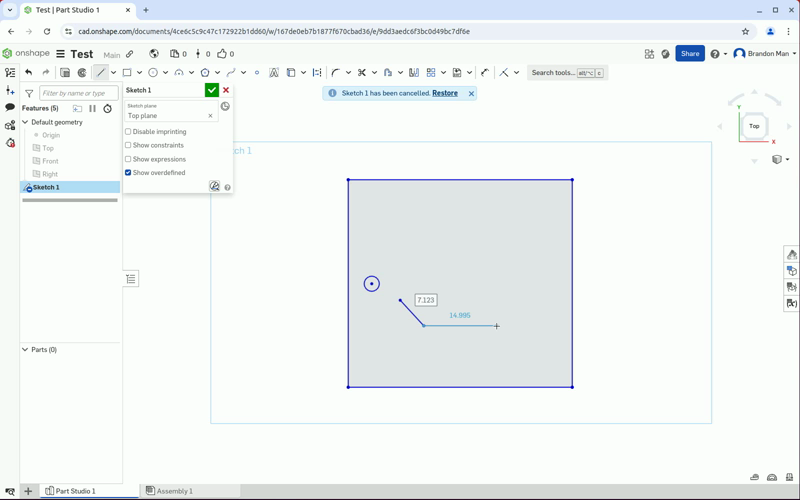
key_up(shift)
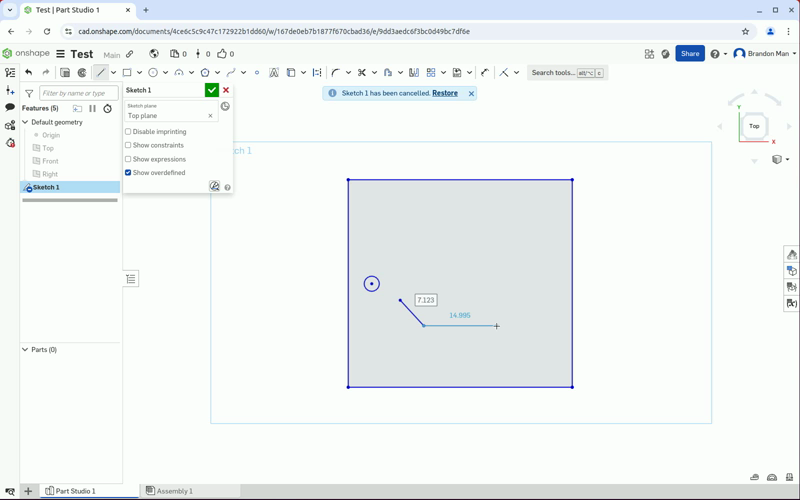
key_down(shift)
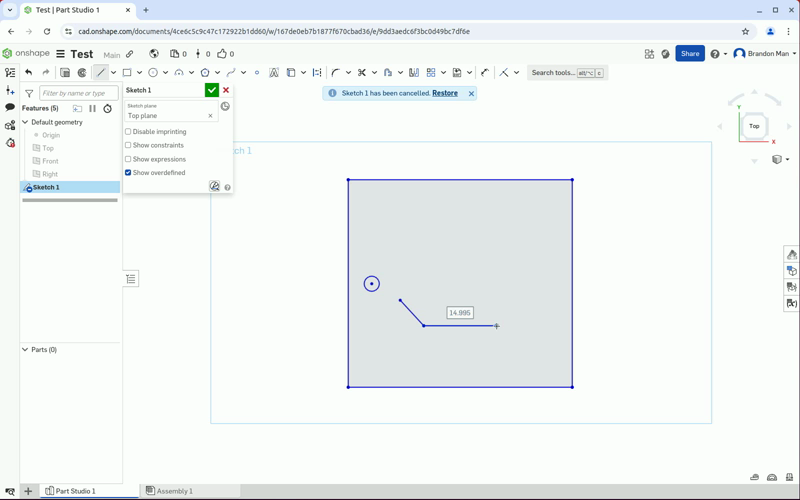
mouse_move(526, 325)
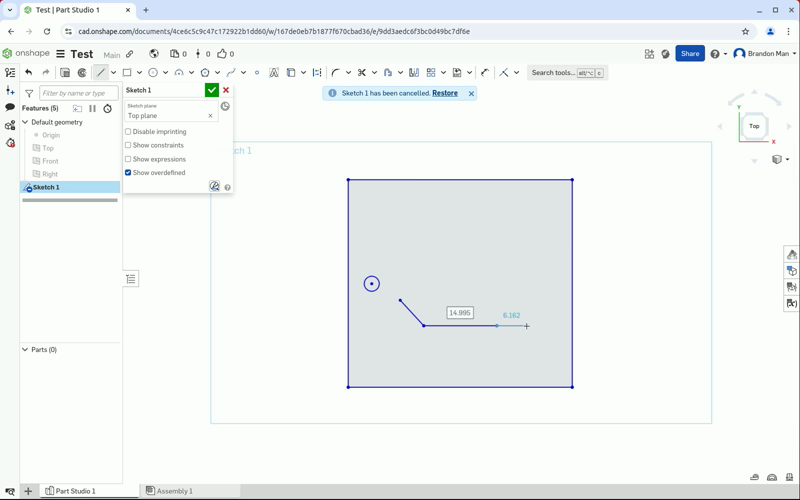
mouse_move(520, 300)
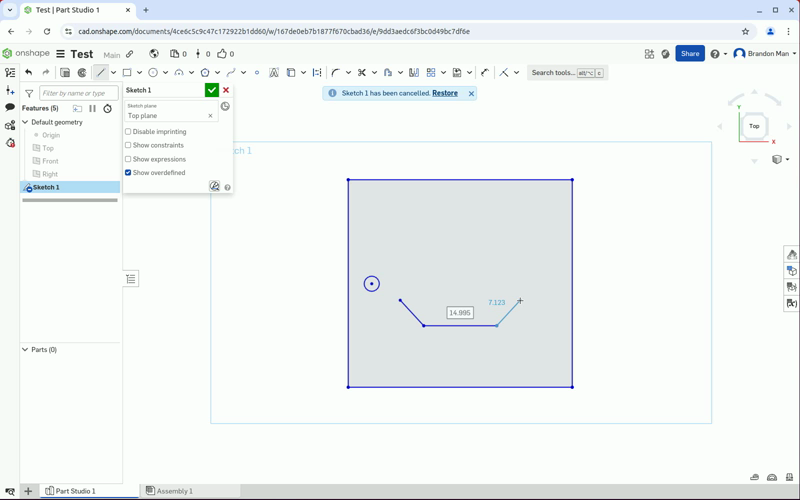
click(520, 300)
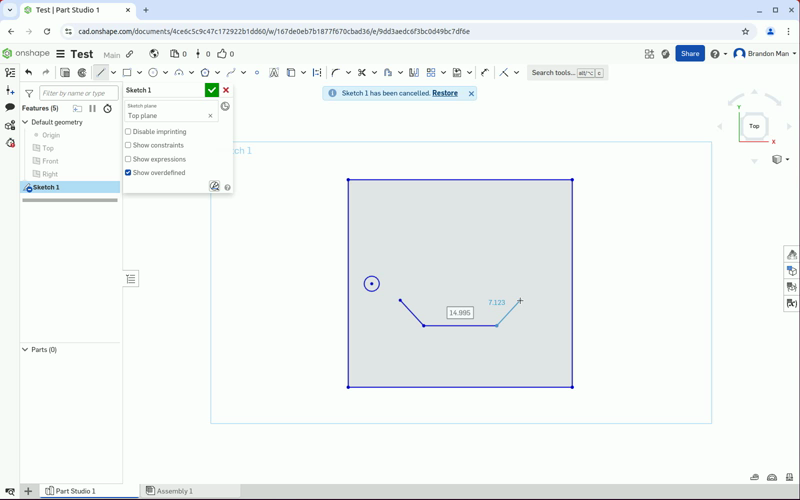
key_up(shift)
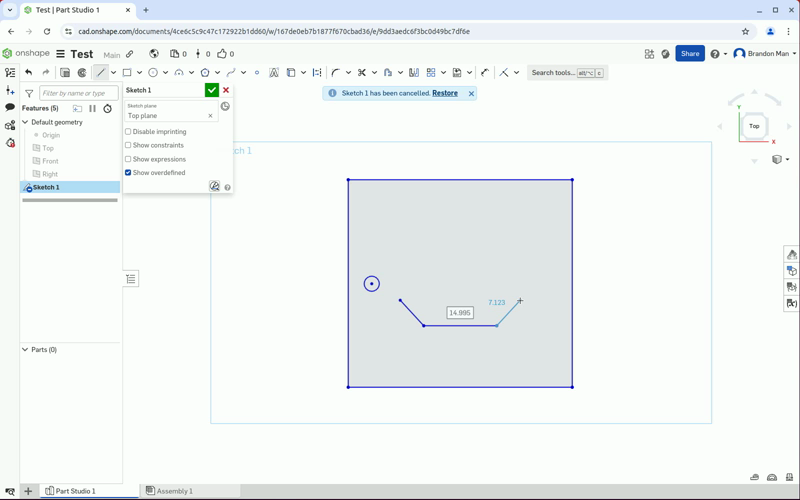
key_down(shift)
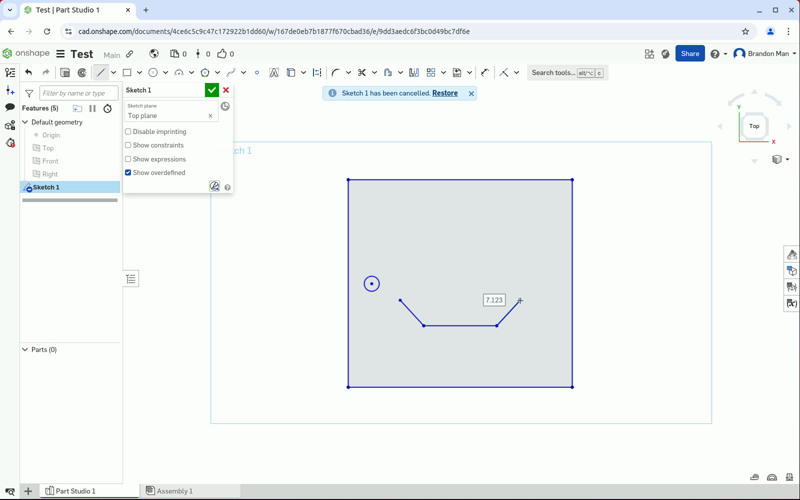
mouse_move(550, 300)
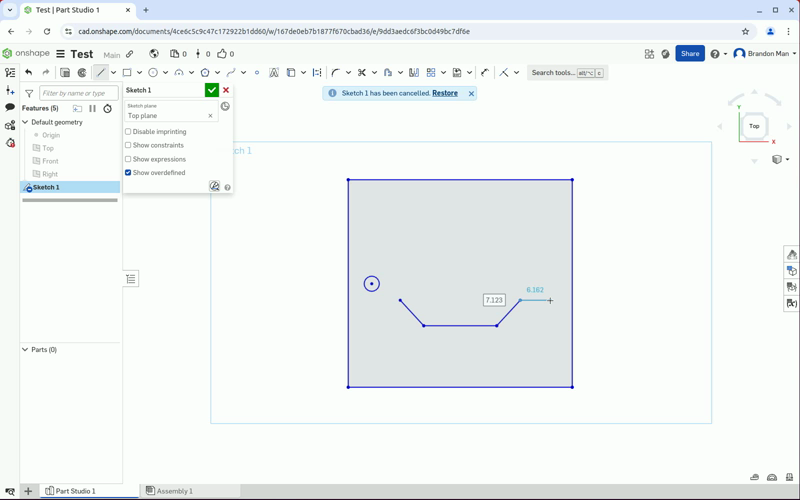
mouse_move(520, 252)
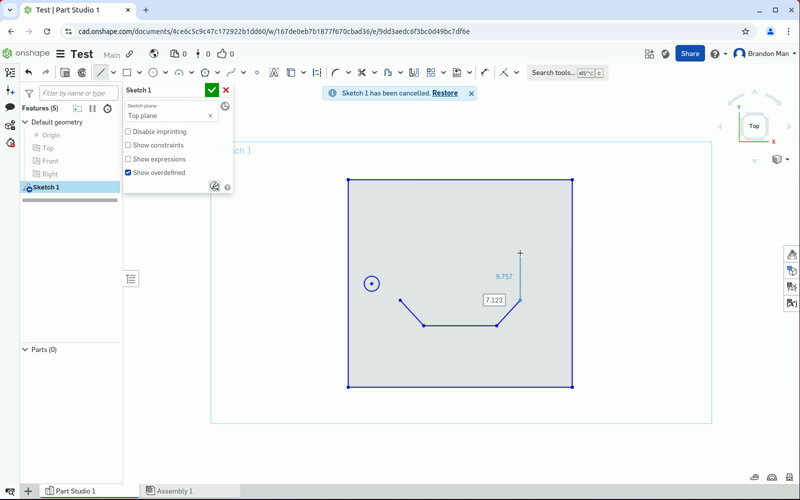
click(520, 252)
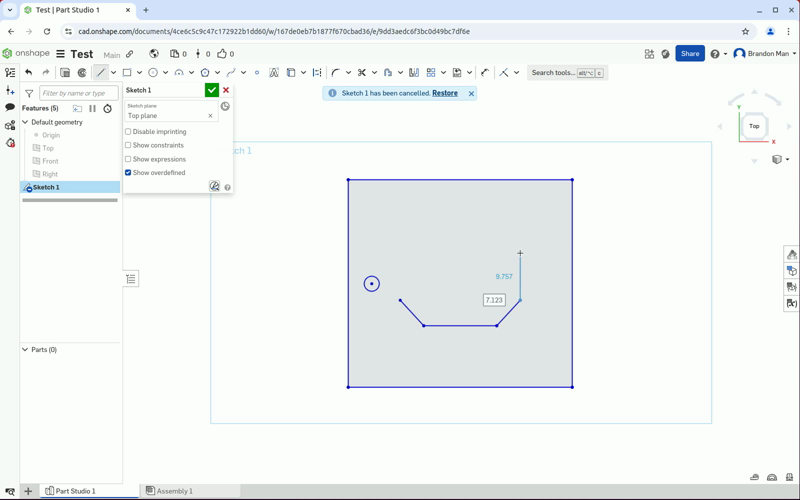
key_up(shift)
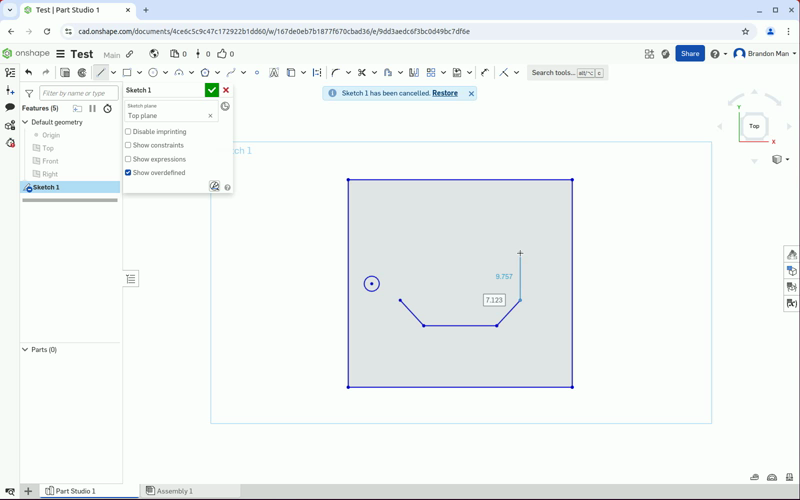
key(esc)
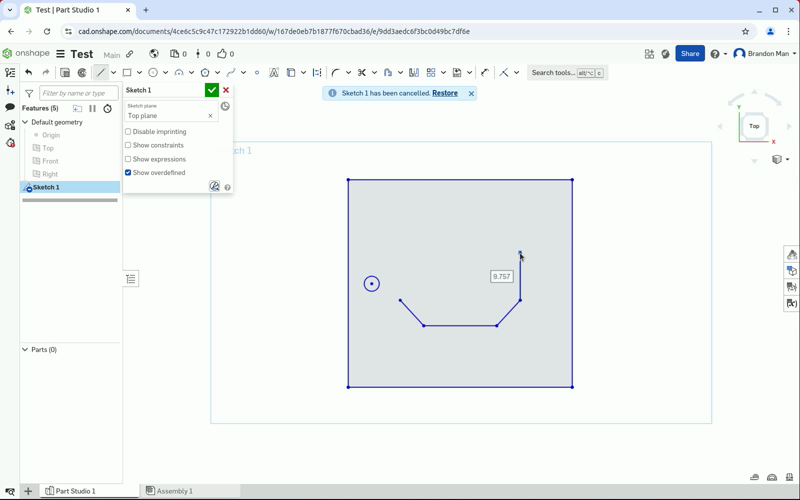
key(a)
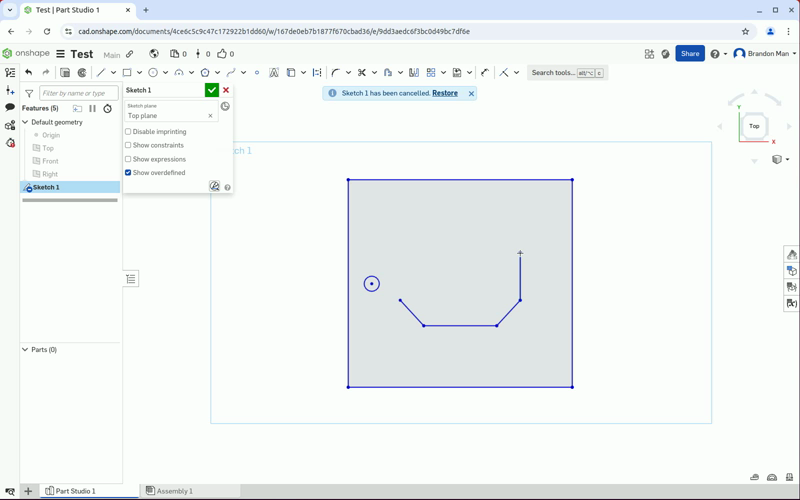
mouse_move(520, 252)
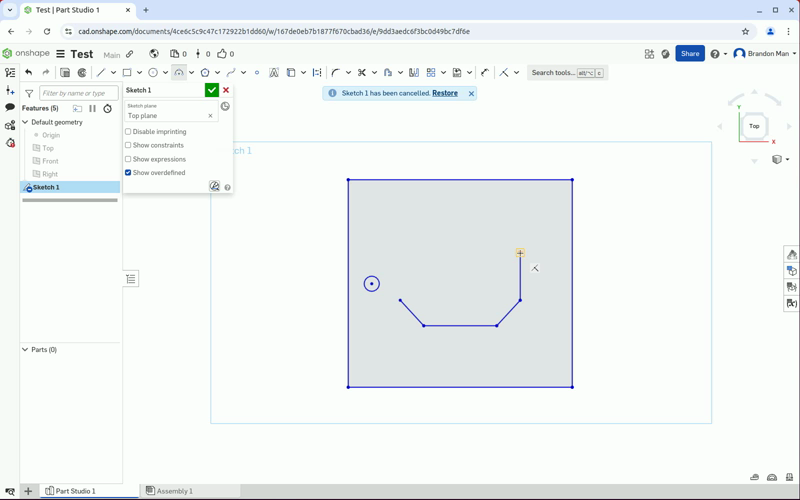
click(520, 252)
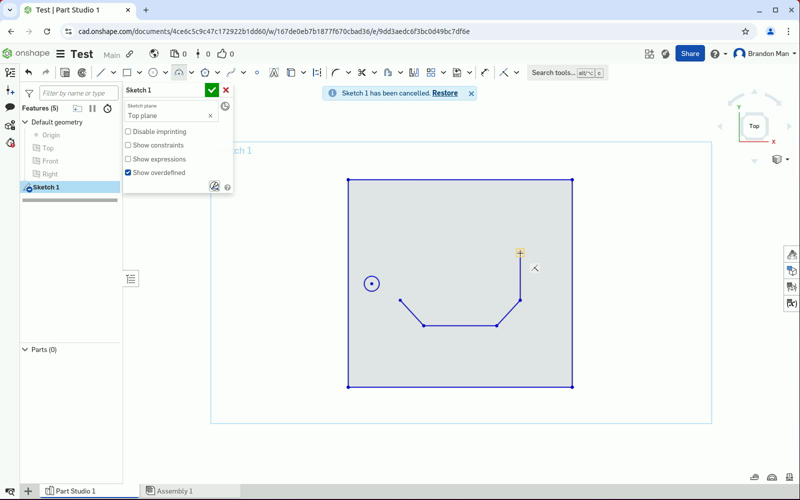
key_down(shift)
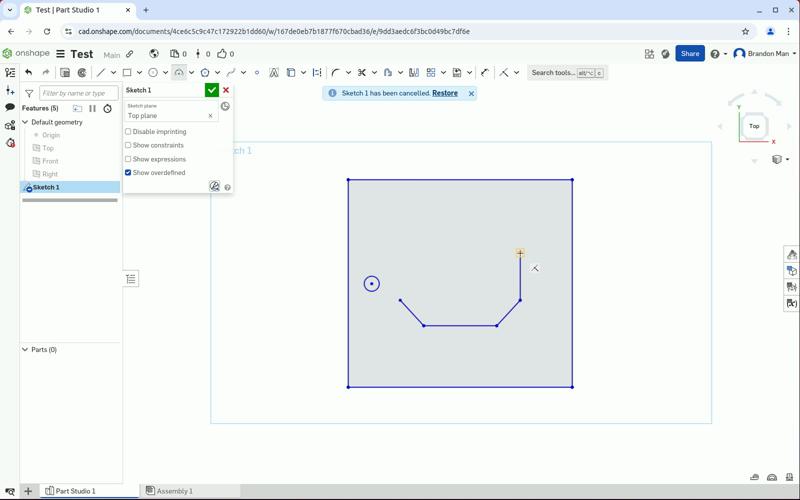
mouse_move(508, 243)
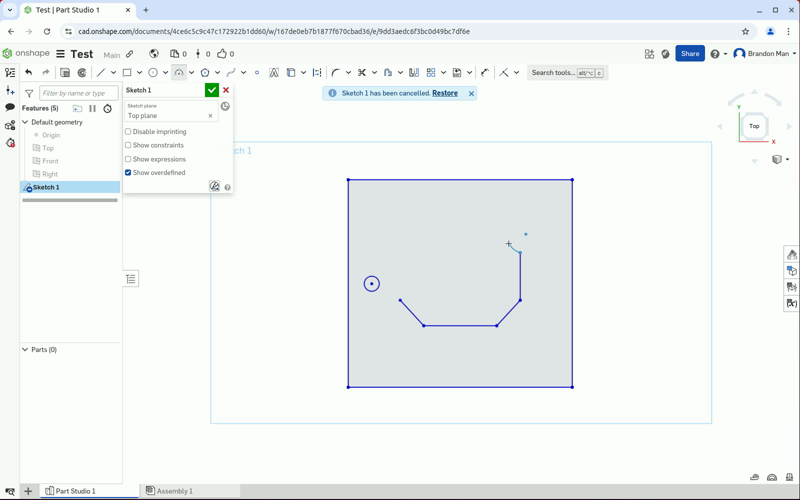
click(508, 243)
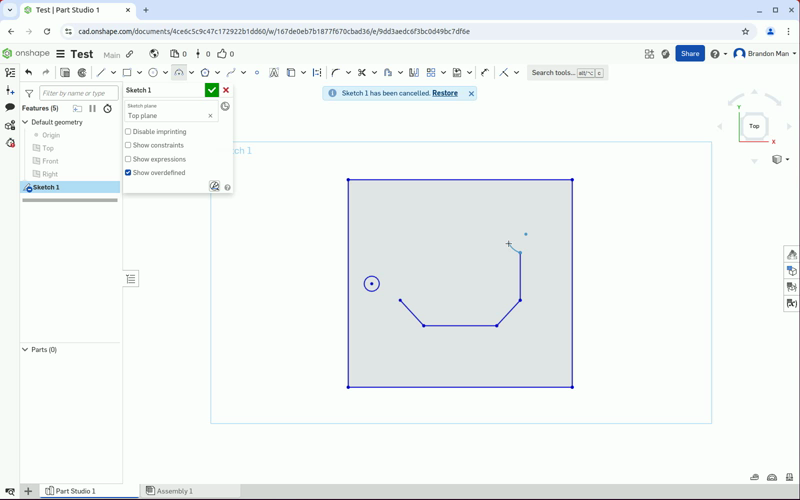
mouse_move(516, 245)
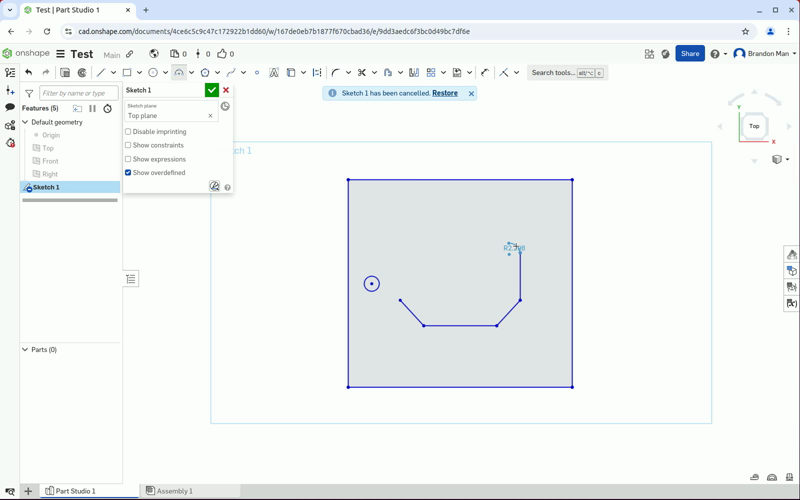
click(516, 245)
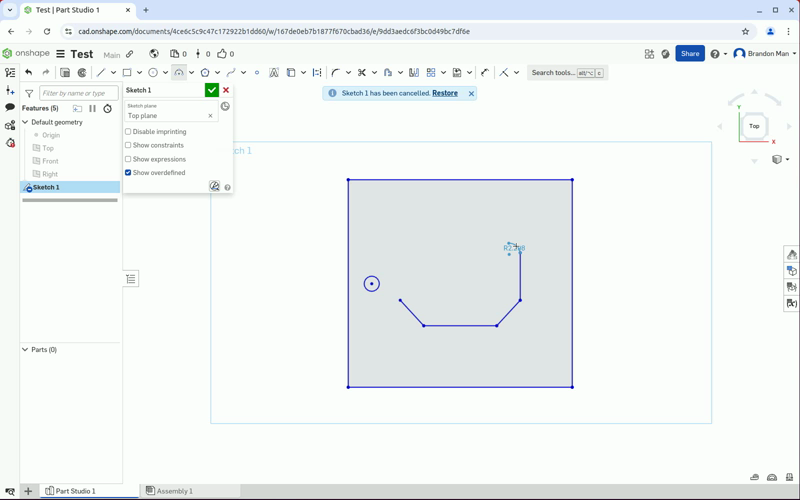
key_up(shift)
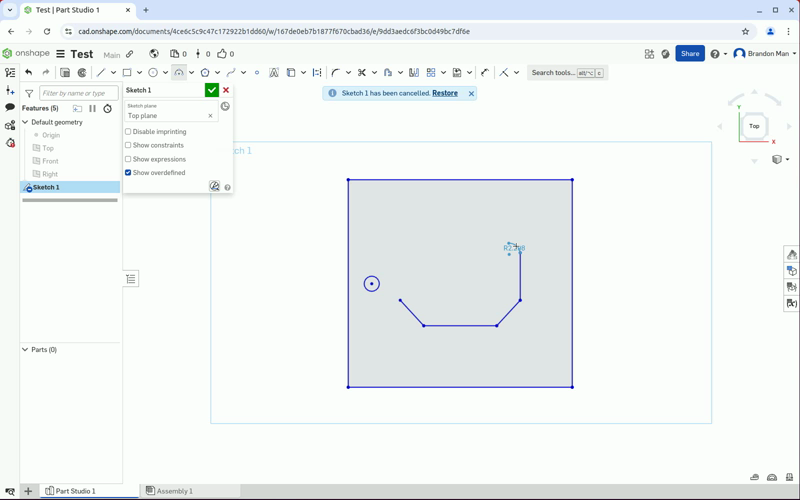
key(esc)
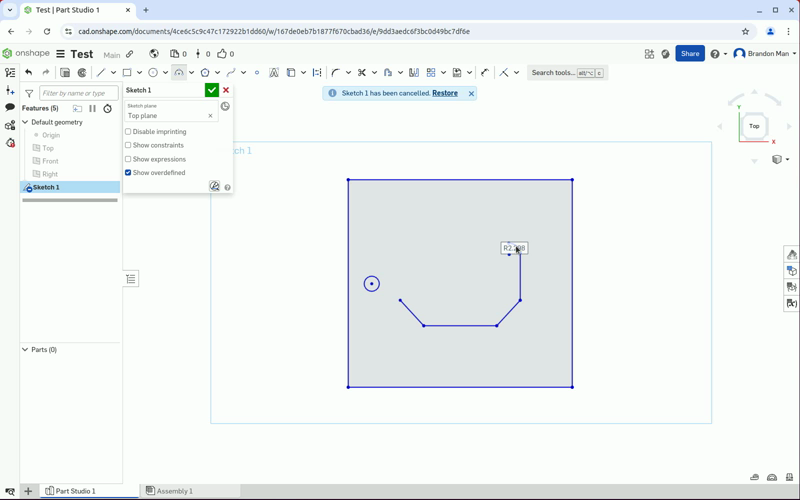
key(l)
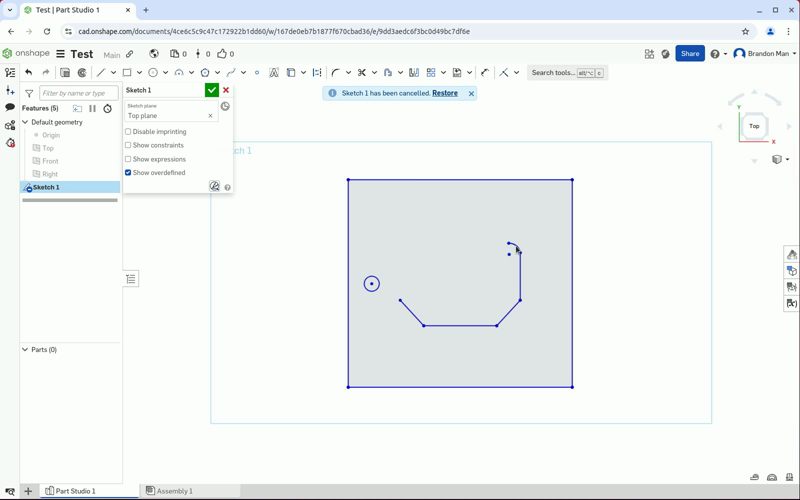
mouse_move(508, 243)
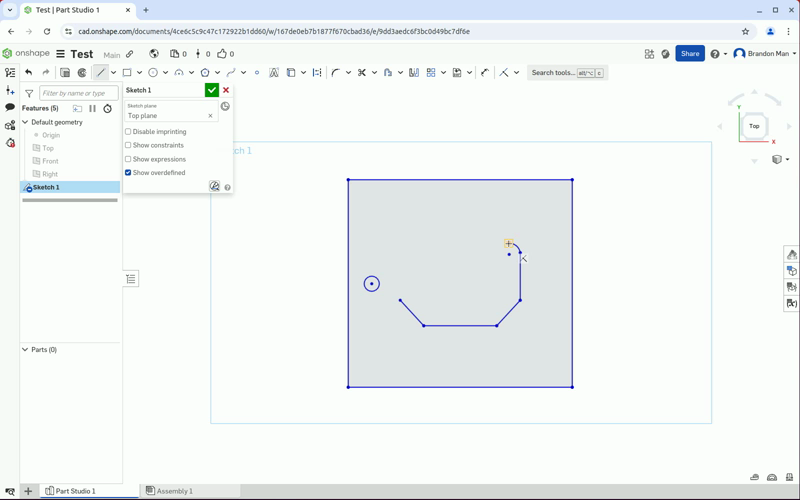
click(508, 243)
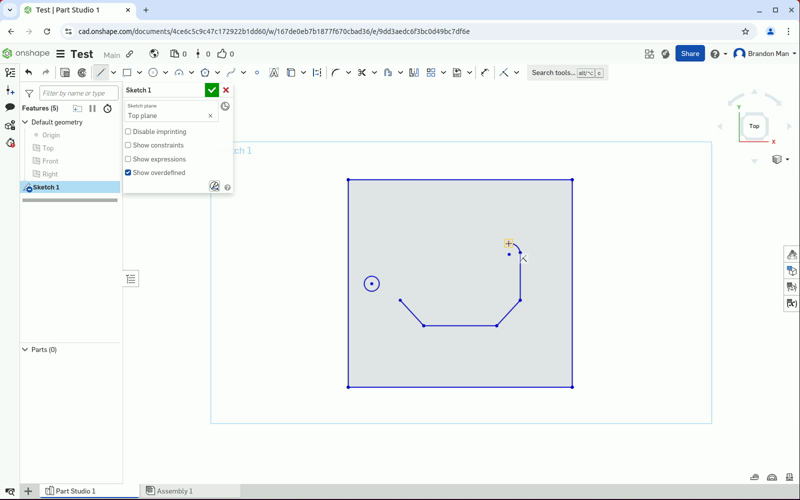
key_down(shift)
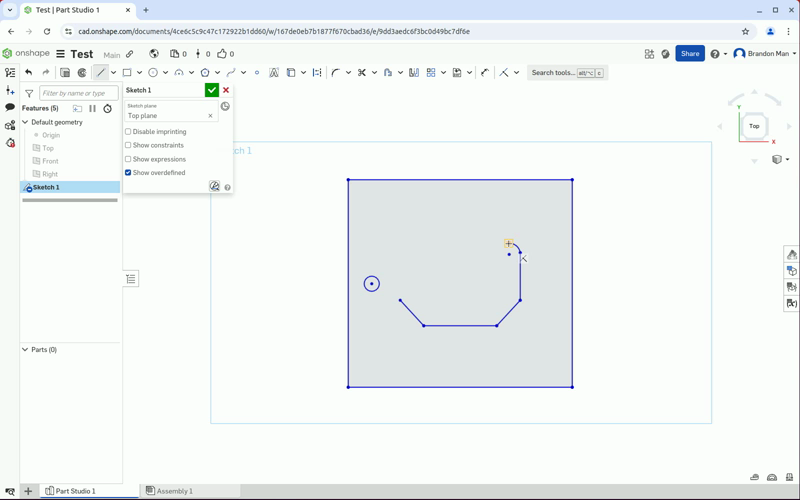
mouse_move(411, 243)
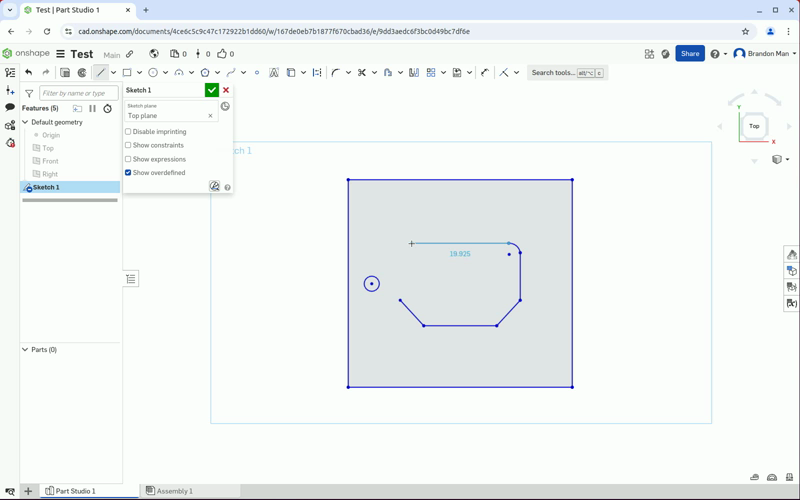
click(411, 243)
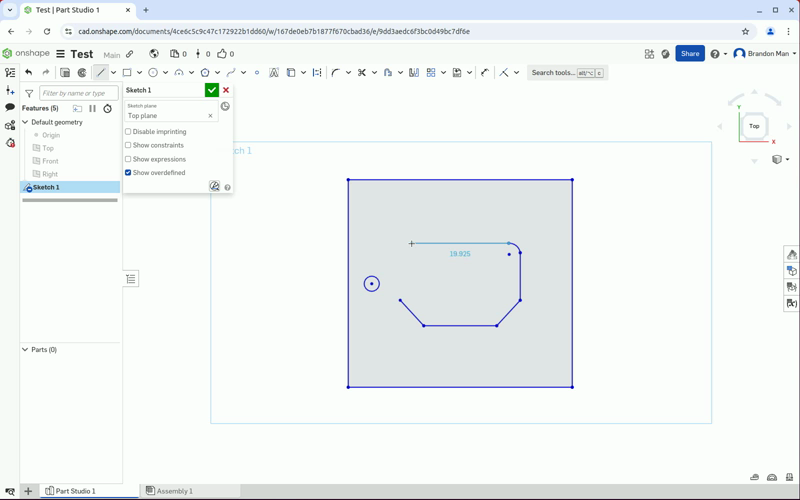
key_up(shift)
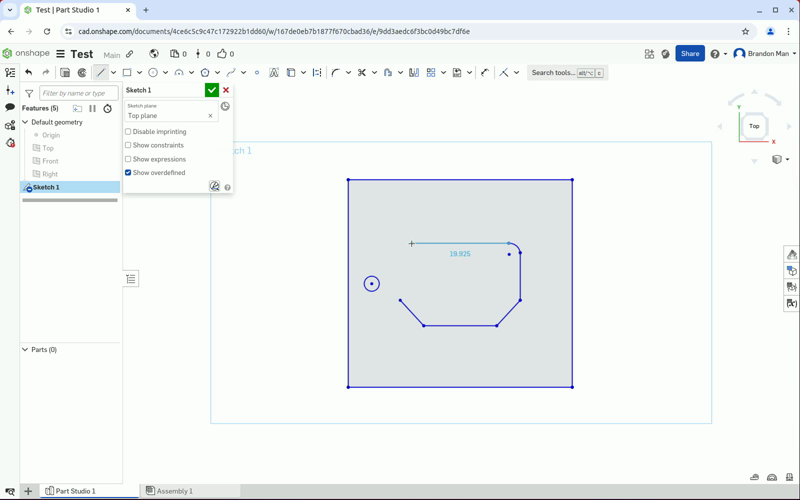
key(esc)
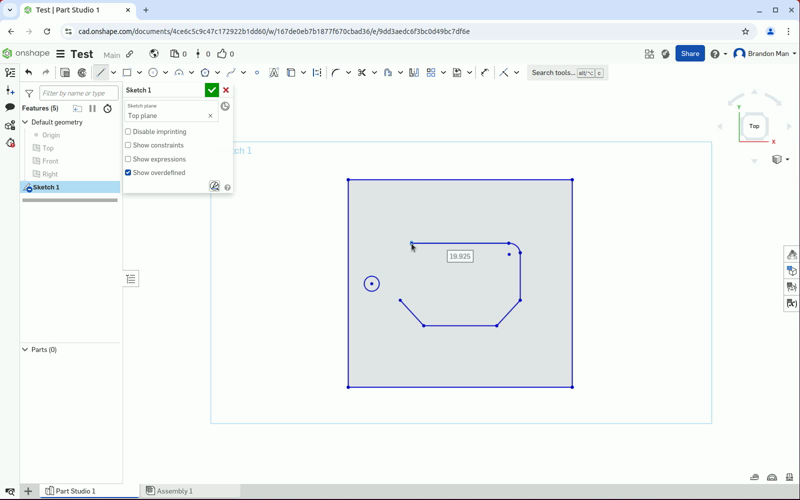
key(a)
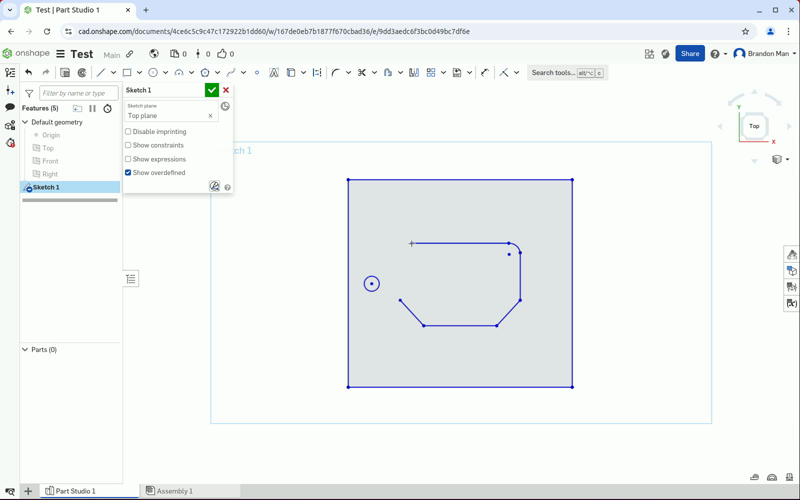
mouse_move(411, 243)
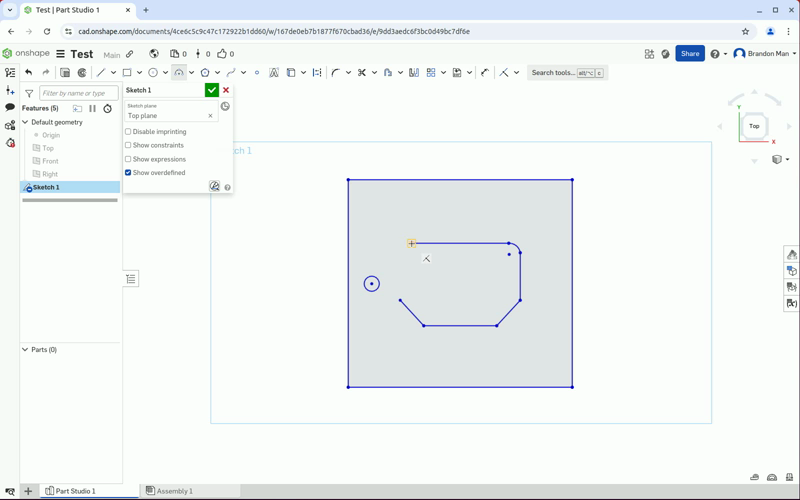
click(411, 243)
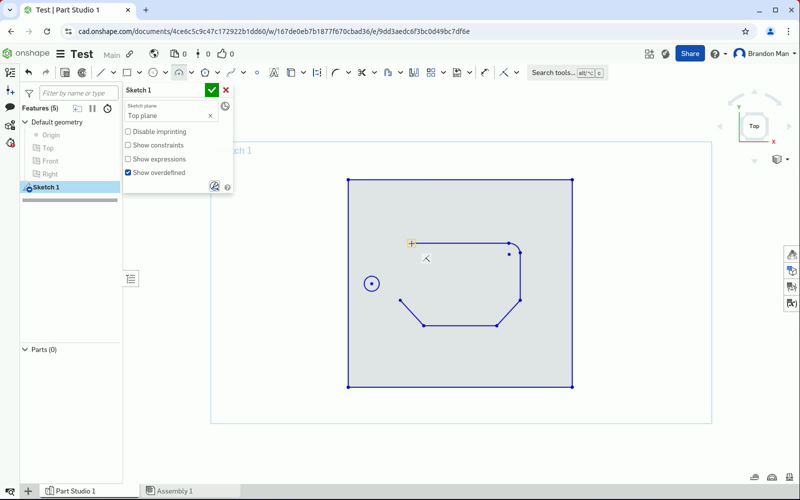
key_down(shift)
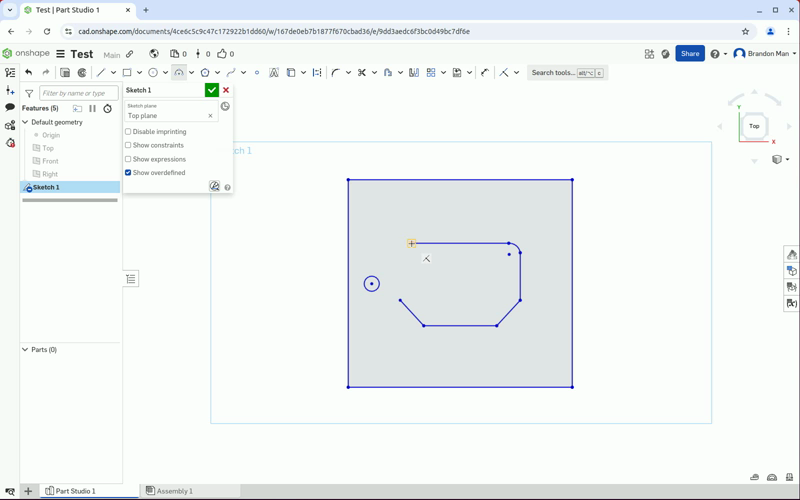
mouse_move(400, 252)
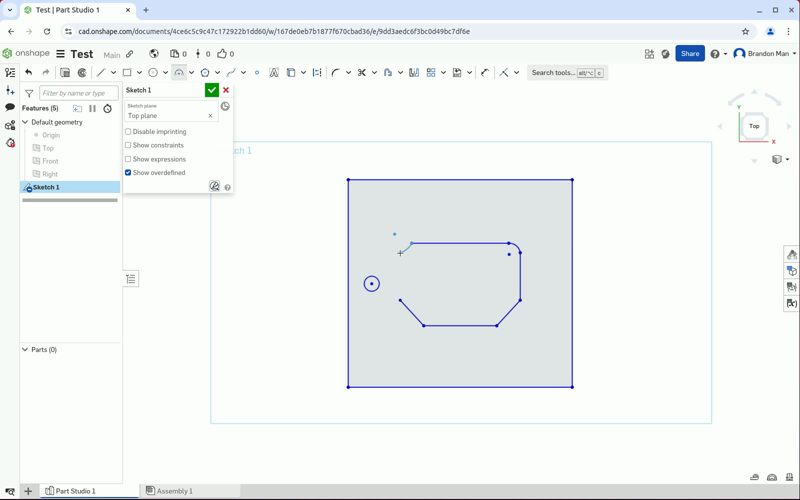
click(400, 252)
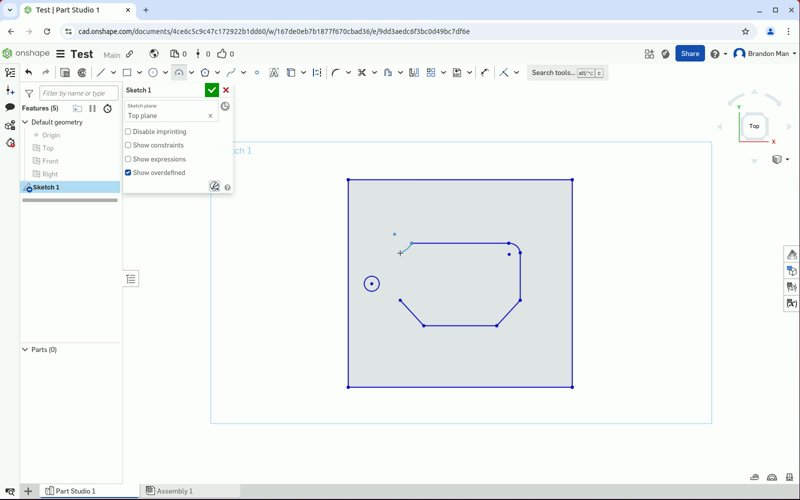
mouse_move(404, 245)
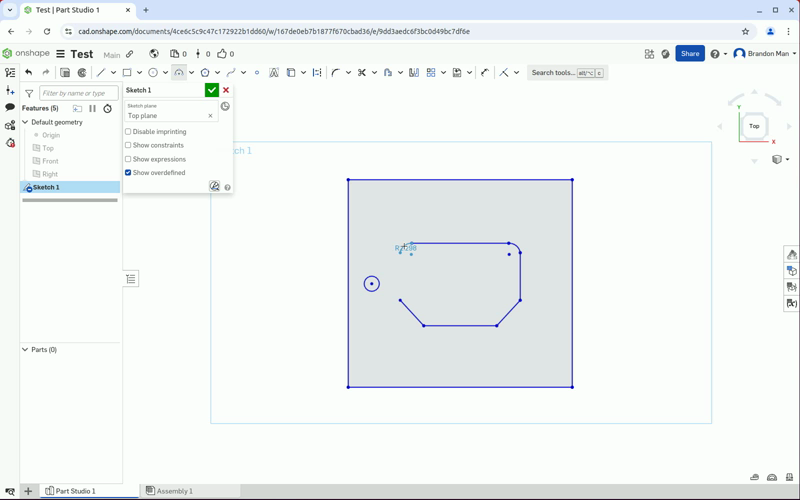
click(404, 245)
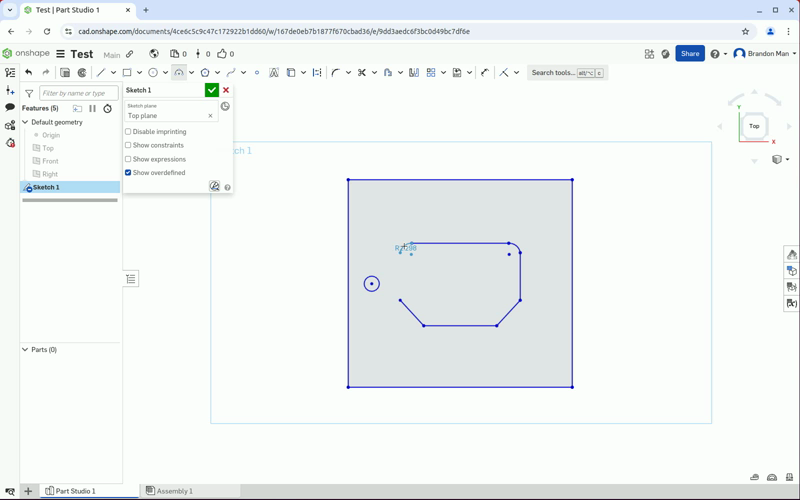
key_up(shift)
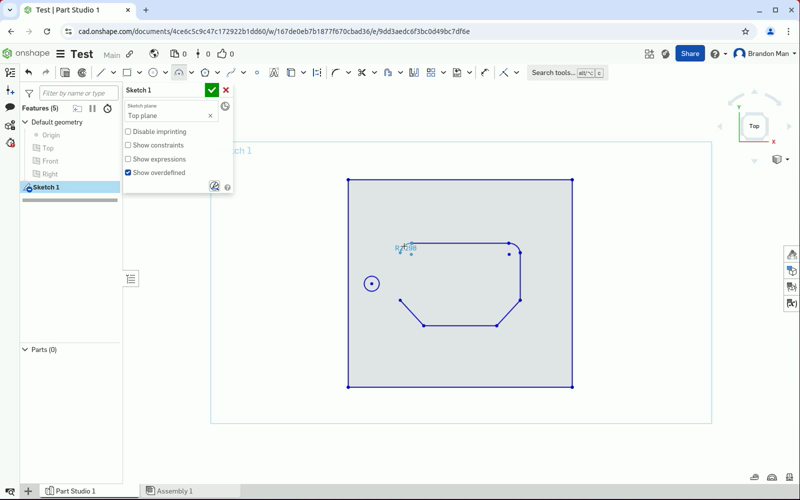
key(esc)
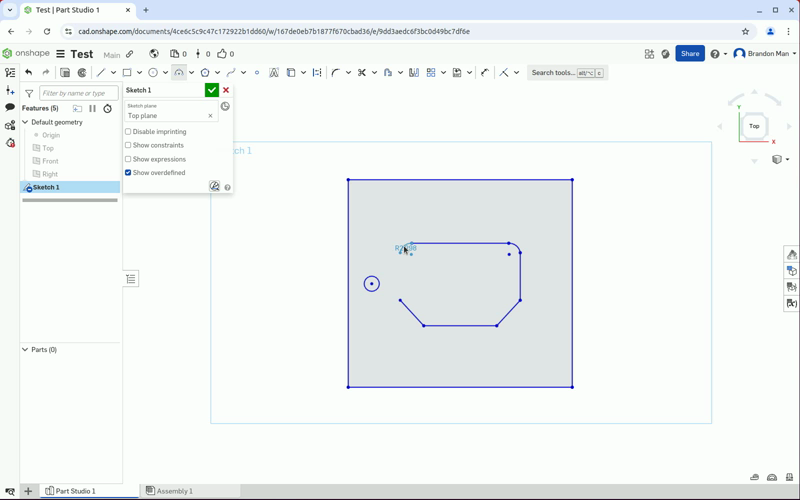
key(l)
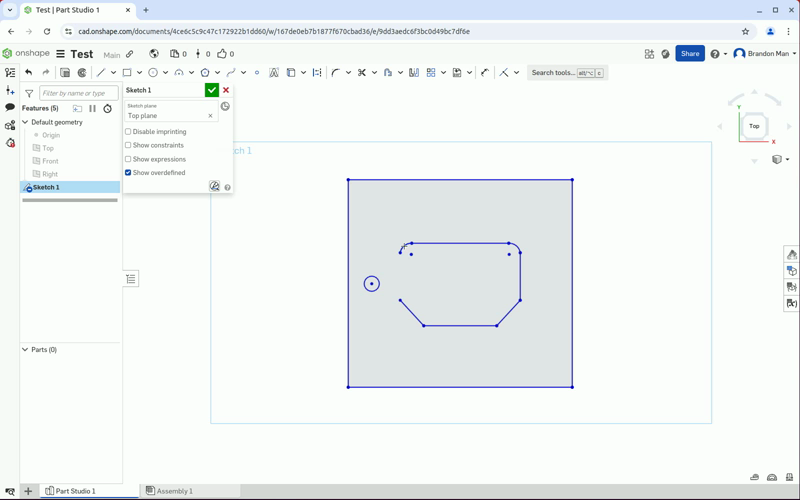
mouse_move(400, 252)
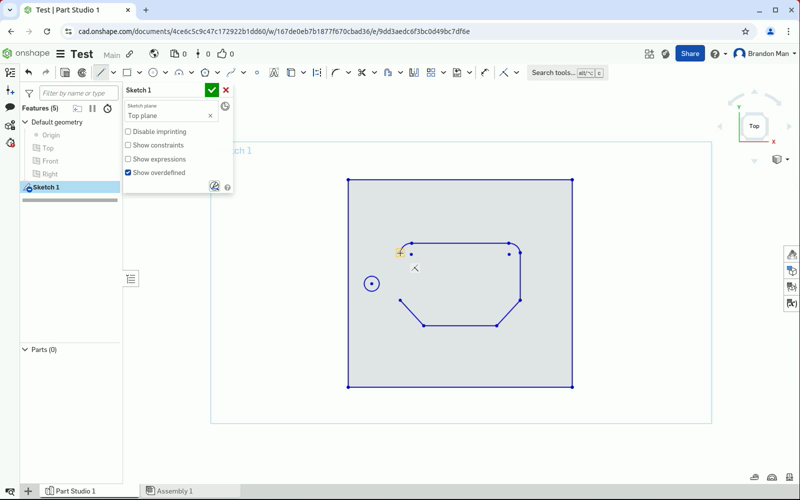
click(400, 252)
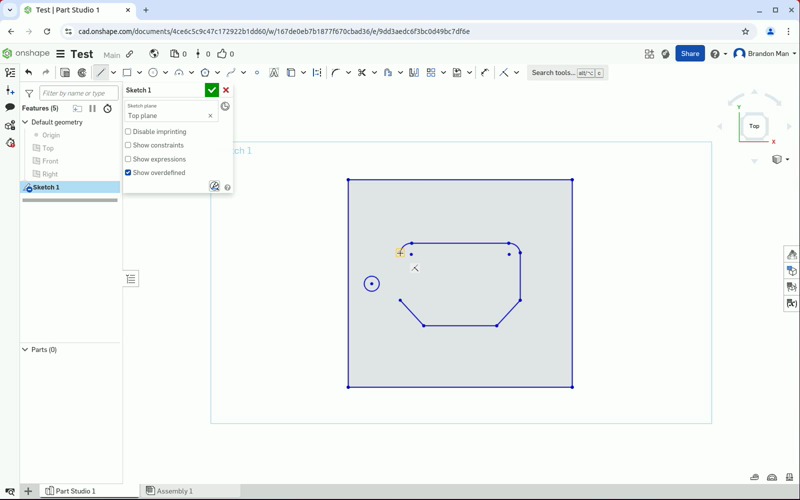
mouse_move(430, 252)
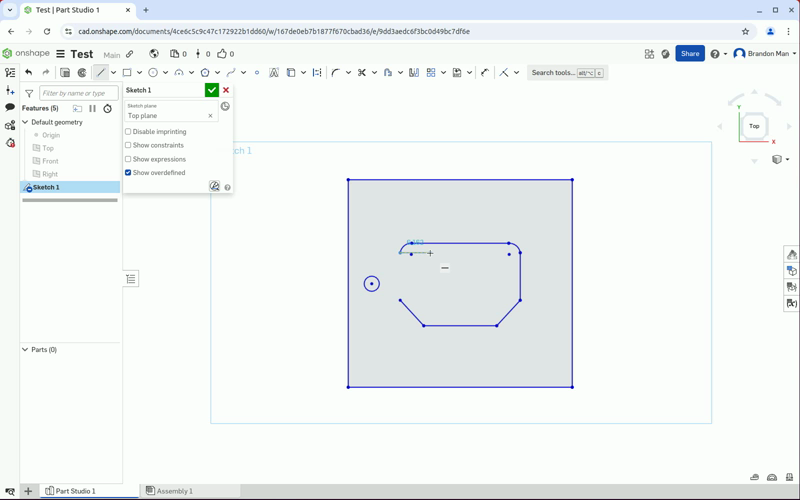
key_down(shift)
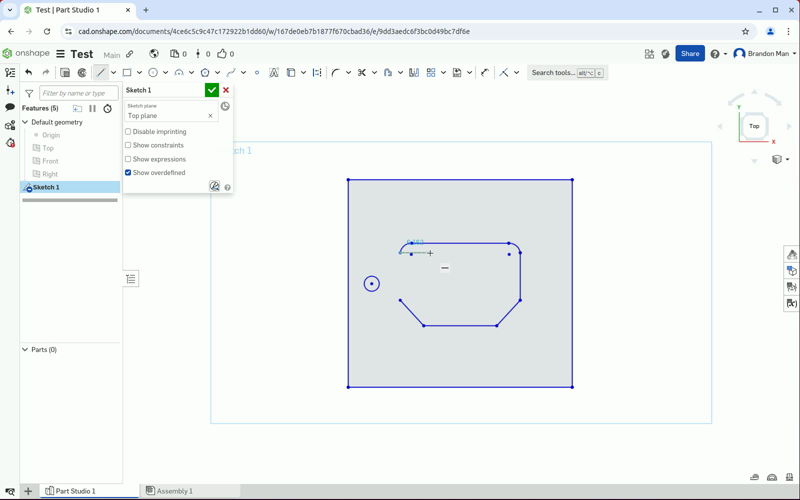
mouse_move(400, 300)
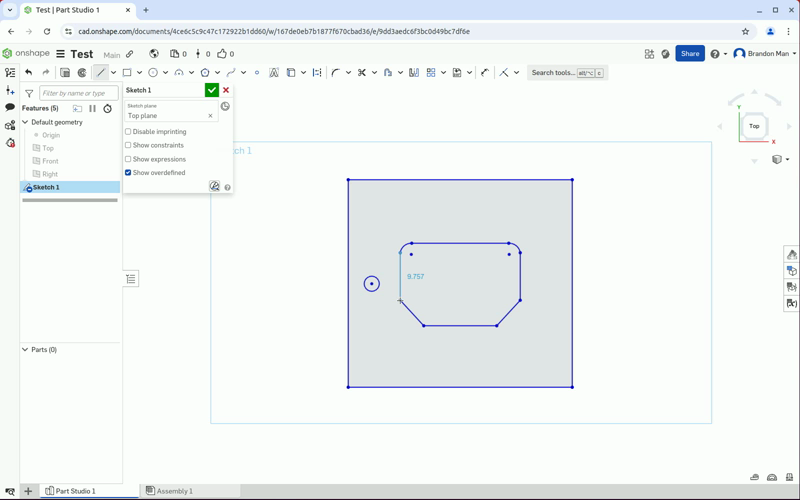
key_up(shift)
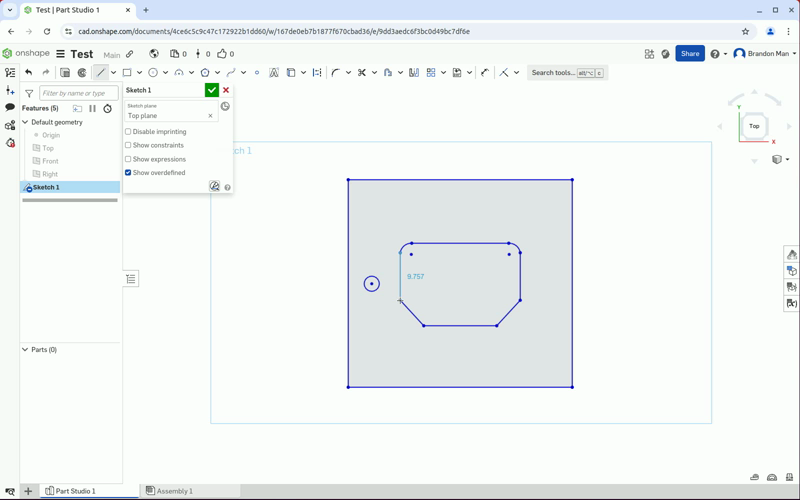
click(400, 300)
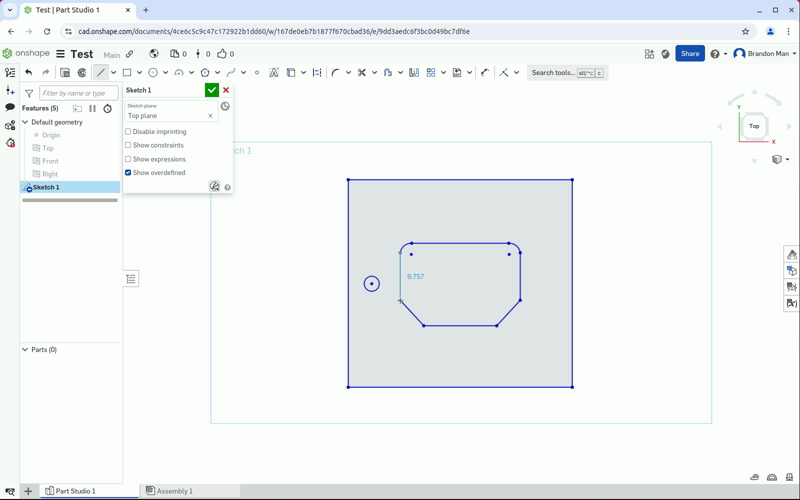
key(esc)
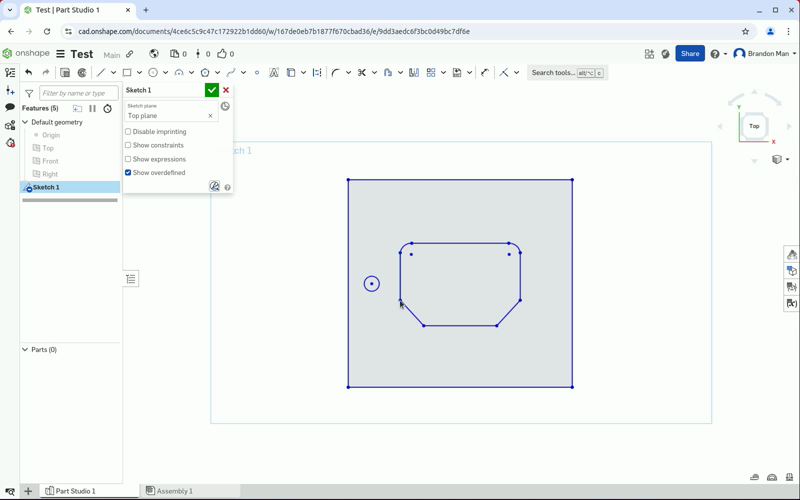
key(c)
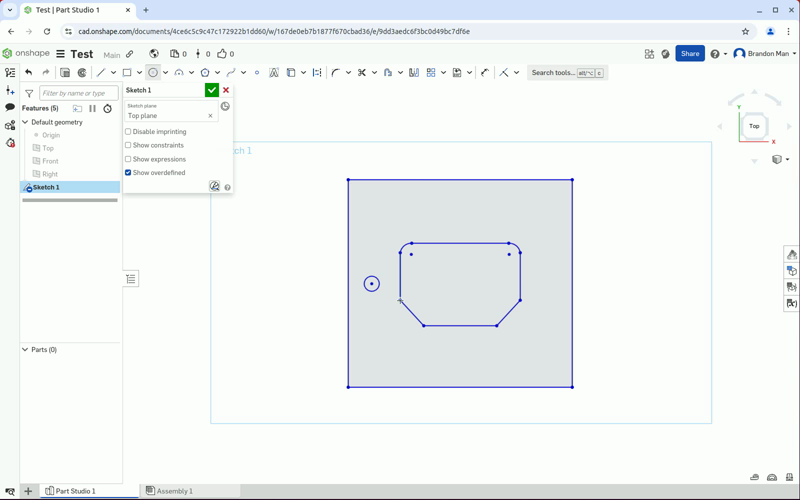
key_down(shift)
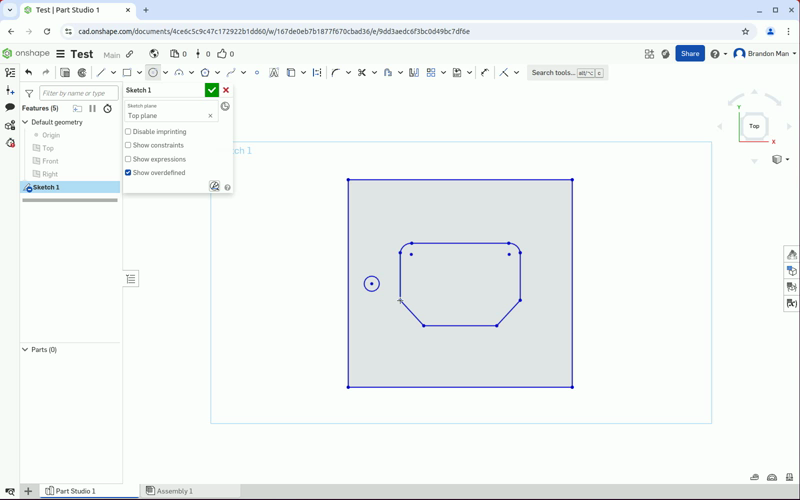
mouse_move(548, 283)
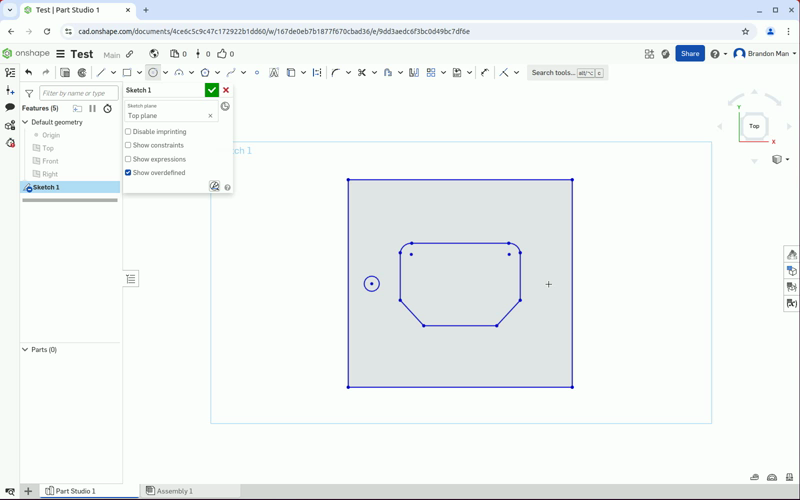
click(548, 283)
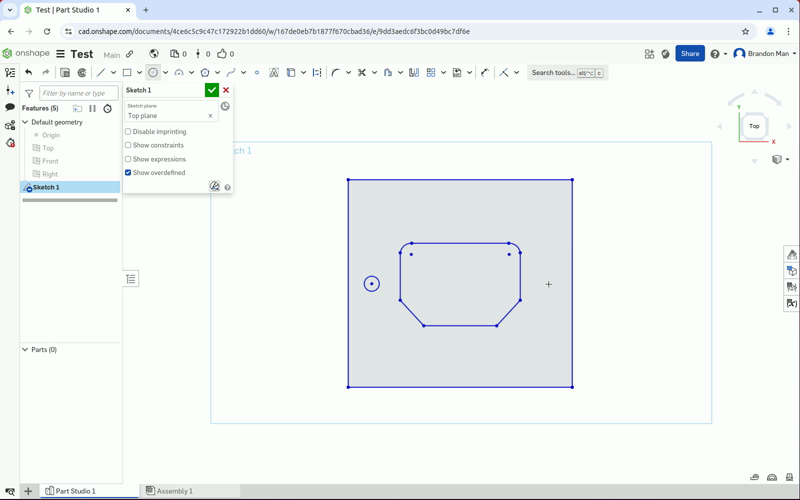
key_up(shift)
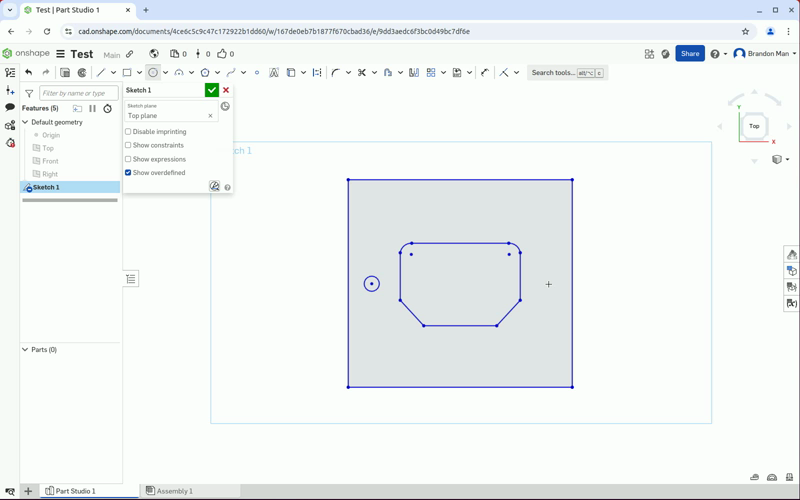
mouse_move(555, 283)
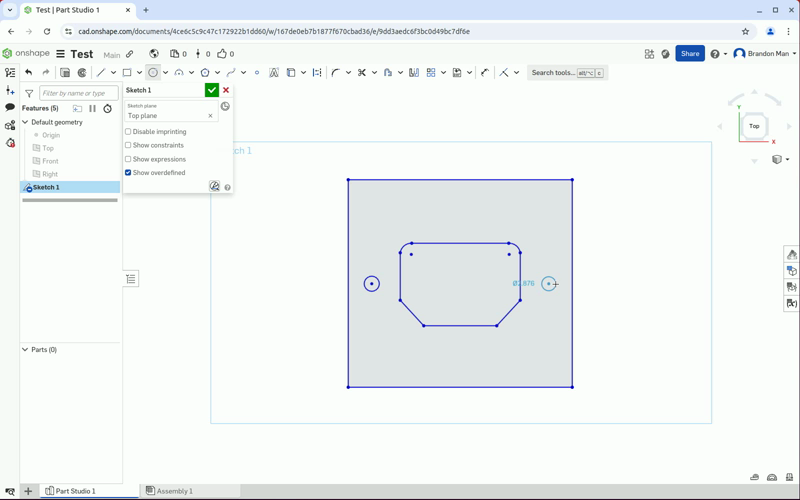
click(555, 283)
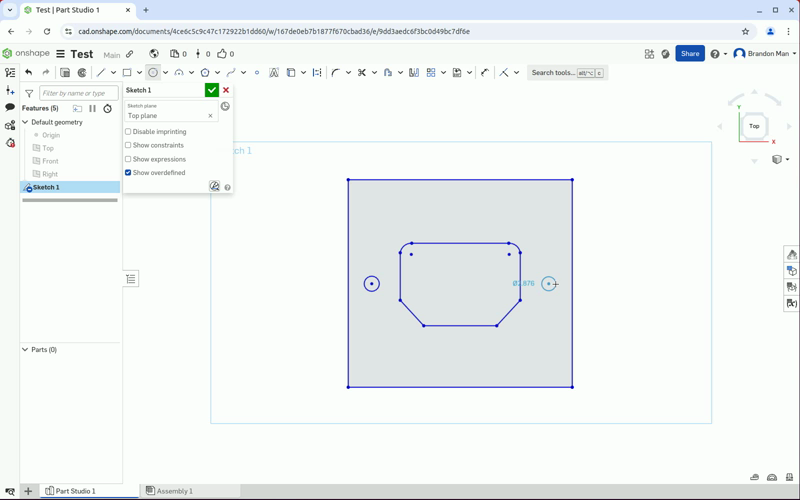
key(esc)
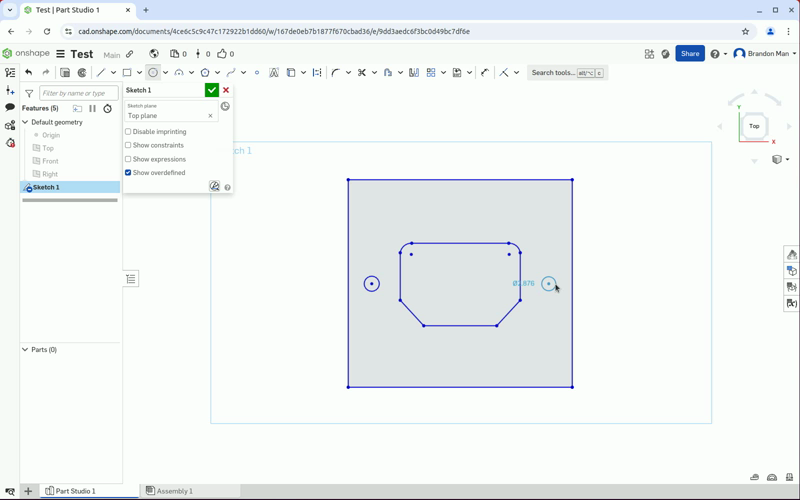
mouse_move(495, 360)
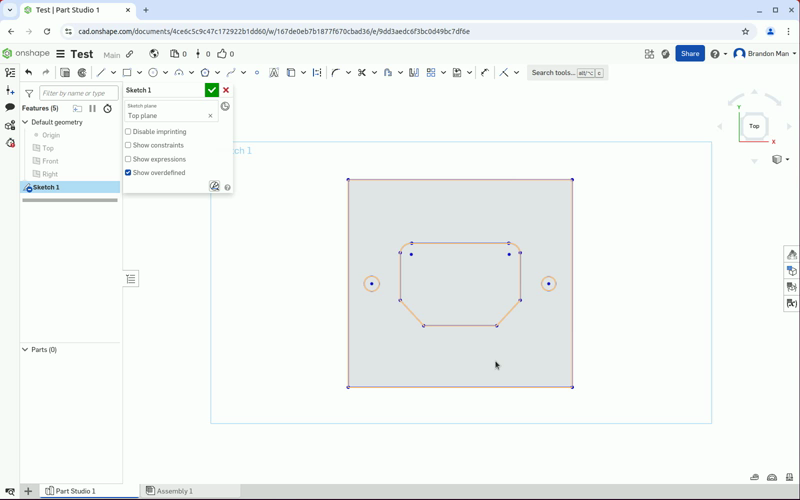
click(495, 360)
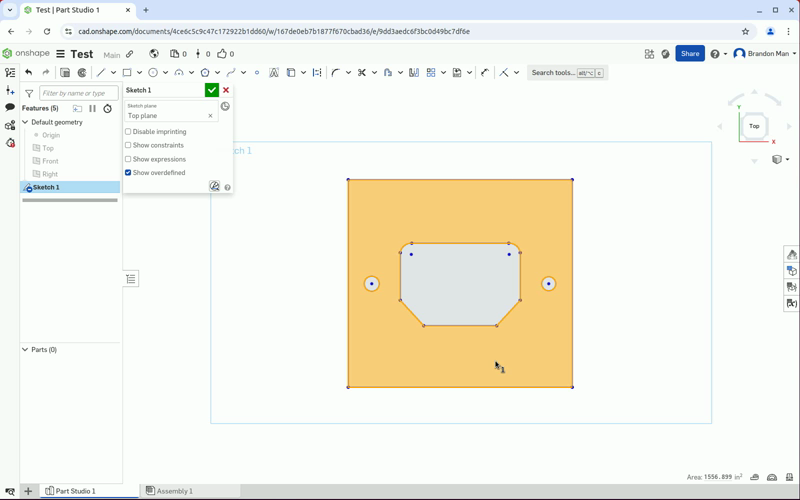
mouse_move(73, 352)
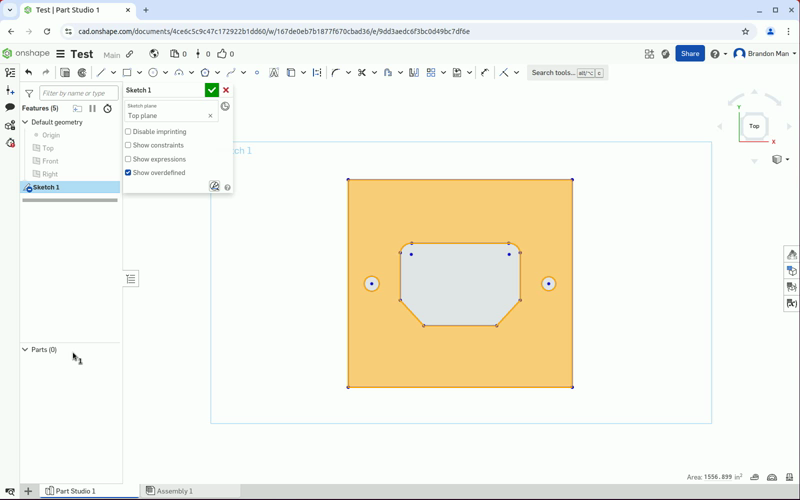
key(shift+y)
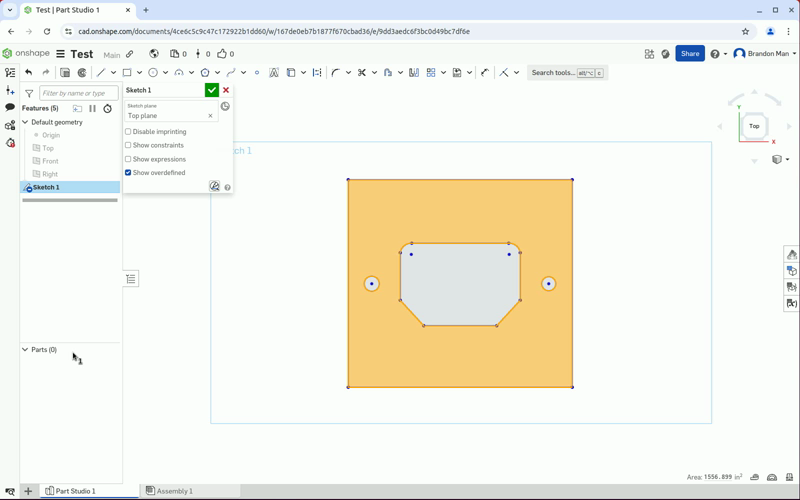
key(shift+e)
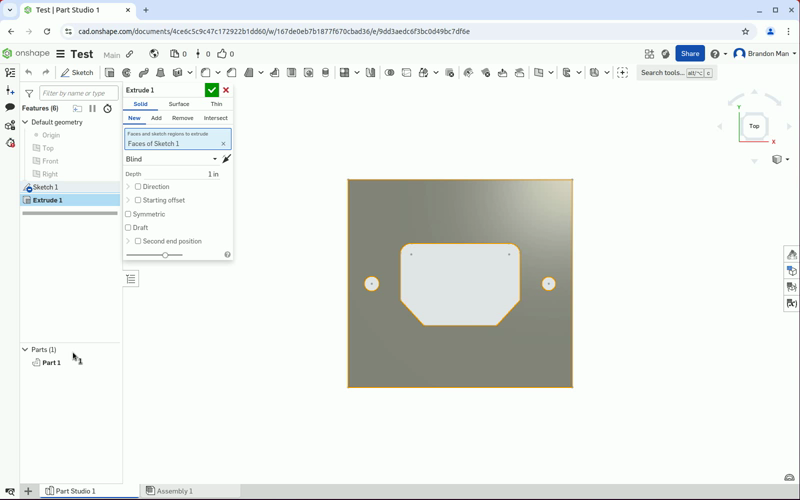
mouse_move(143, 106)
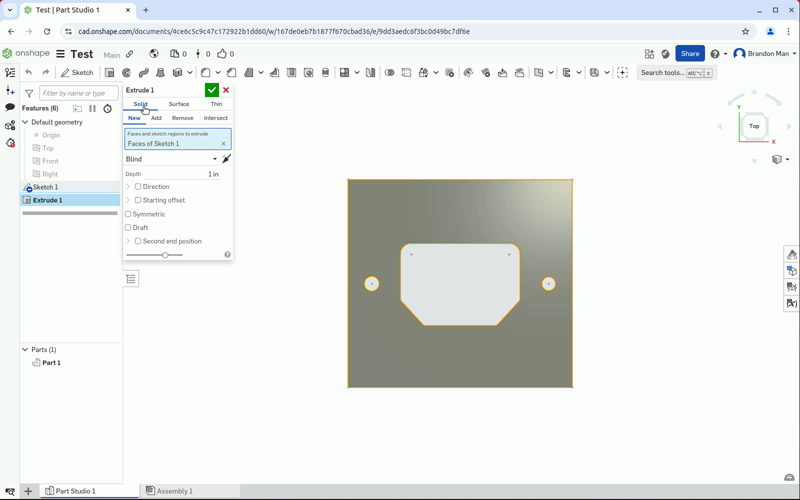
click(143, 106)
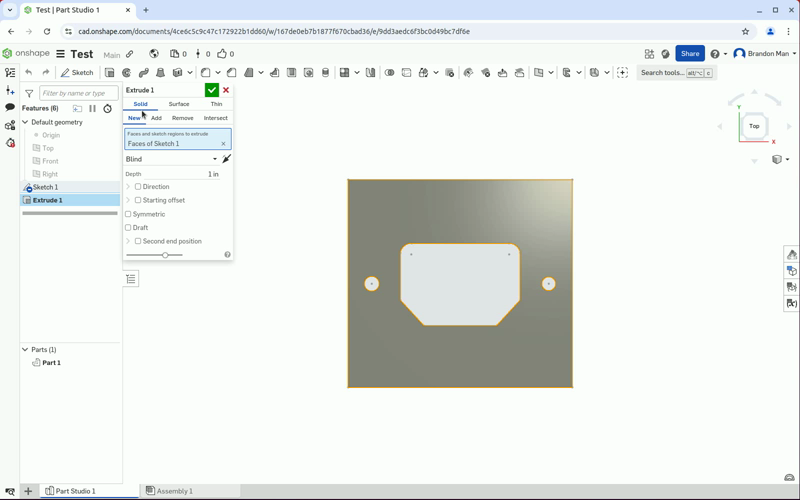
mouse_move(137, 120)
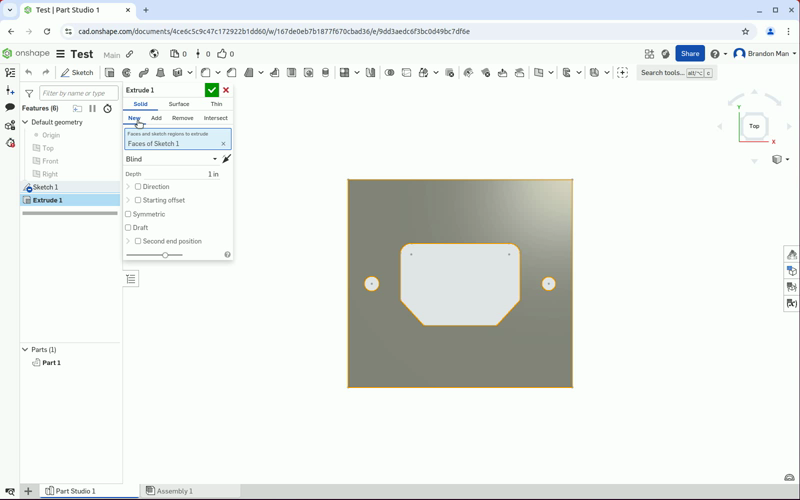
click(137, 120)
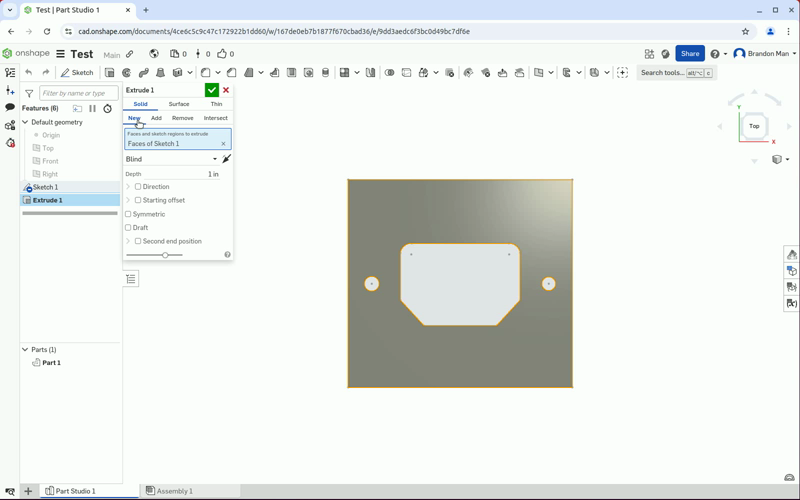
key(tab, 4)
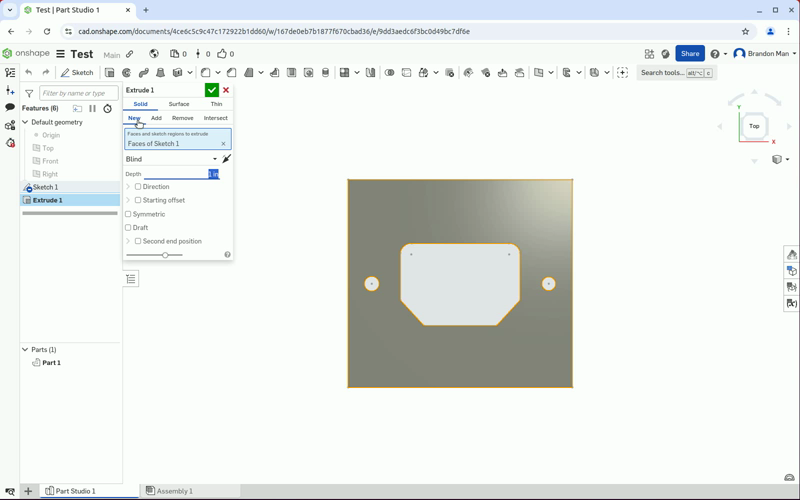
text(5.536)
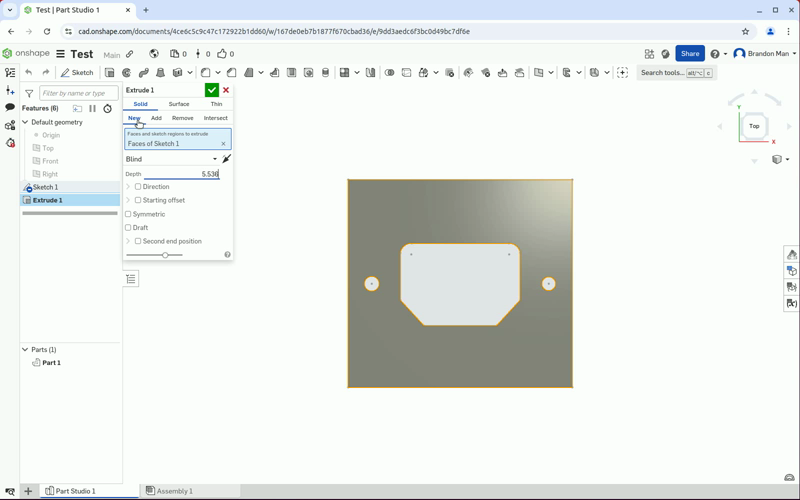
key(enter)
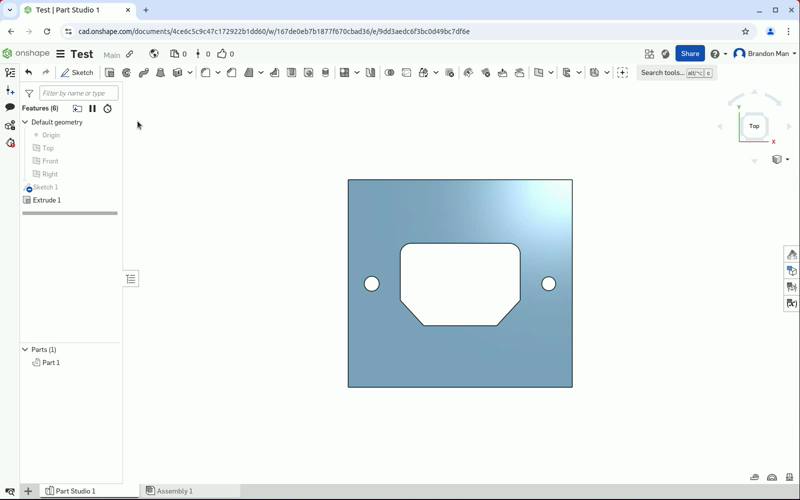
key(shift+h)
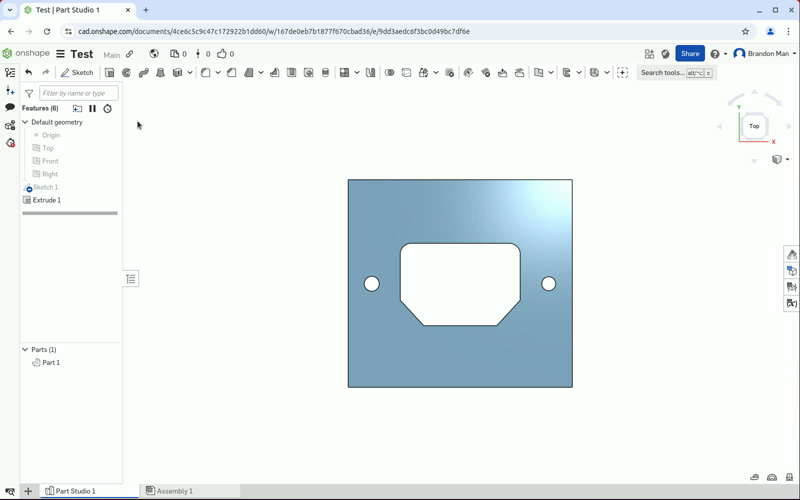
key(shift+h)
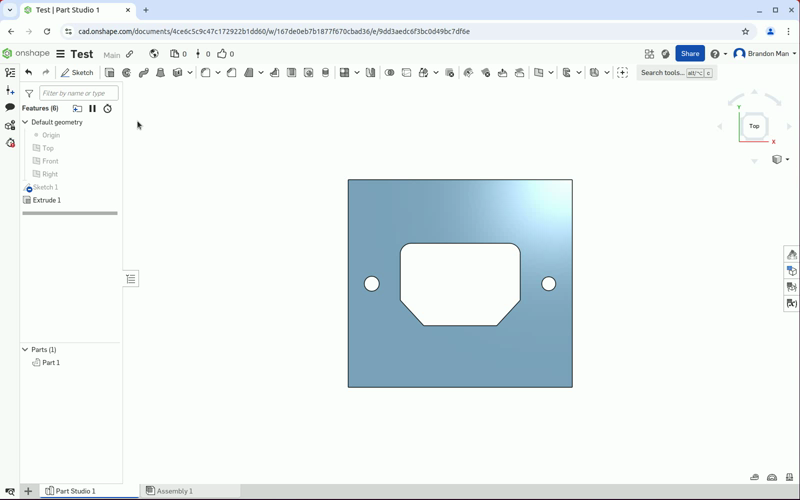
mouse_move(73, 189)
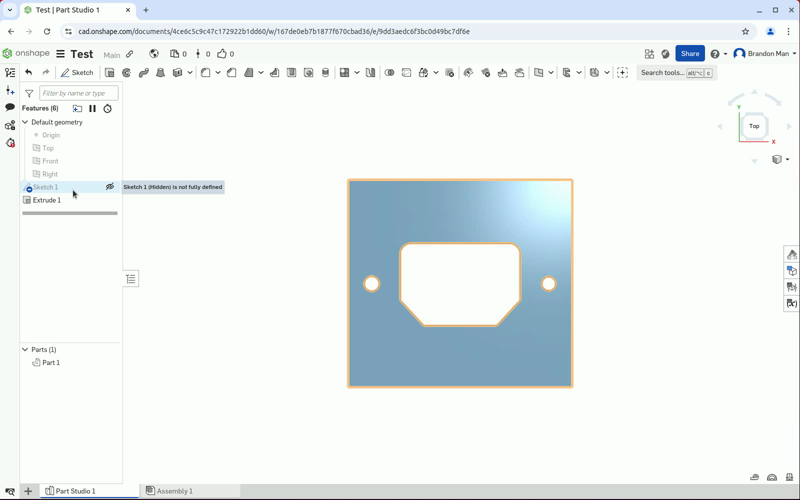
click(73, 189)
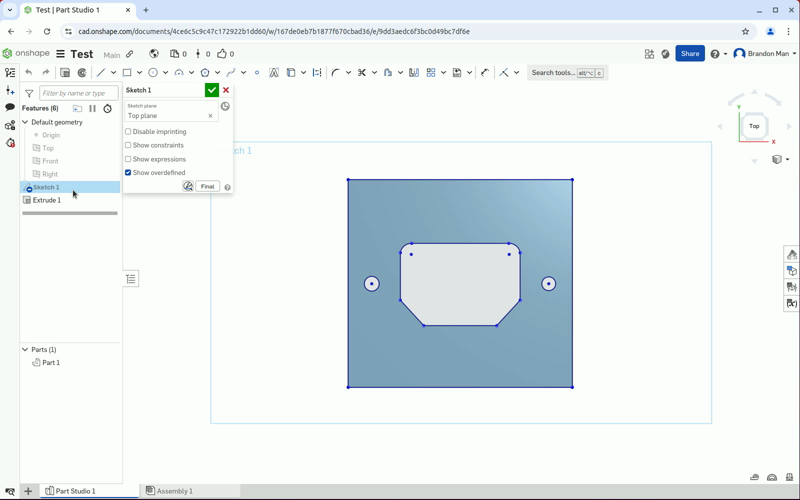
mouse_move(229, 92)
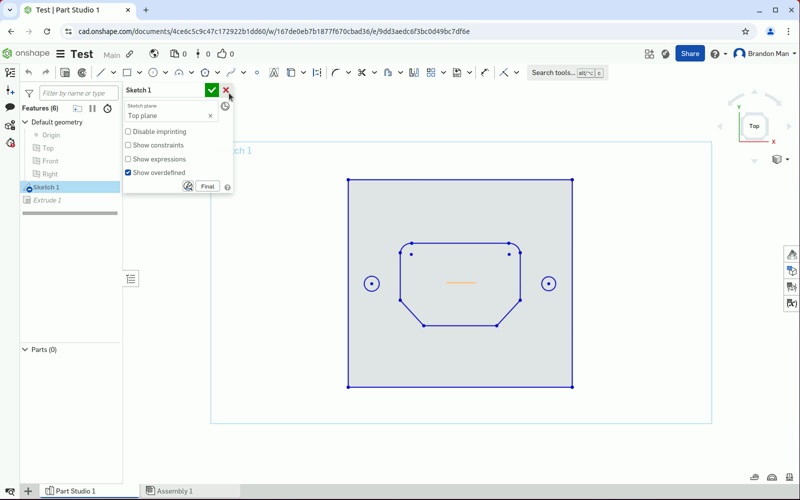
click(229, 92)
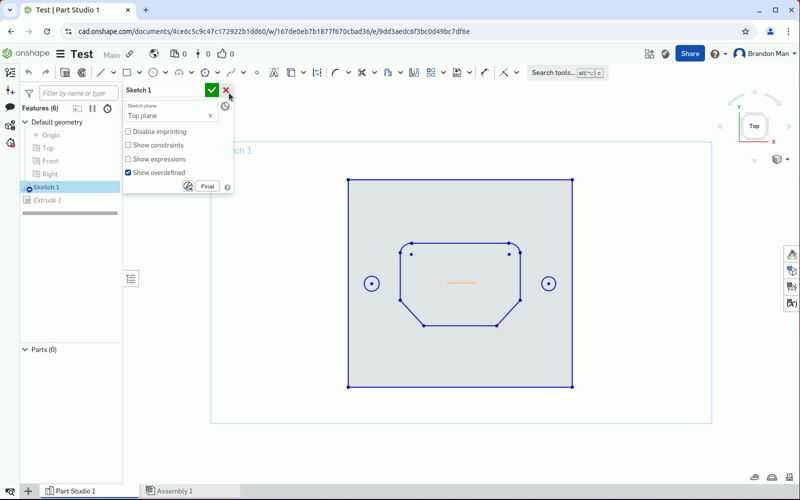
key(shift+s)
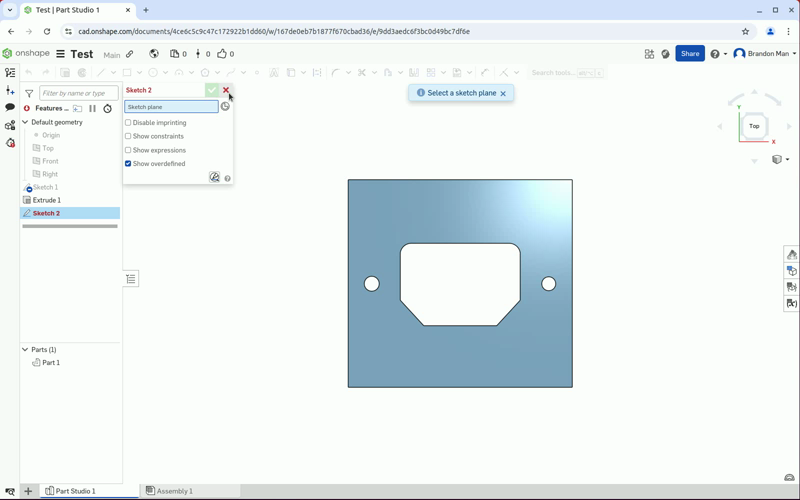
mouse_move(73, 150)
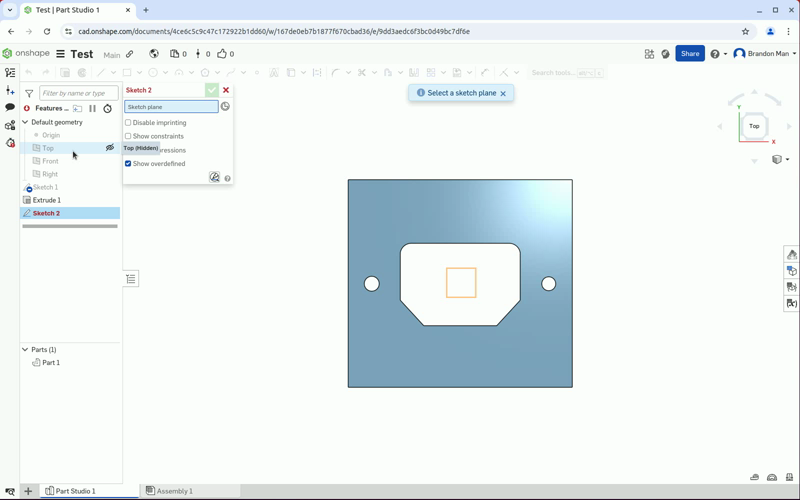
click(73, 150)
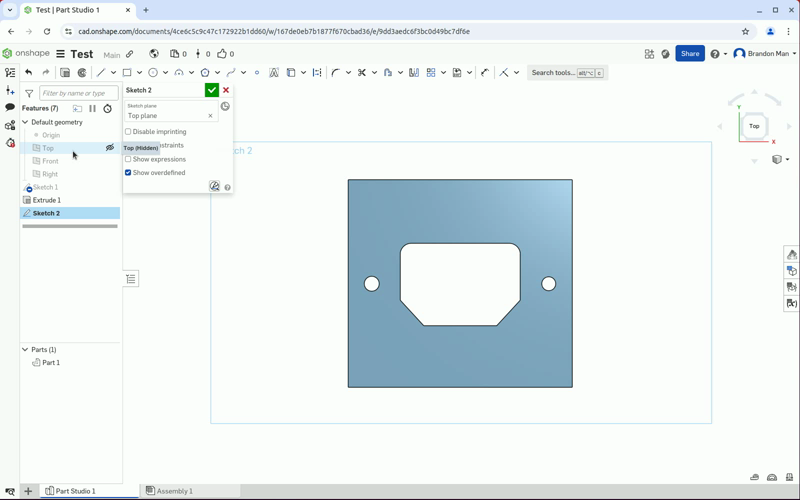
mouse_move(73, 352)
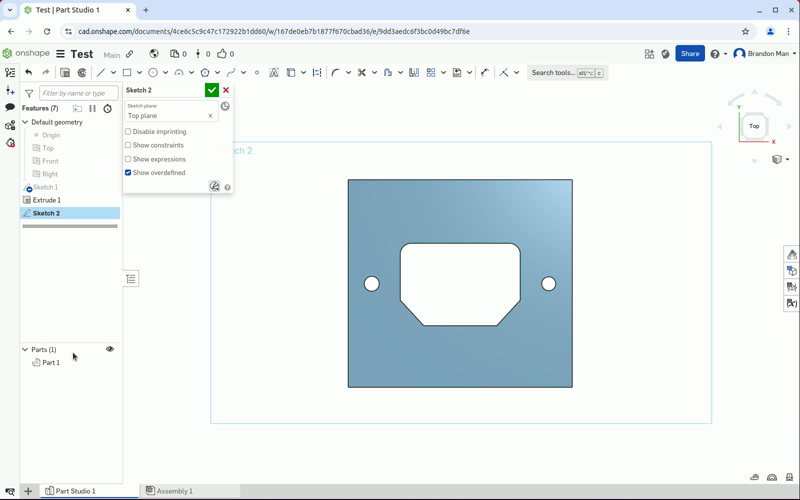
key(y)
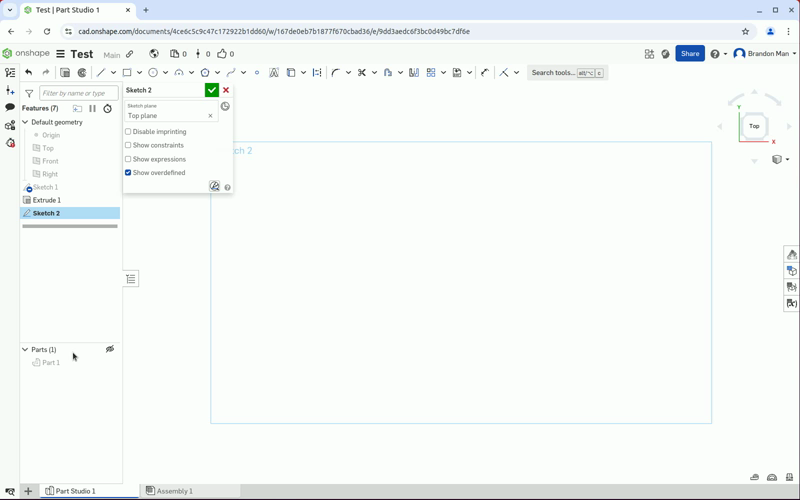
key(c)
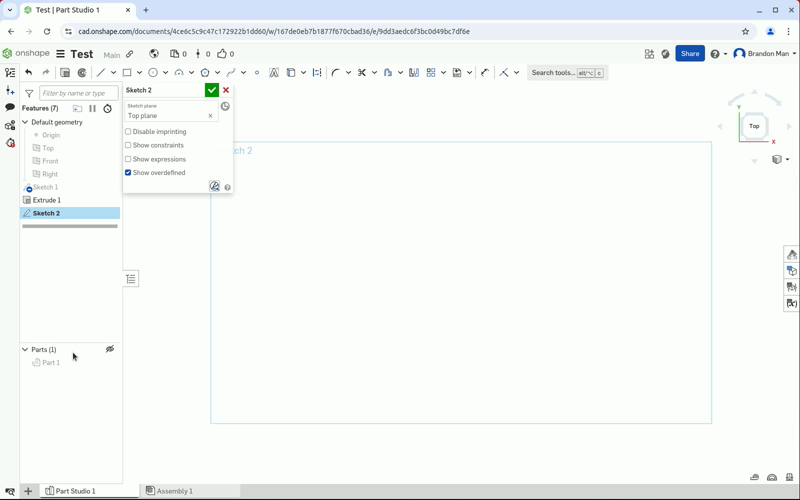
key_down(shift)
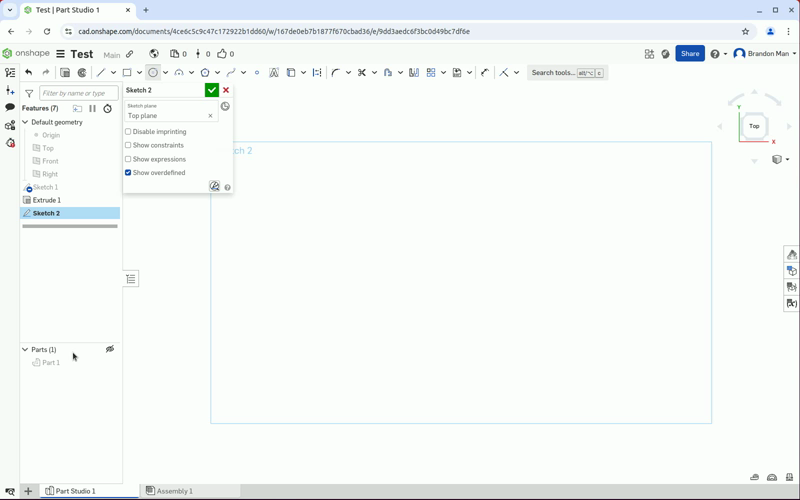
mouse_move(371, 282)
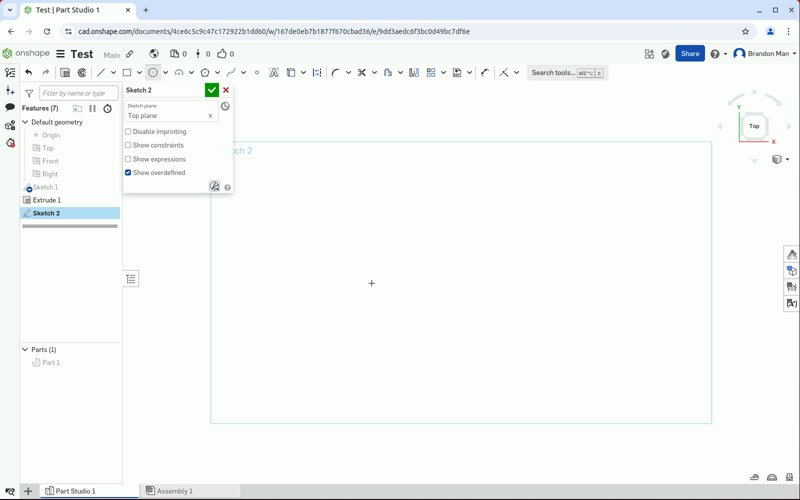
click(371, 282)
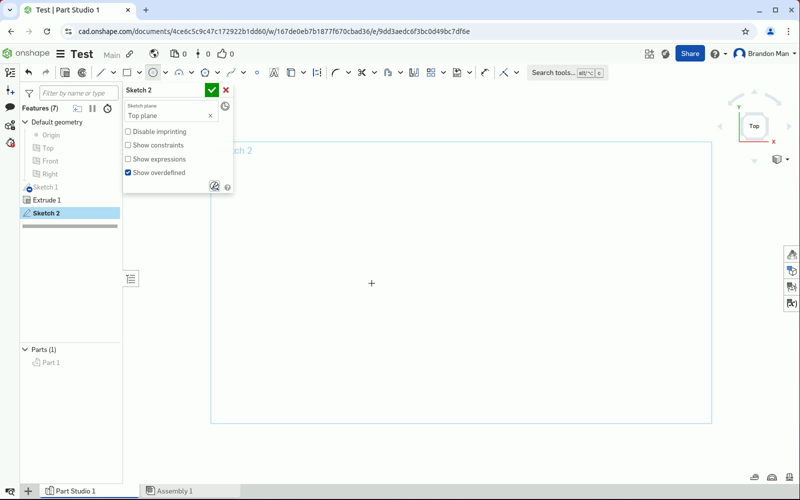
key_up(shift)
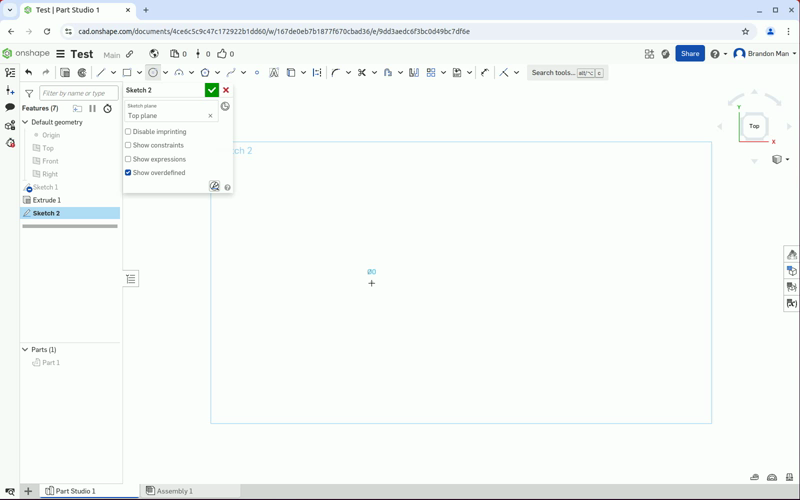
mouse_move(379, 282)
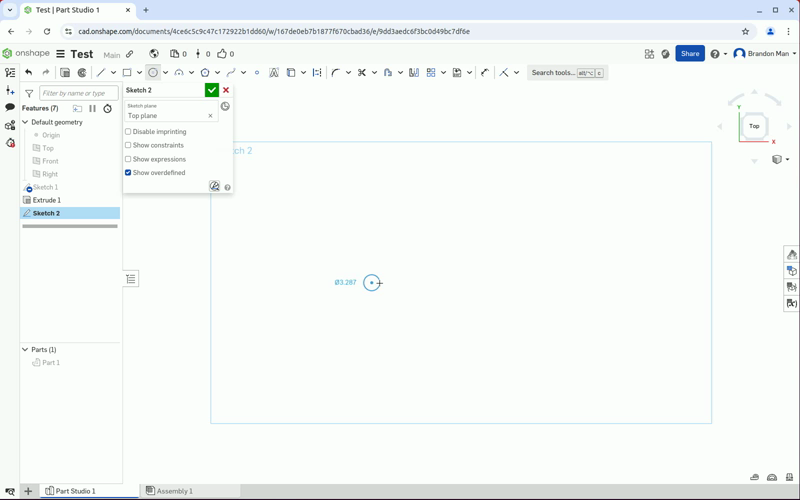
click(379, 282)
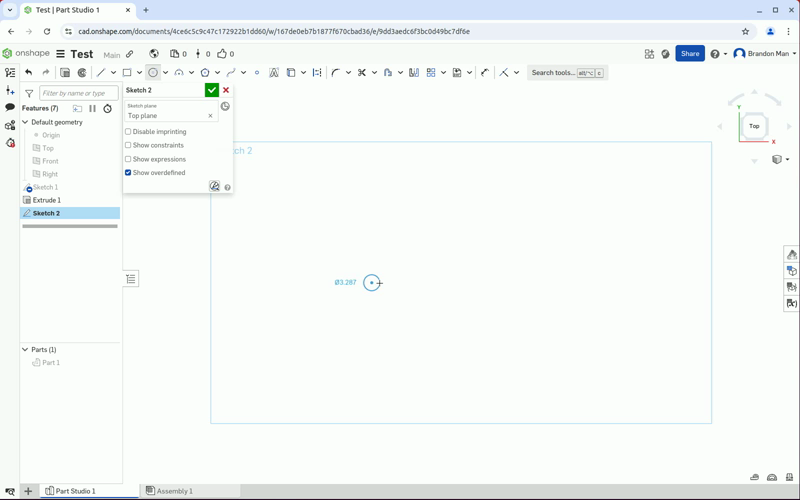
key(esc)
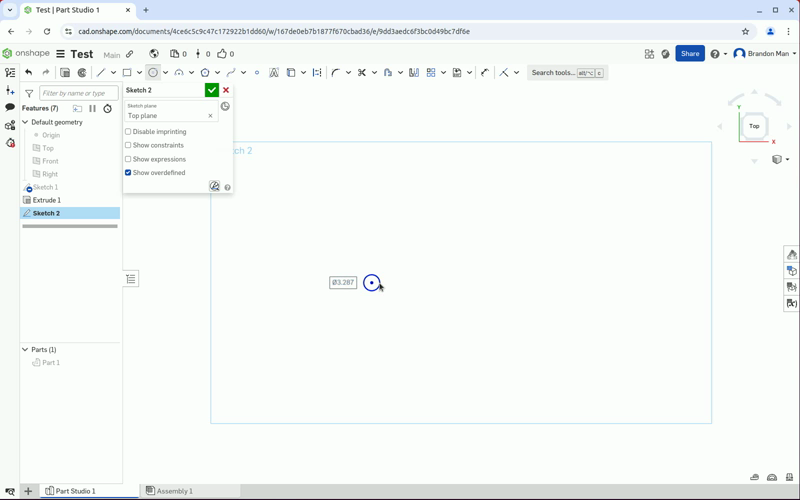
mouse_move(373, 283)
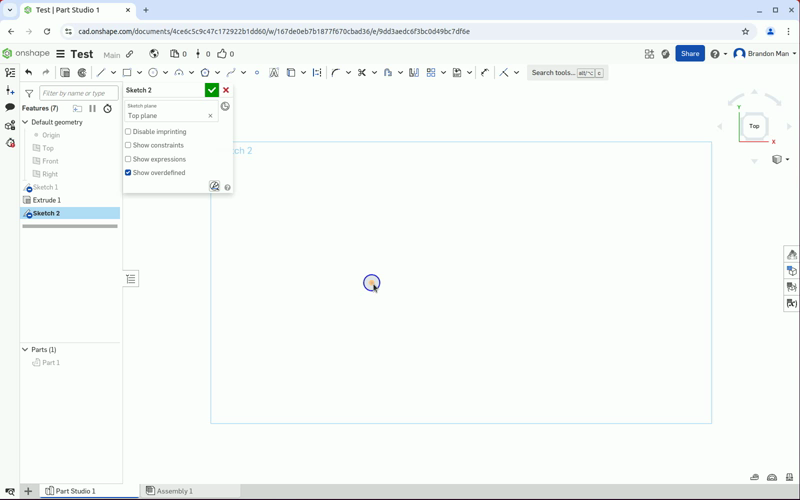
scroll(6)
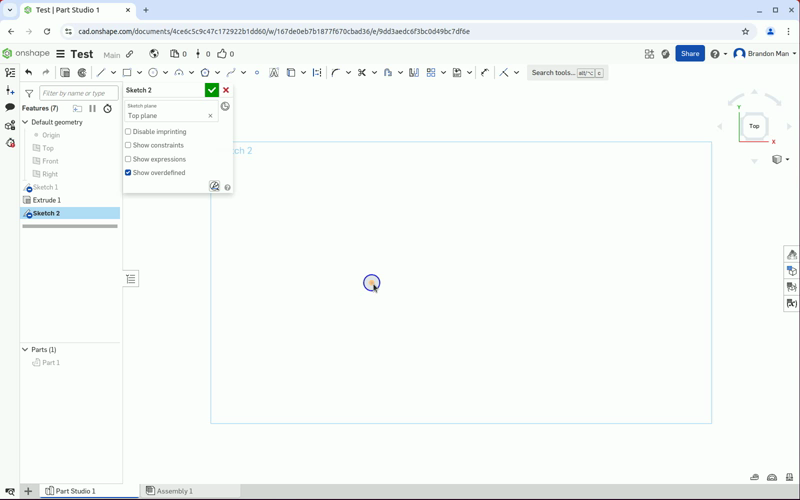
scroll(6)
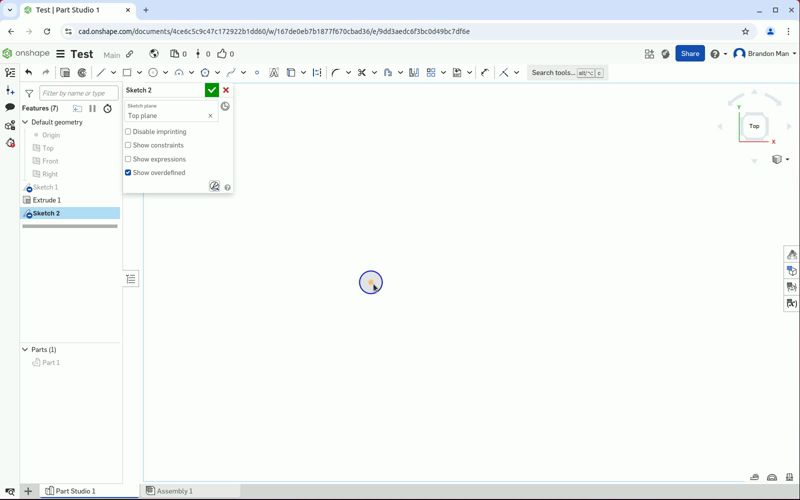
scroll(6)
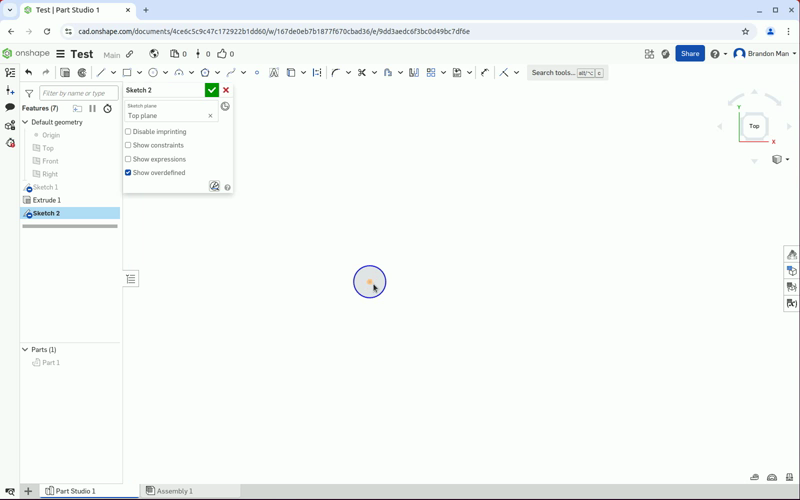
scroll(6)
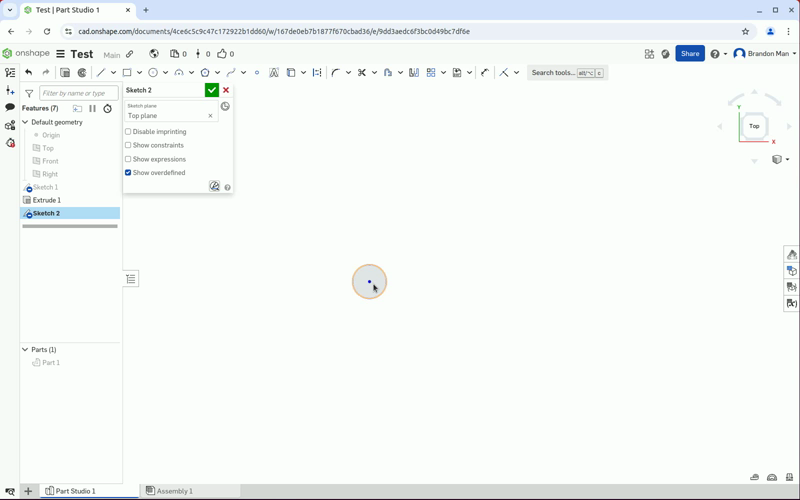
scroll(6)
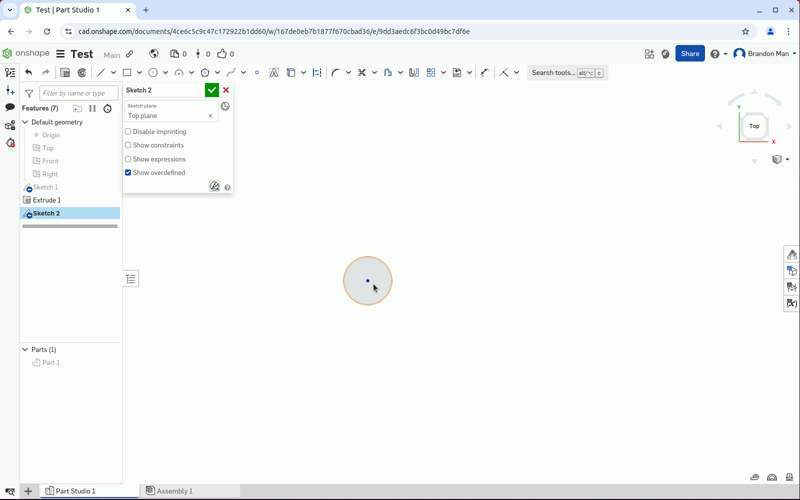
scroll(6)
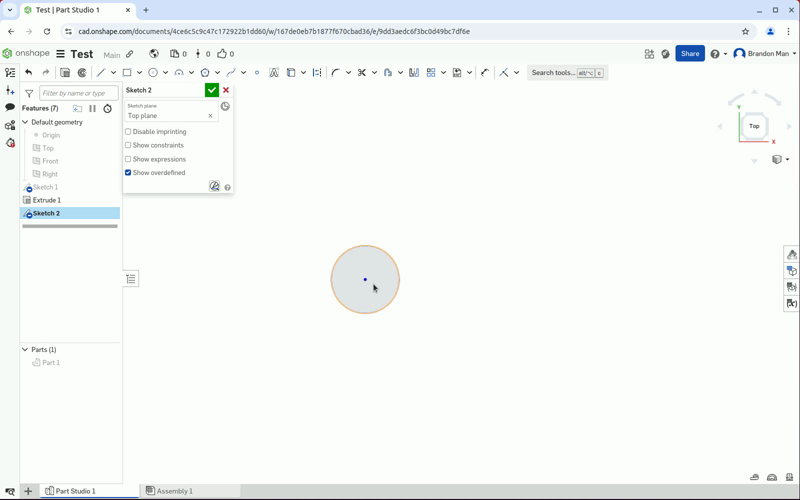
scroll(6)
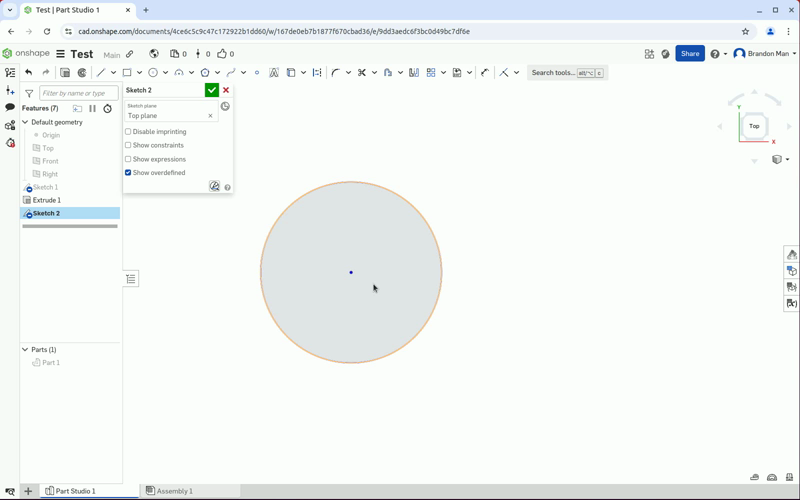
click(373, 283)
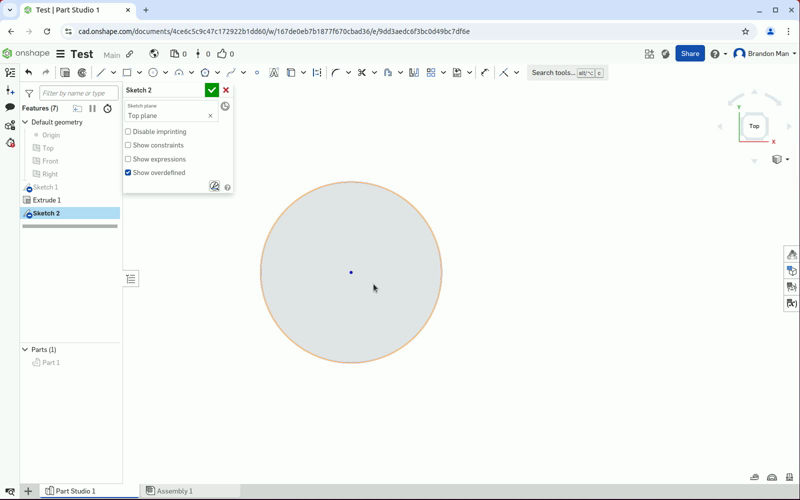
scroll(-6)
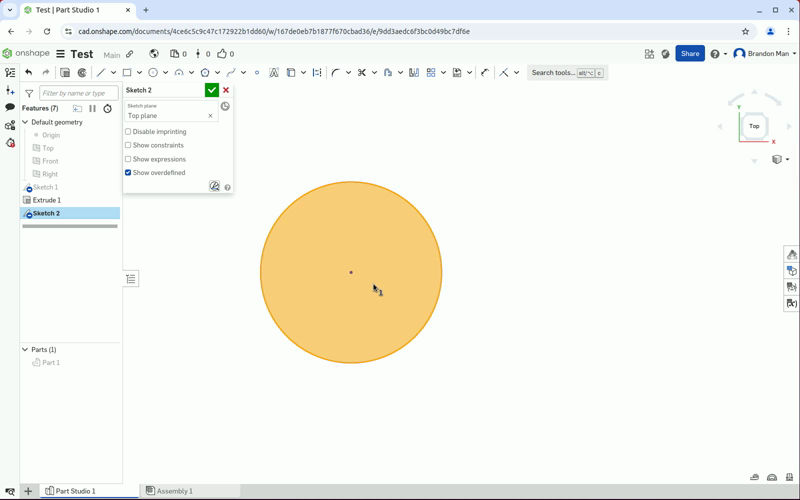
scroll(-6)
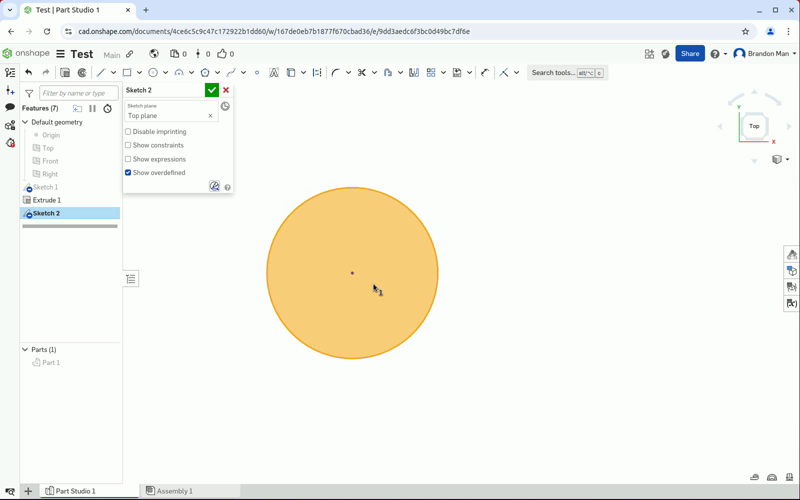
scroll(-6)
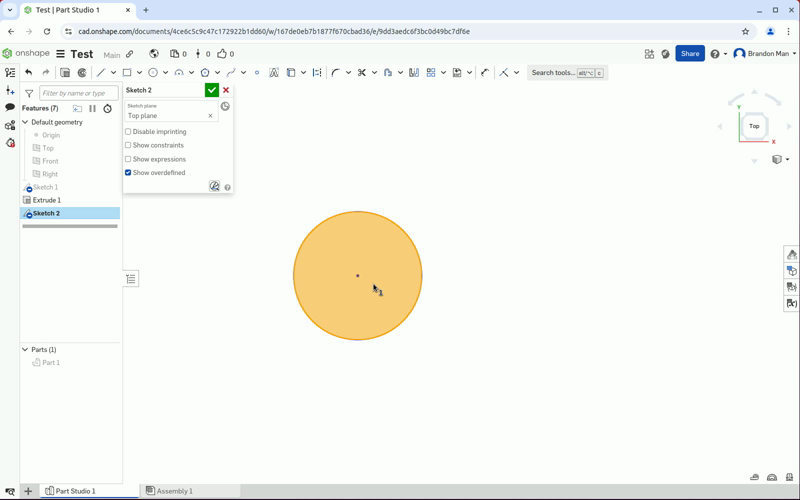
scroll(-6)
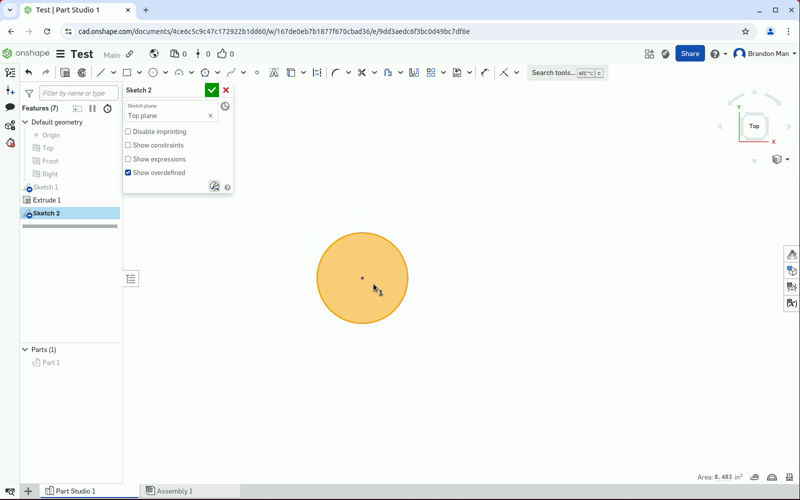
scroll(-6)
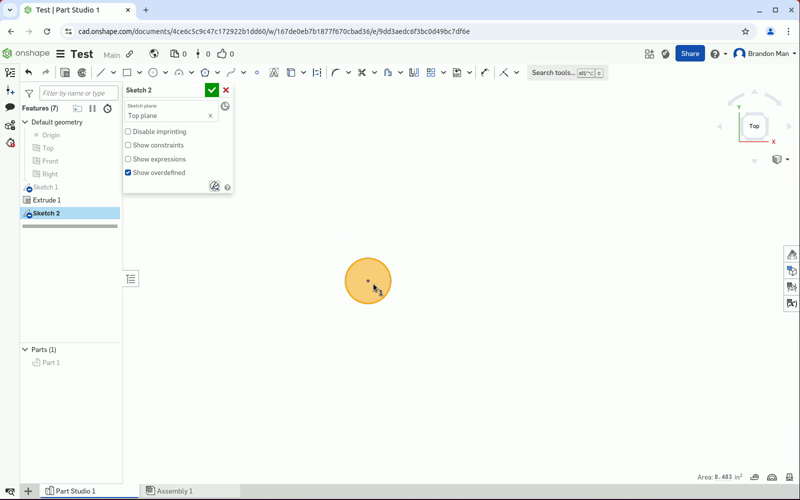
scroll(-6)
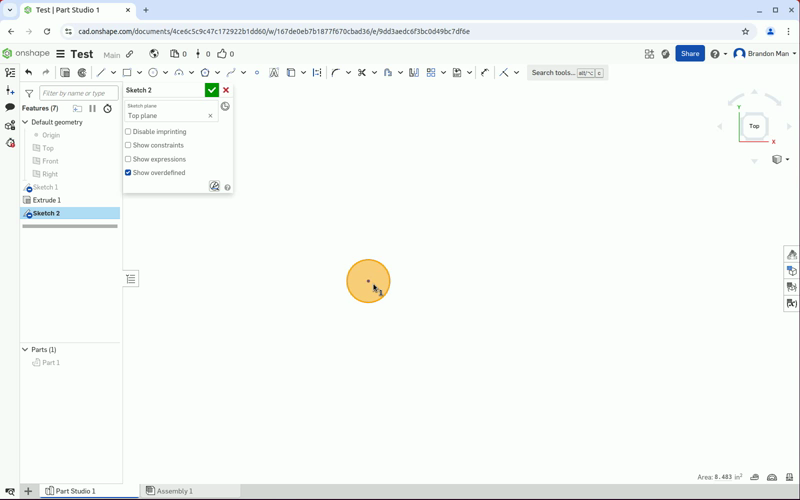
scroll(-6)
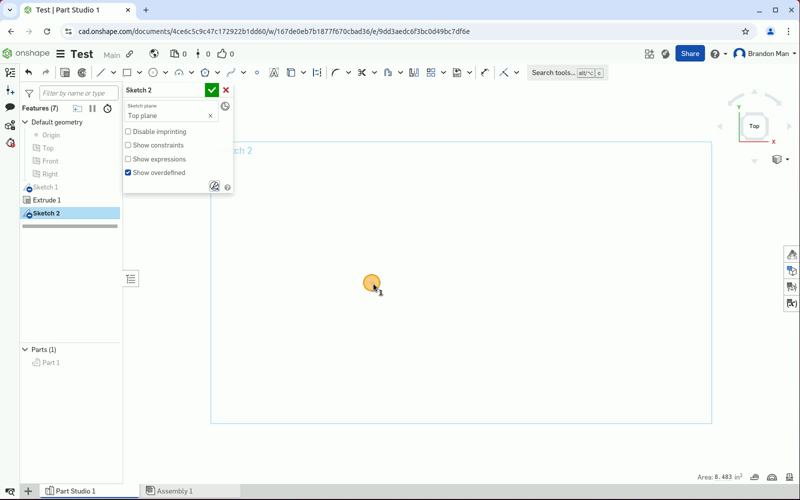
mouse_move(73, 352)
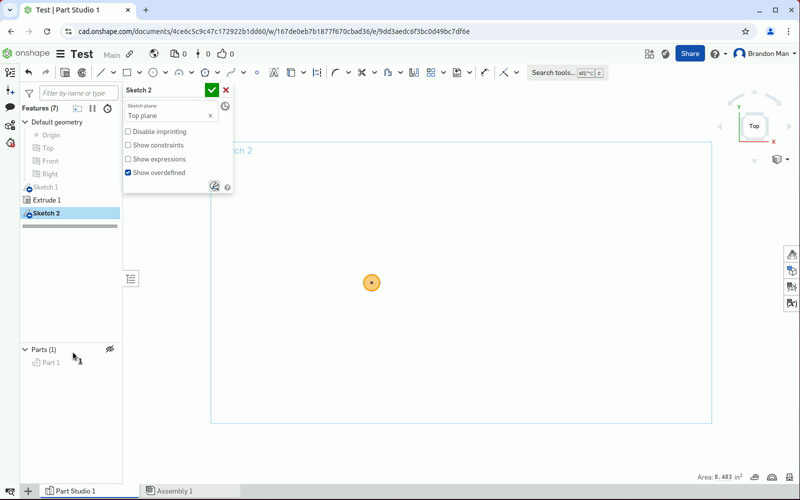
key(shift+y)
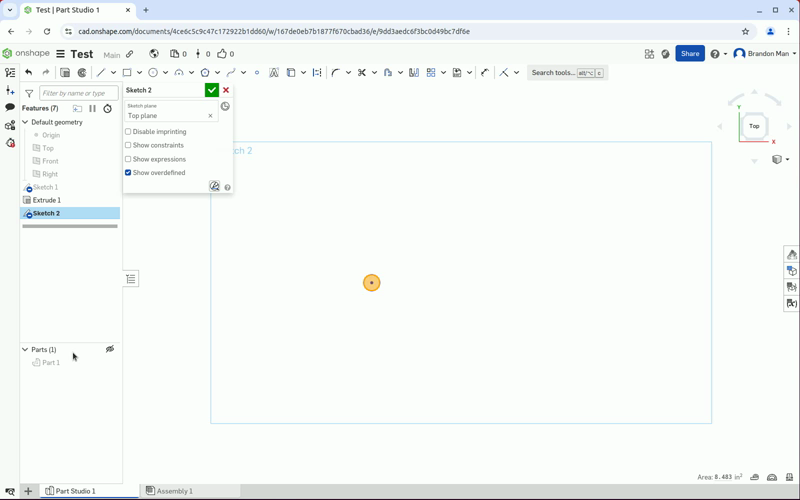
key(shift+e)
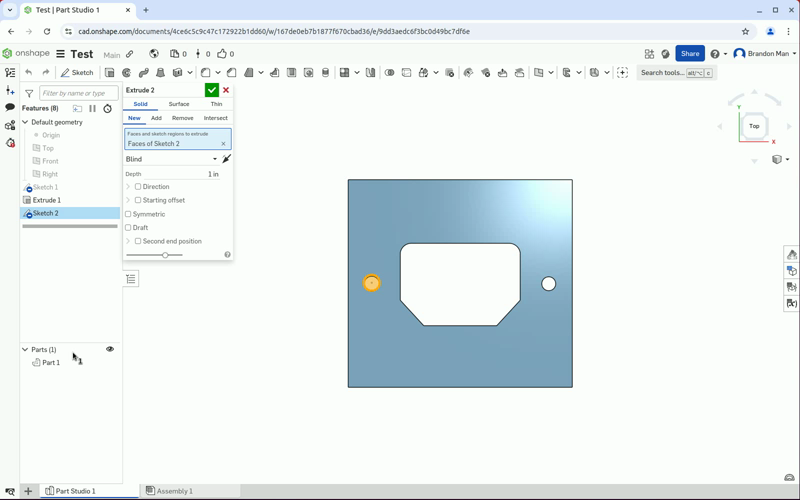
mouse_move(143, 106)
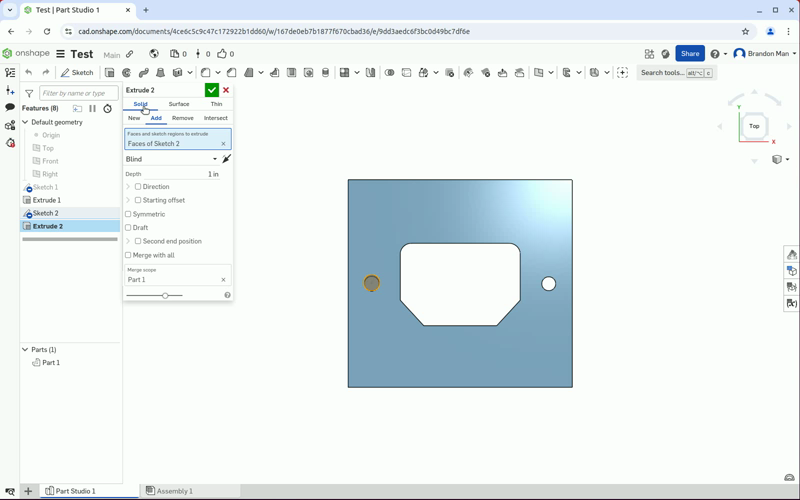
click(143, 106)
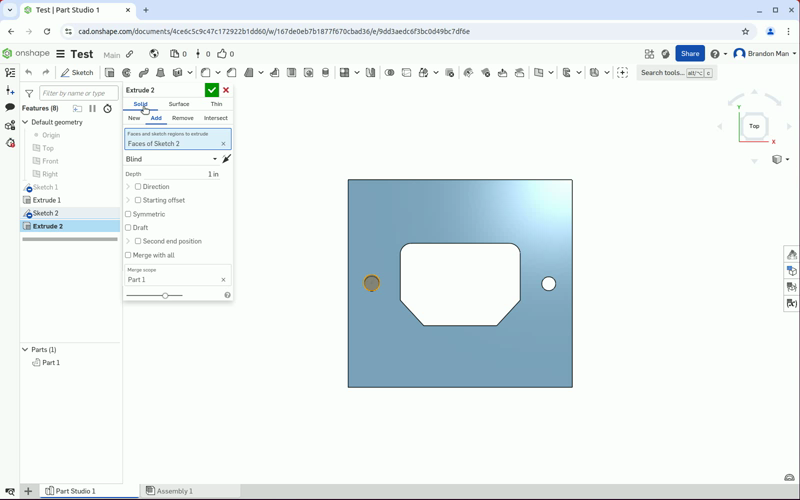
mouse_move(137, 120)
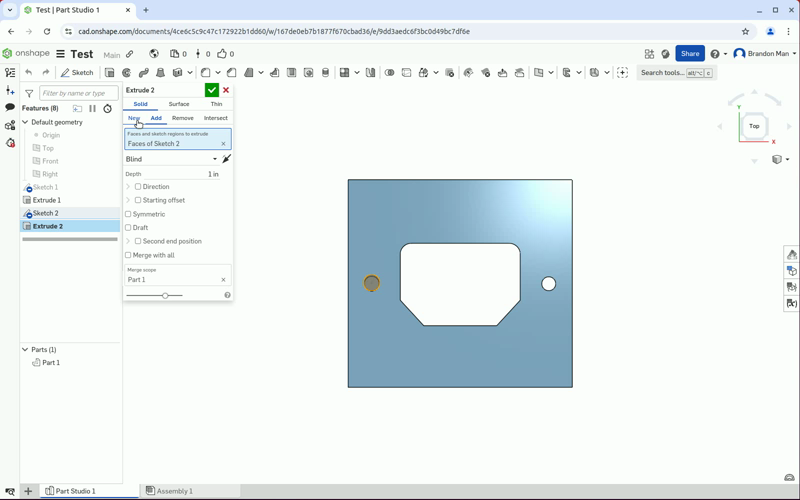
click(137, 120)
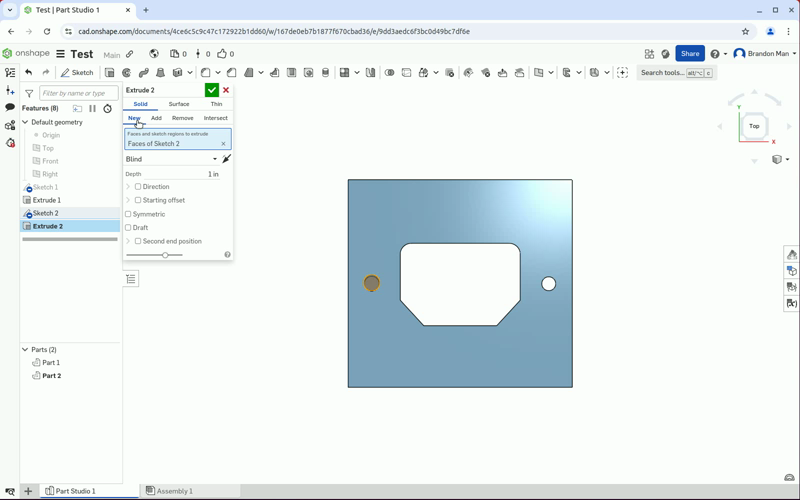
key(tab, 4)
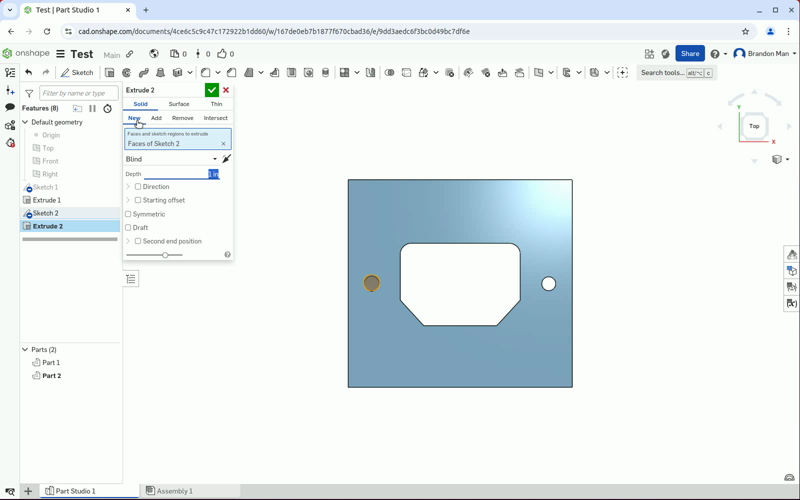
text(5.536)
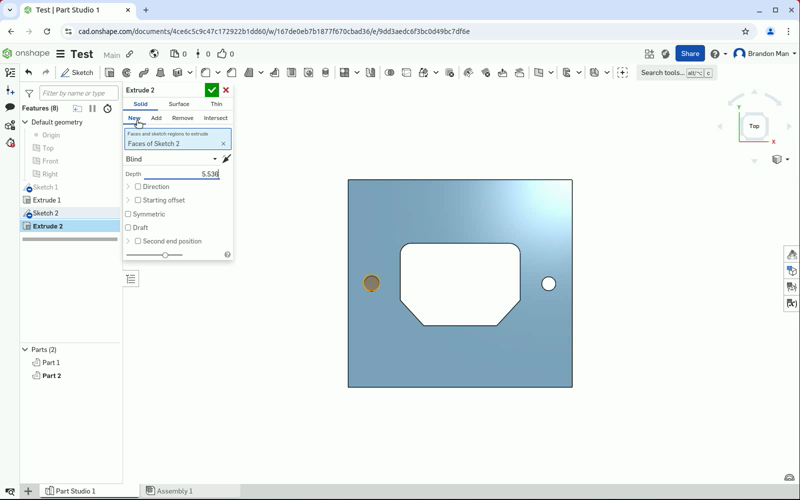
key(enter)
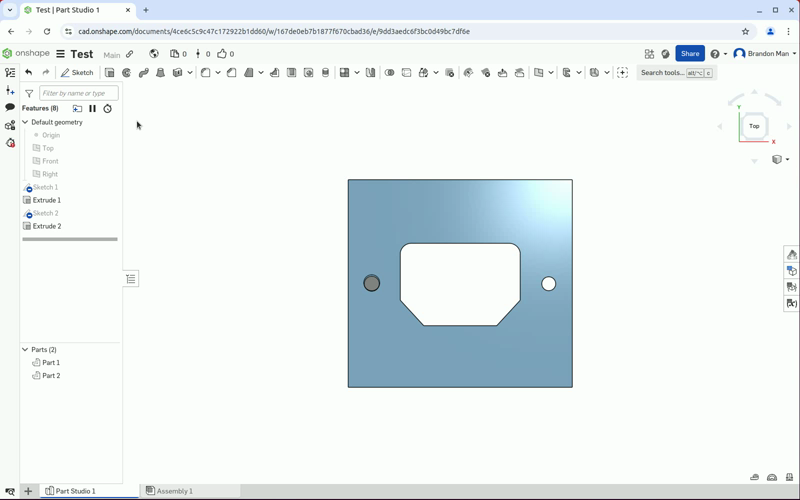
key(shift+h)
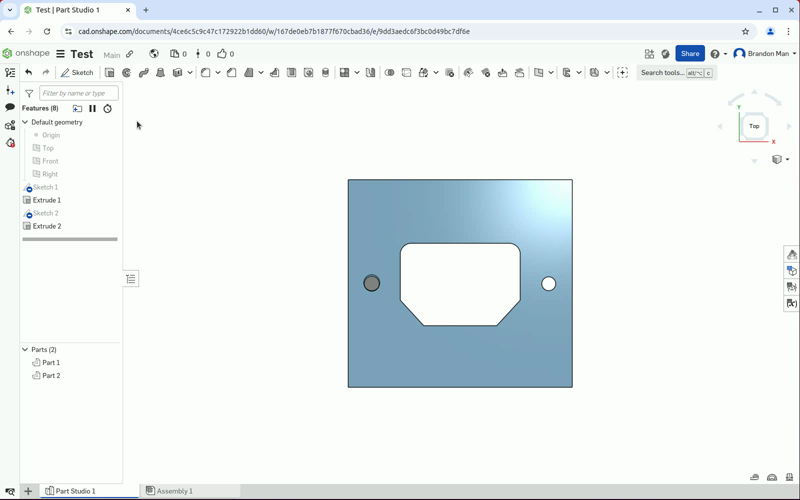
key(shift+h)
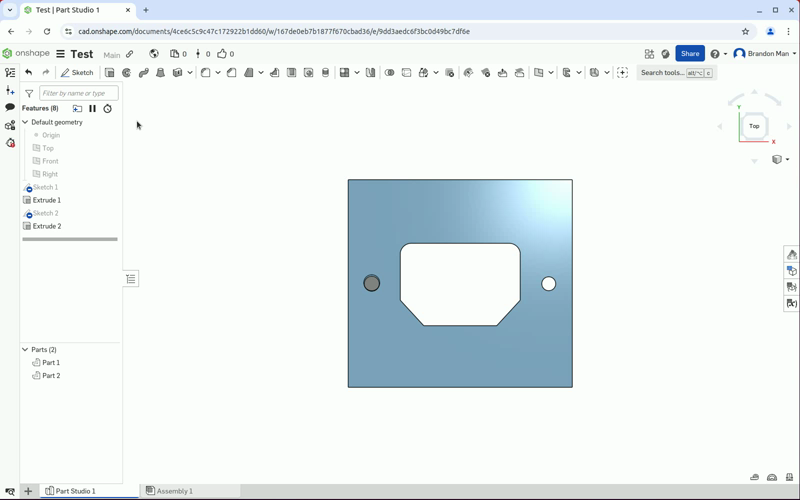
mouse_move(73, 189)
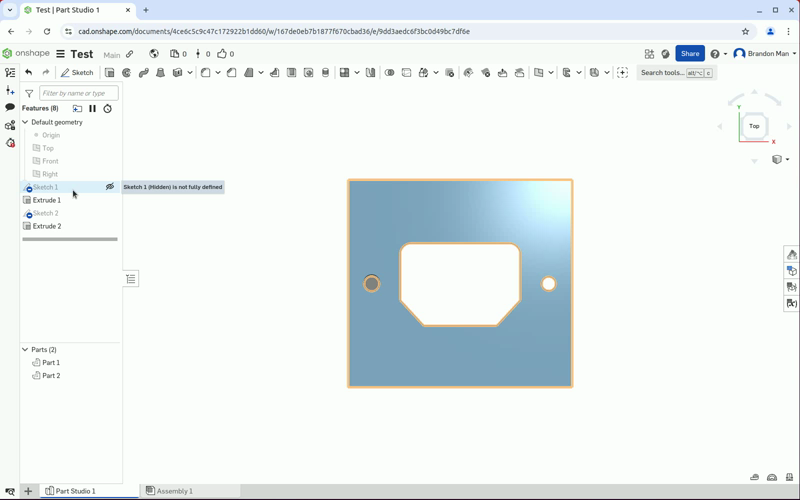
click(73, 189)
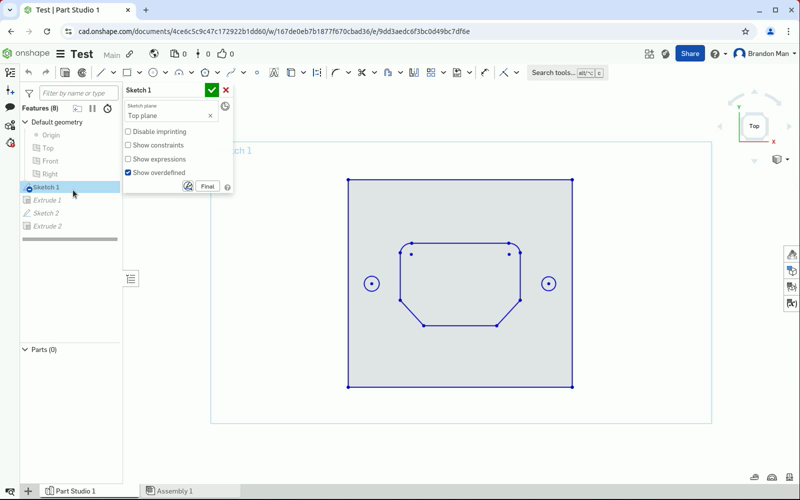
mouse_move(229, 92)
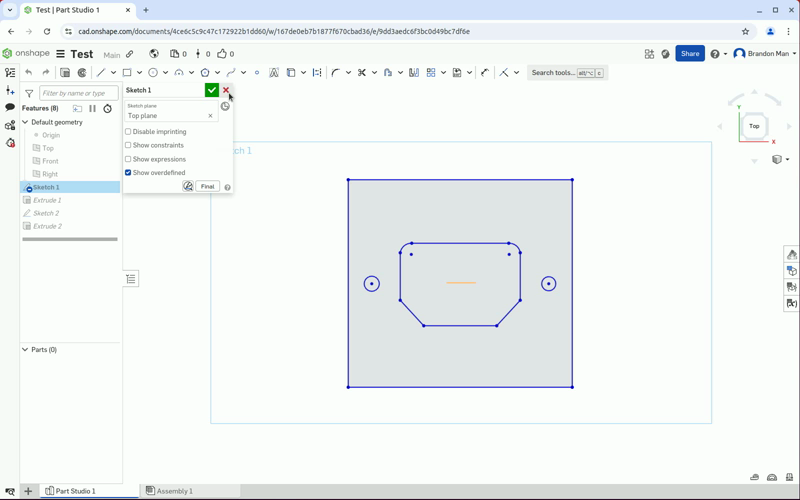
click(229, 92)
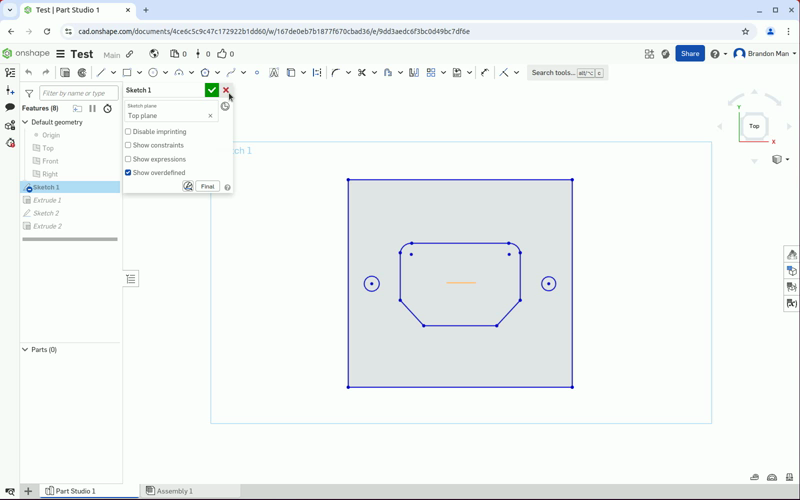
key(shift+s)
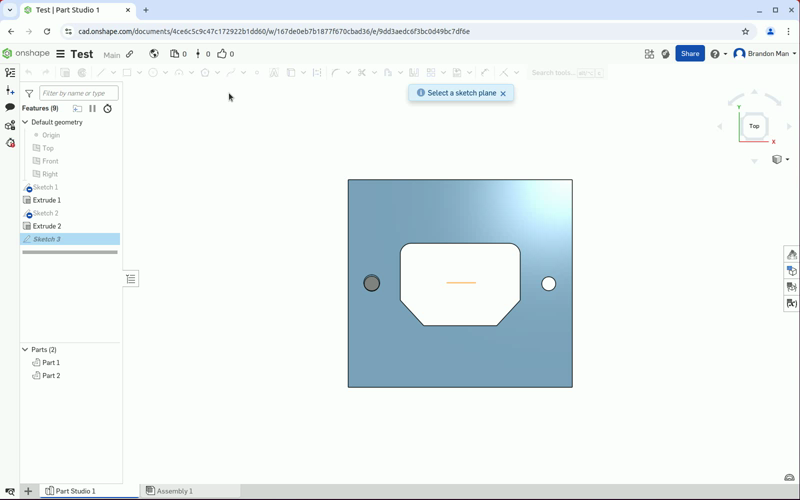
mouse_move(73, 150)
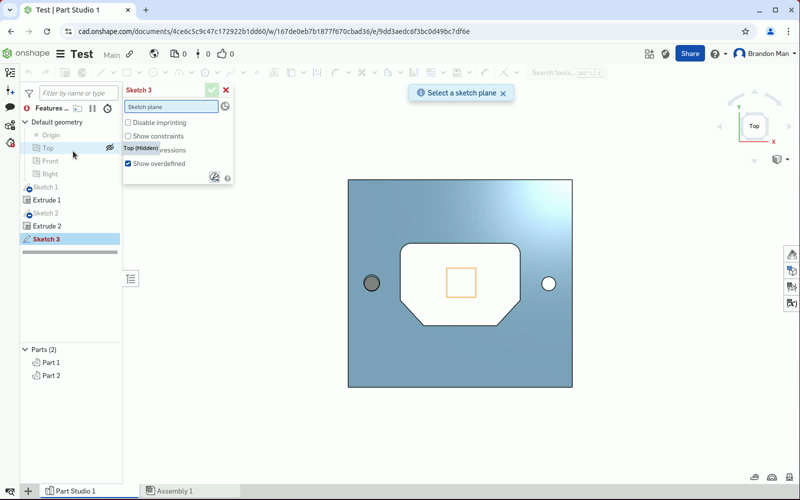
click(73, 150)
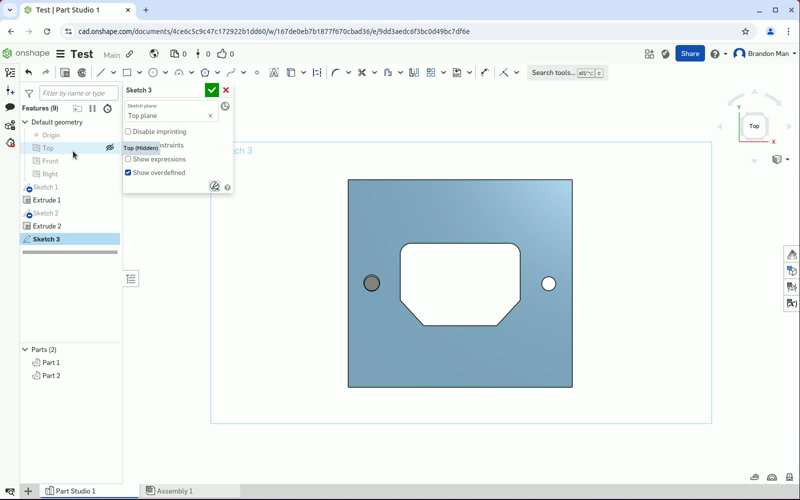
mouse_move(73, 352)
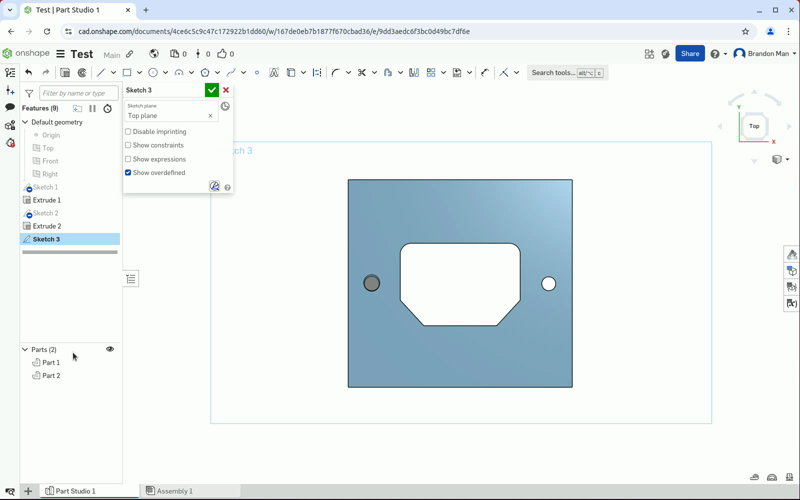
key(y)
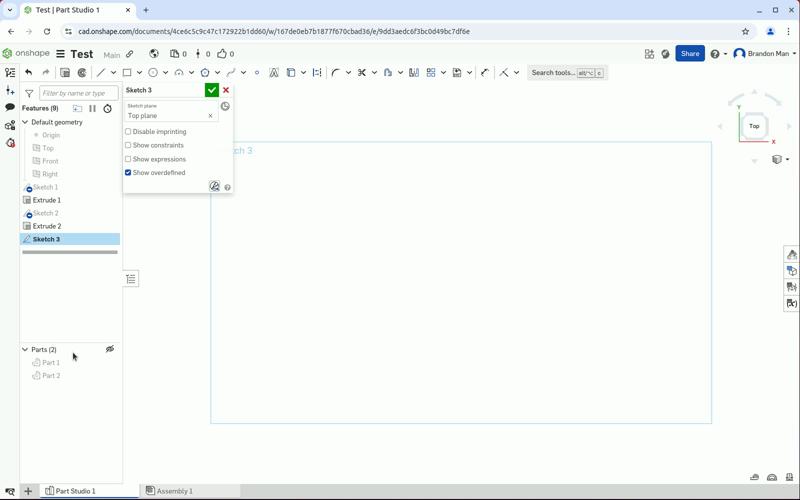
key(c)
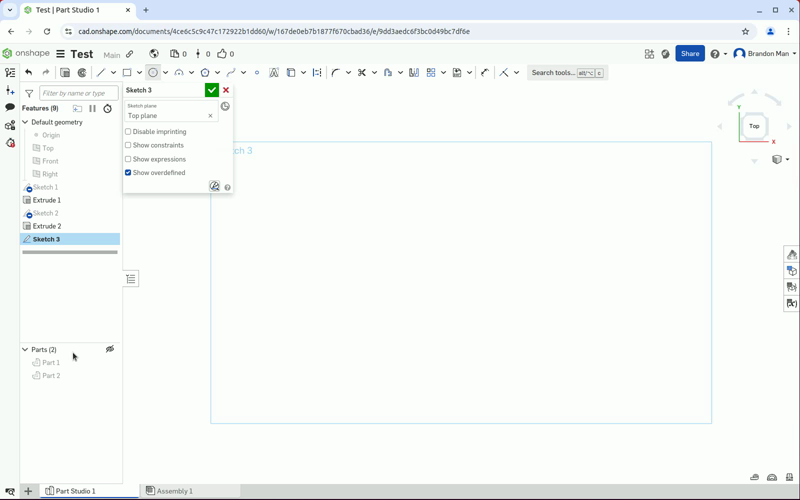
key_down(shift)
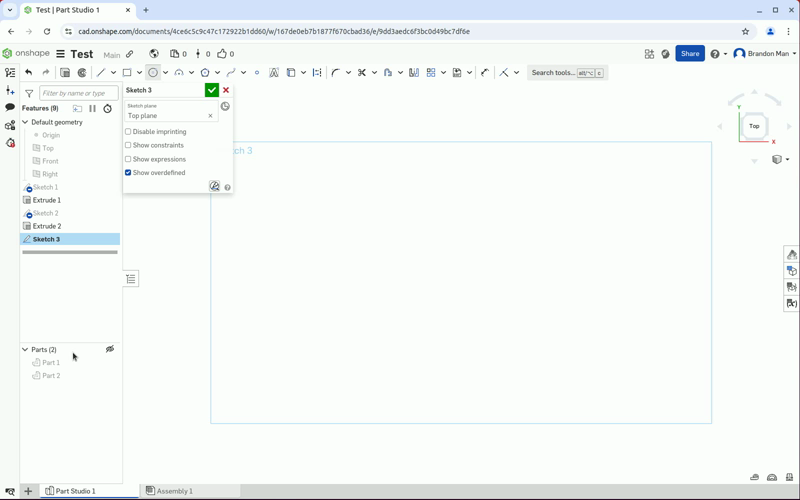
mouse_move(551, 282)
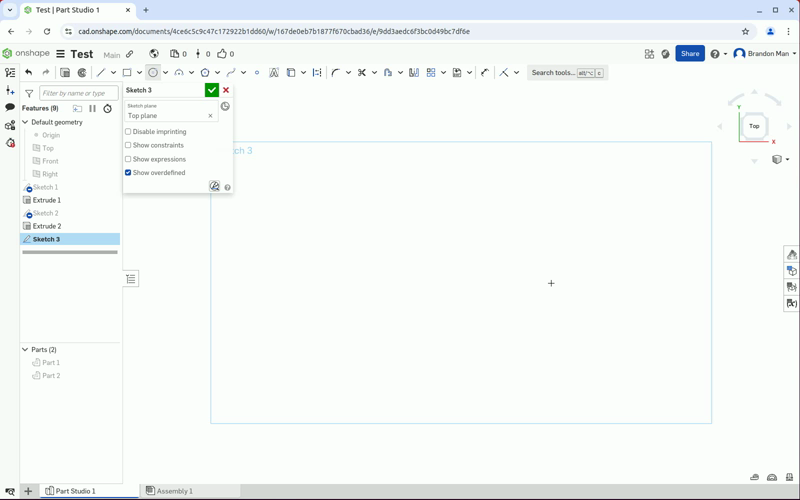
click(551, 282)
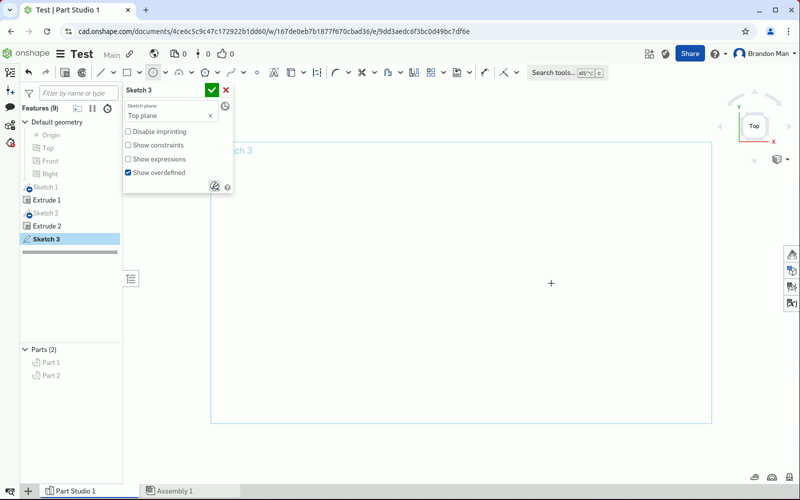
key_up(shift)
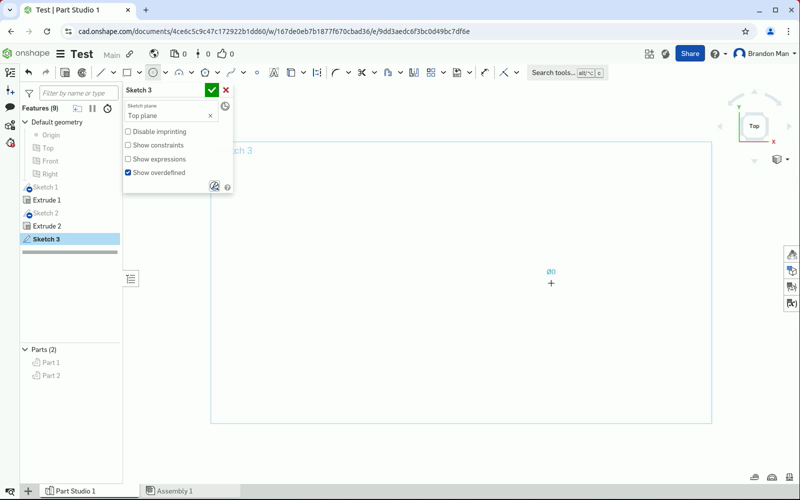
mouse_move(559, 282)
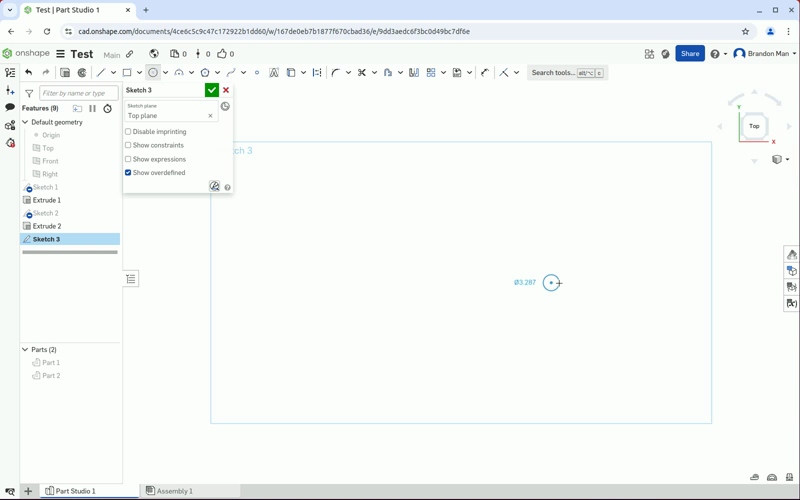
click(559, 282)
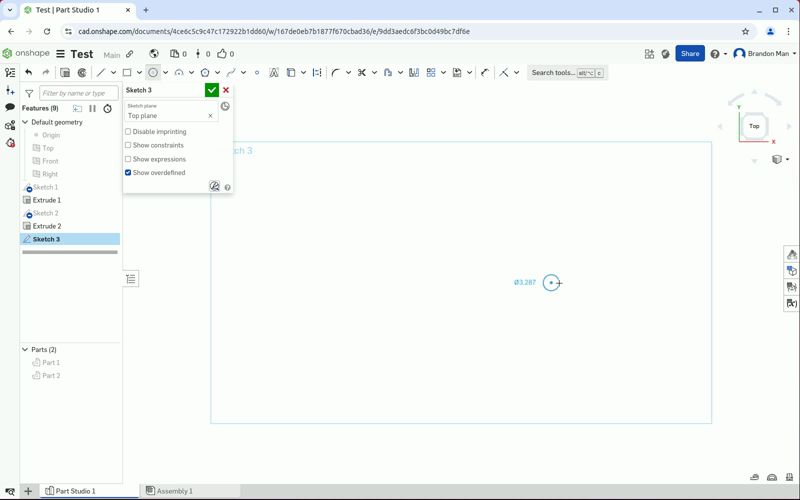
key(esc)
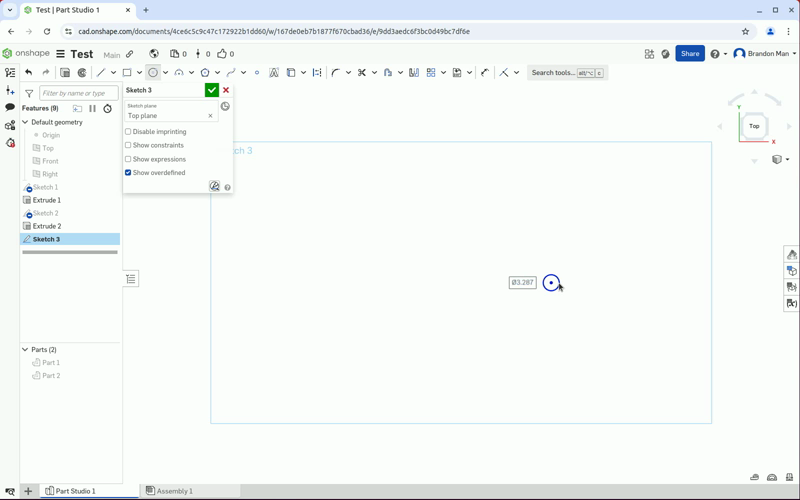
mouse_move(554, 277)
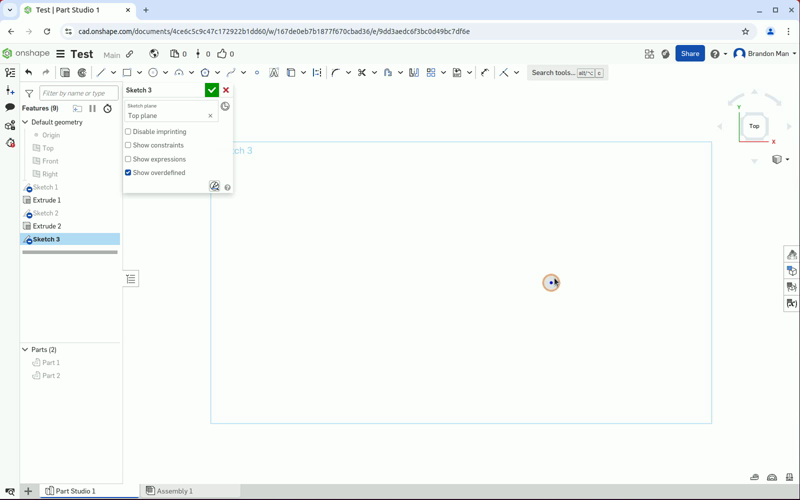
scroll(6)
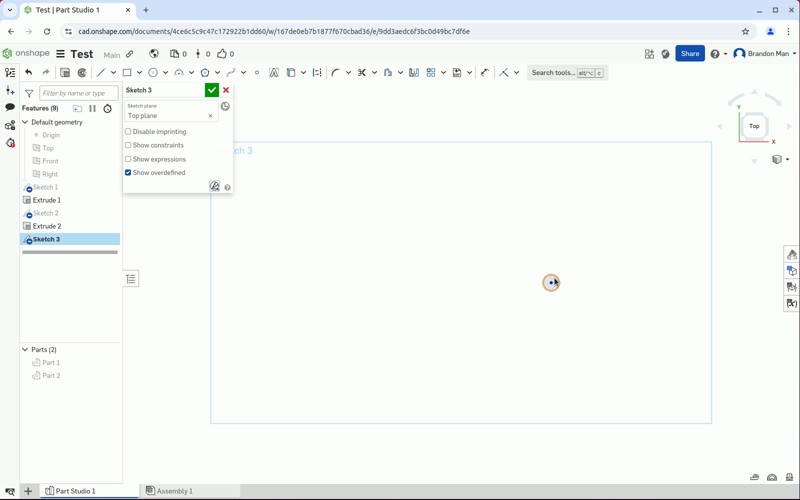
scroll(6)
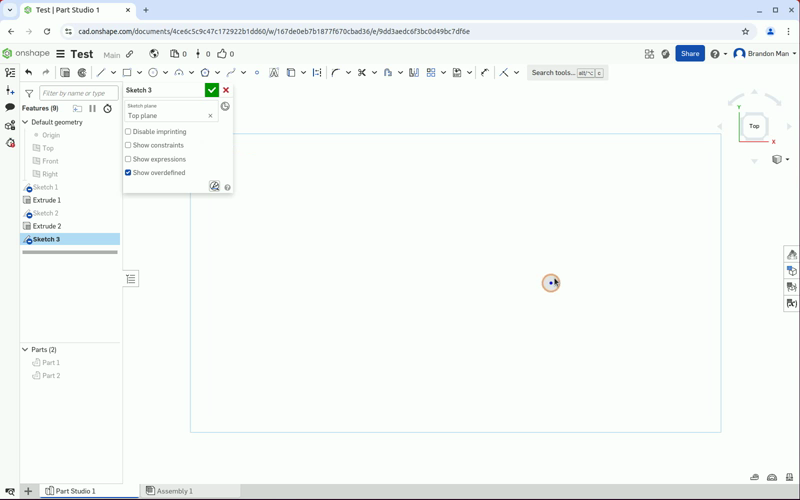
scroll(6)
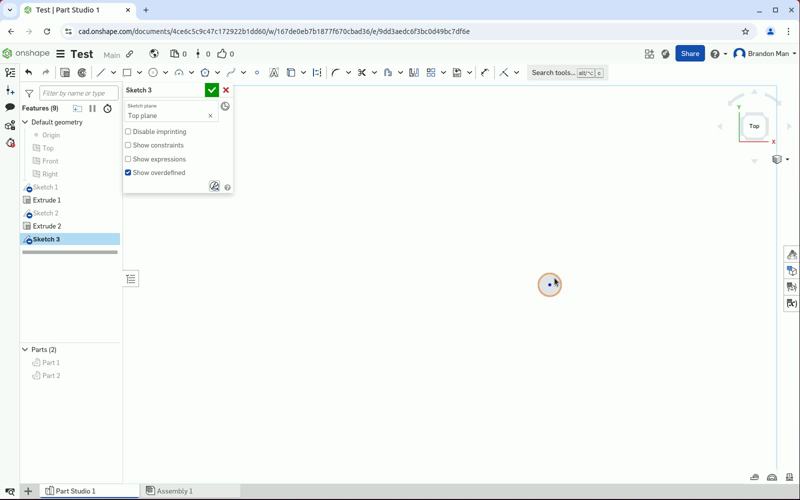
scroll(6)
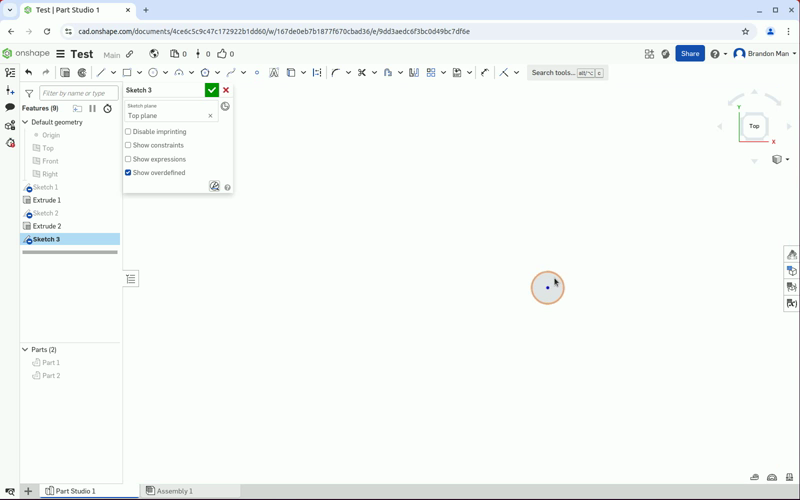
scroll(6)
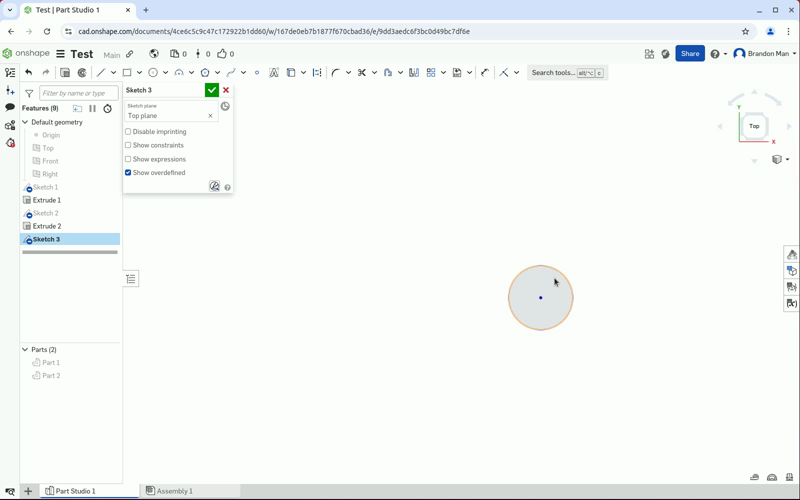
scroll(6)
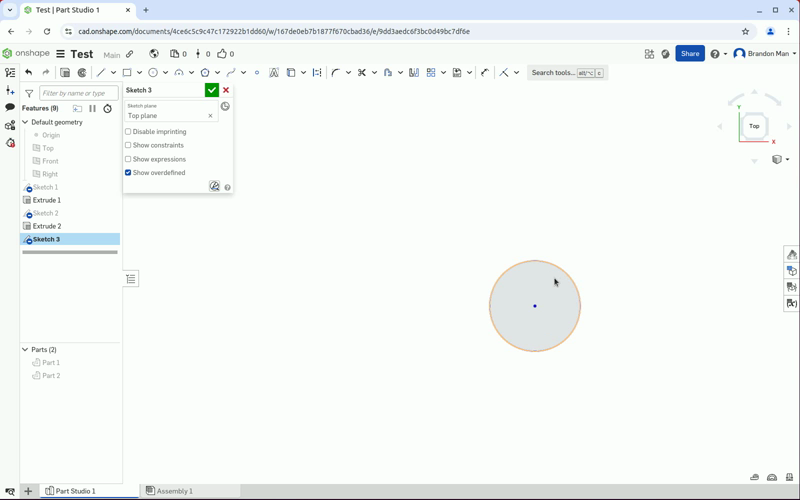
scroll(6)
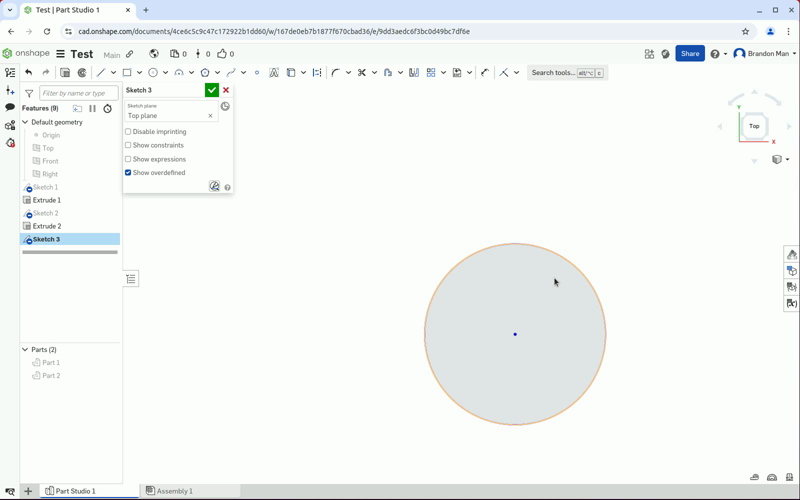
click(554, 277)
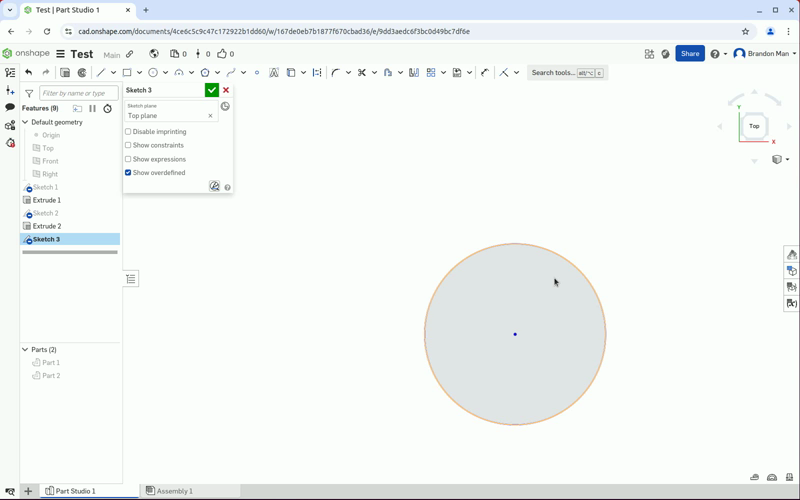
scroll(-6)
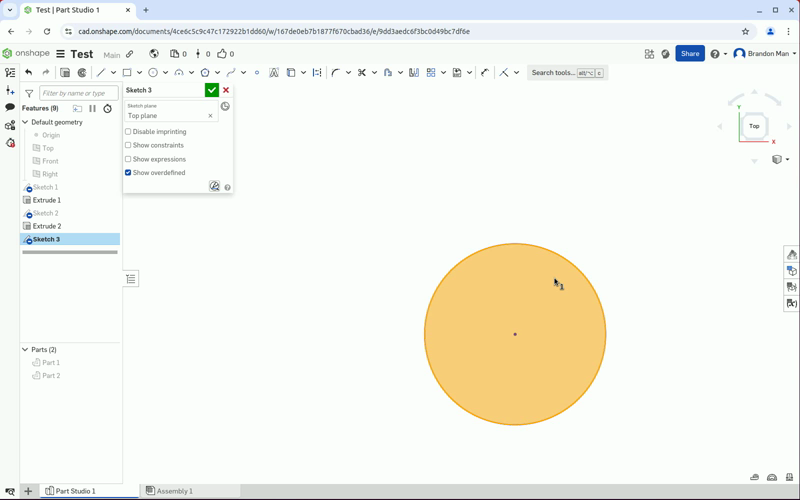
scroll(-6)
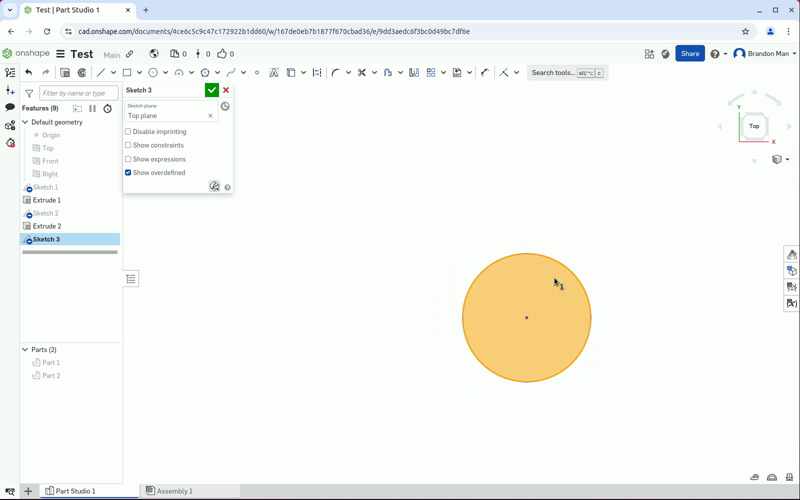
scroll(-6)
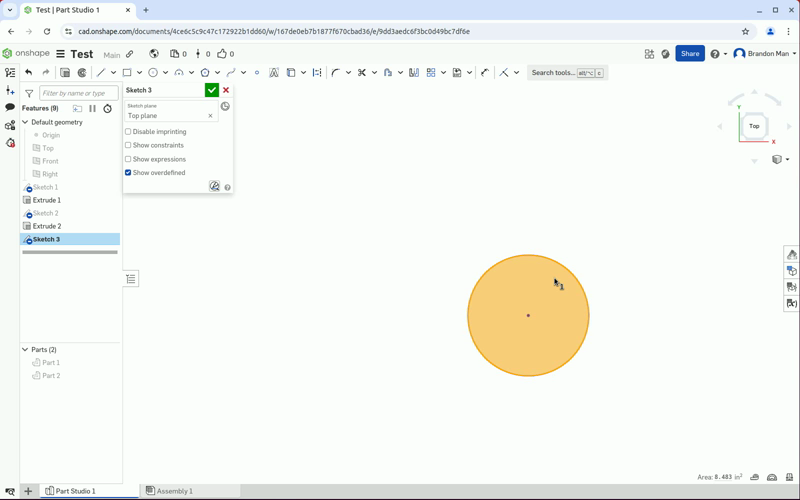
scroll(-6)
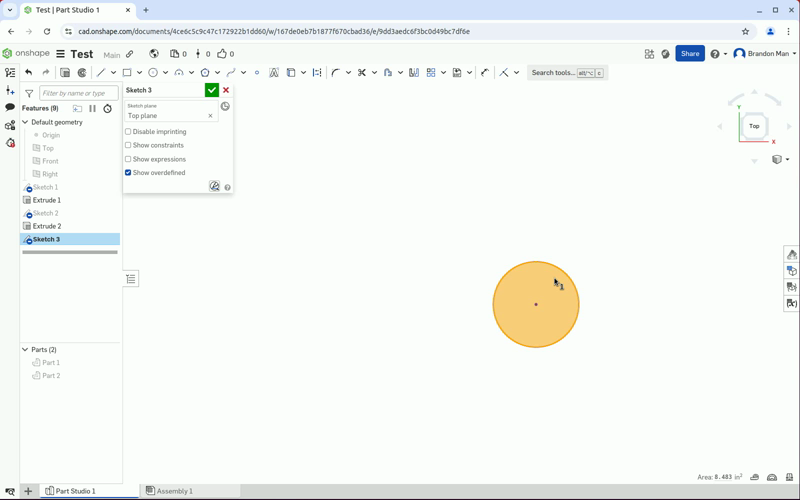
scroll(-6)
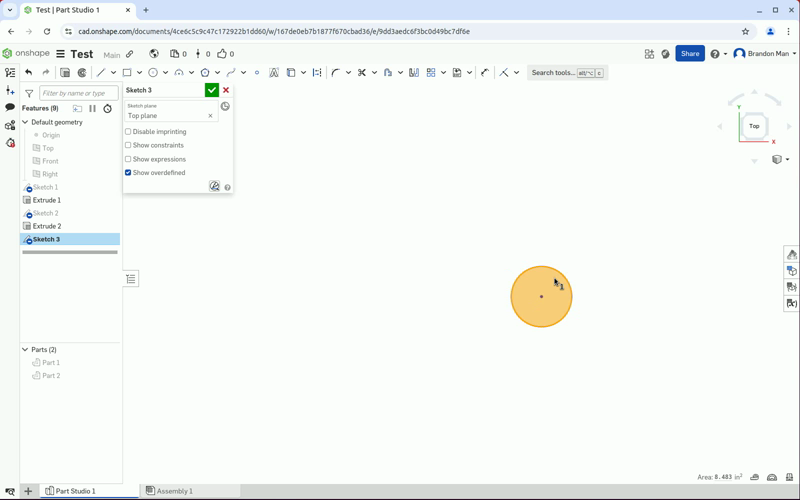
scroll(-6)
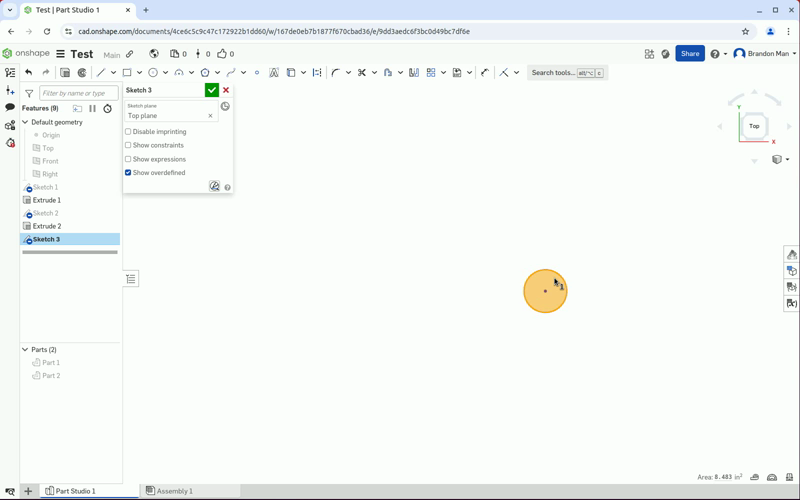
scroll(-6)
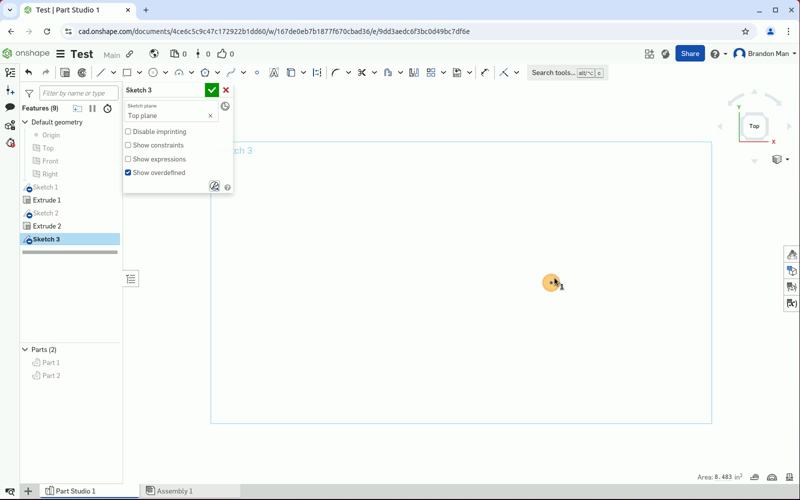
mouse_move(73, 352)
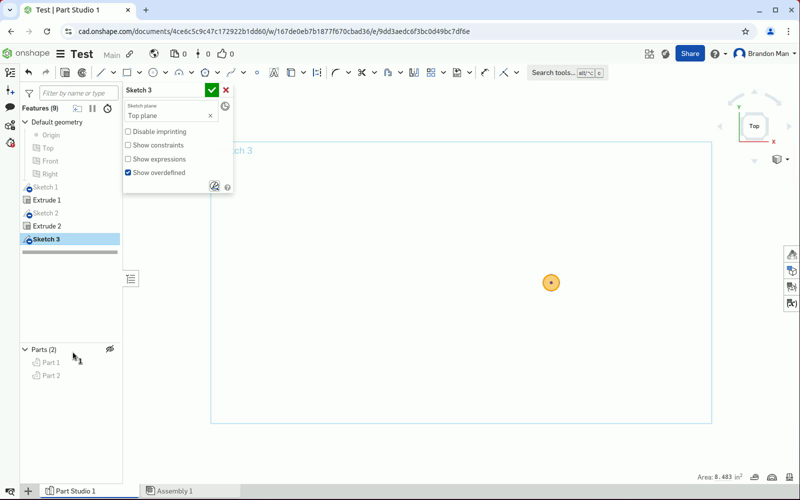
key(shift+y)
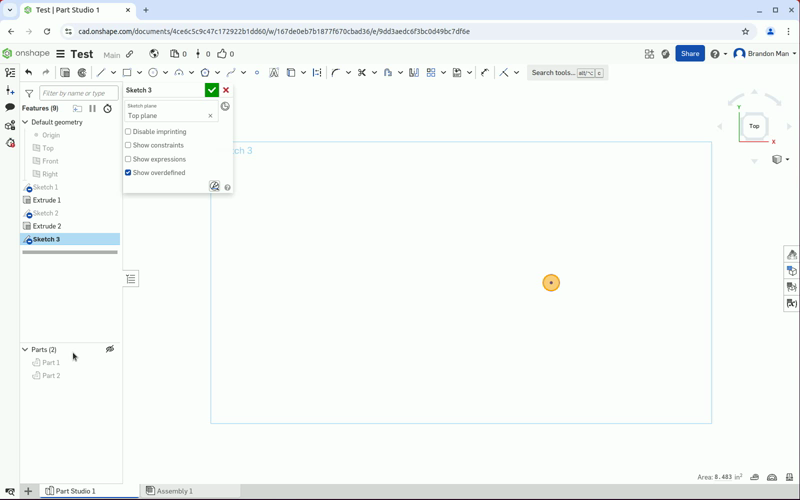
key(shift+e)
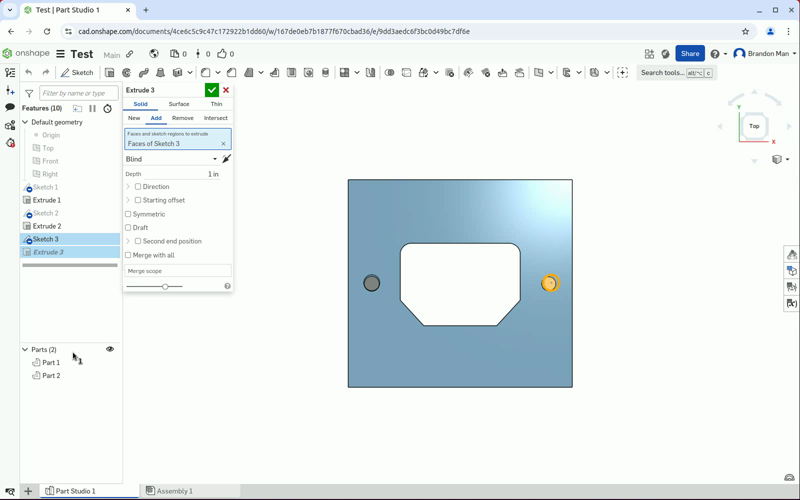
mouse_move(143, 106)
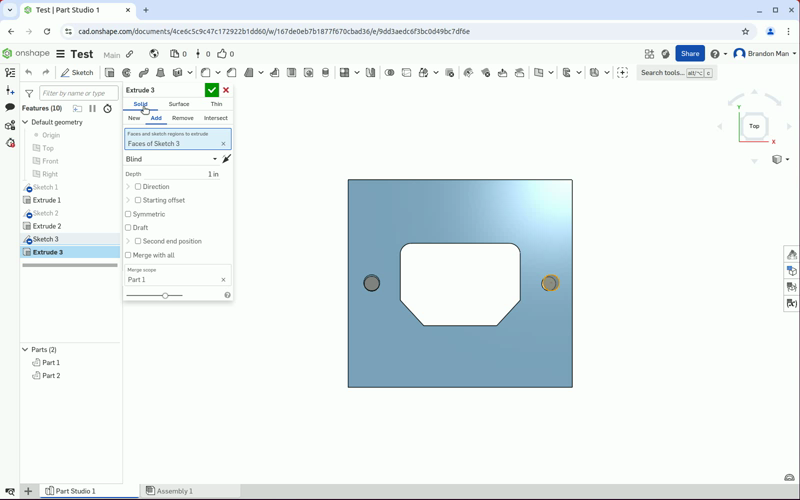
click(143, 106)
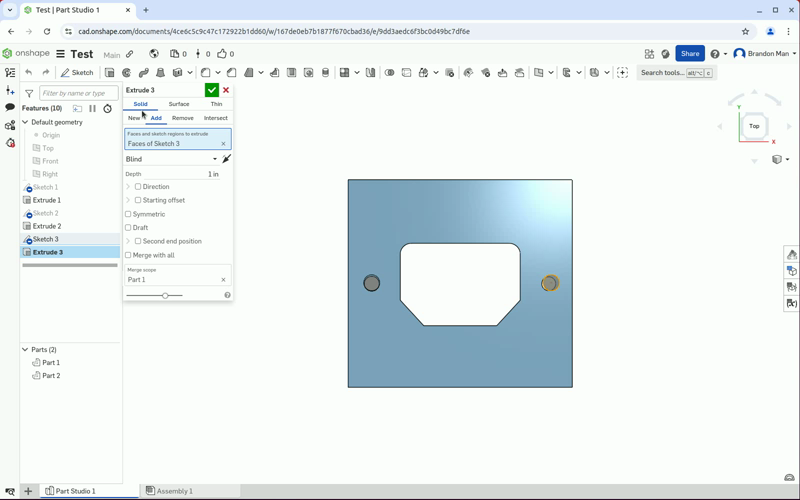
mouse_move(137, 120)
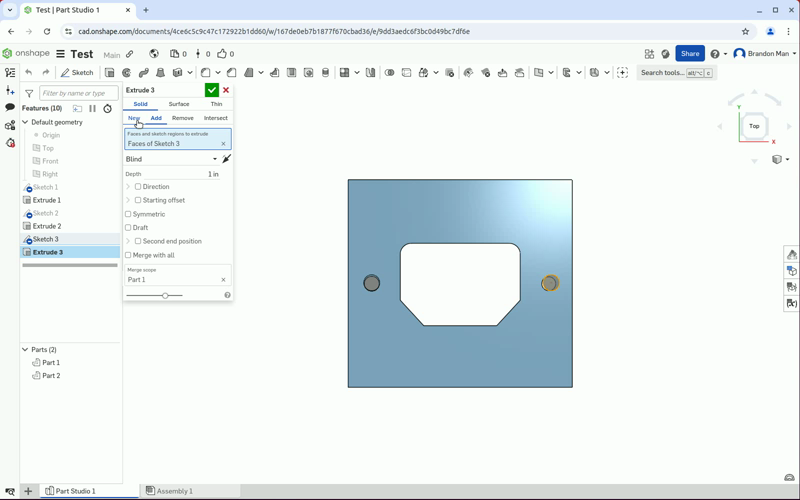
click(137, 120)
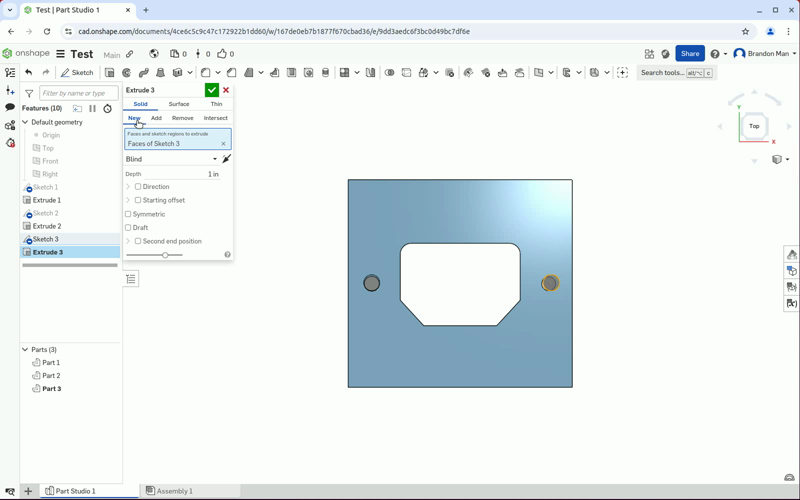
key(tab, 4)
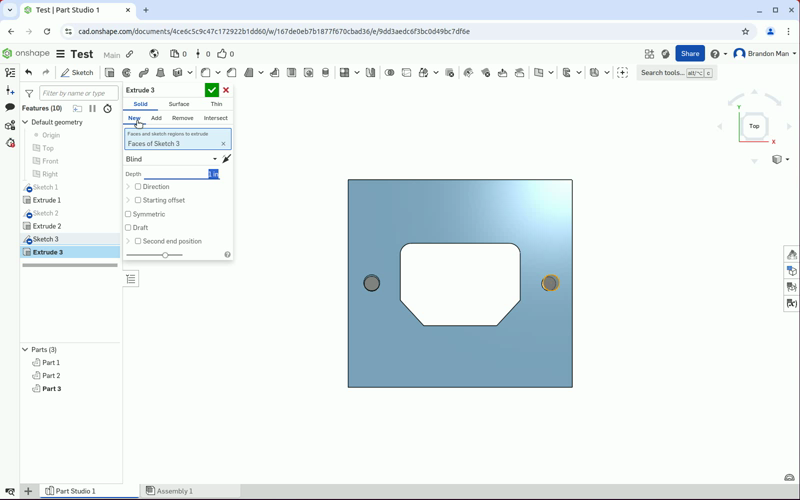
text(5.536)
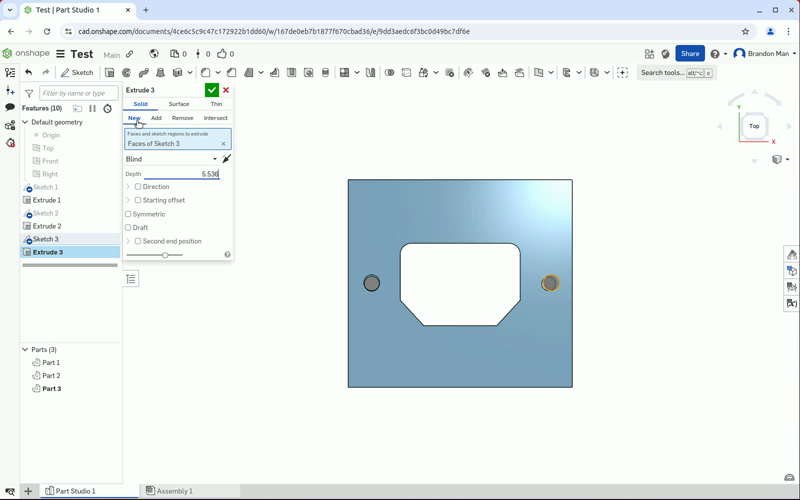
key(enter)
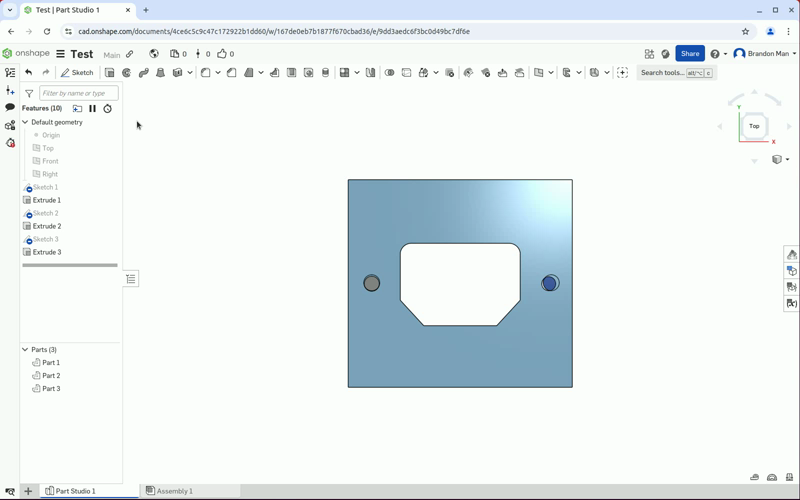
key(shift+h)
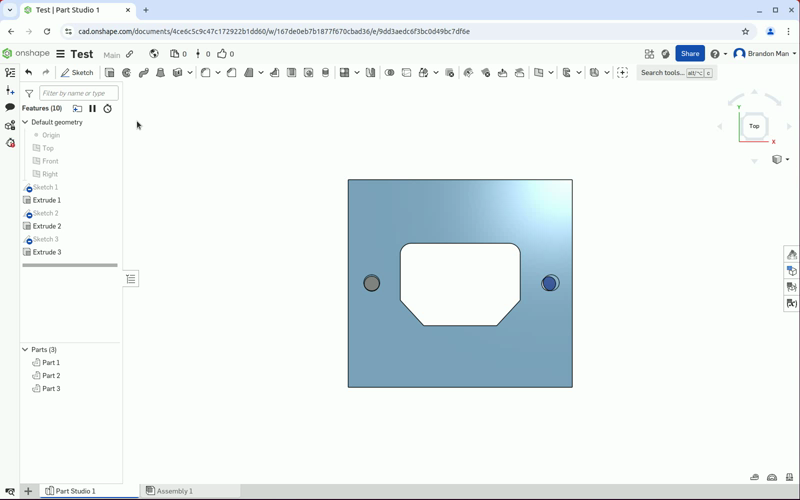
key(shift+h)
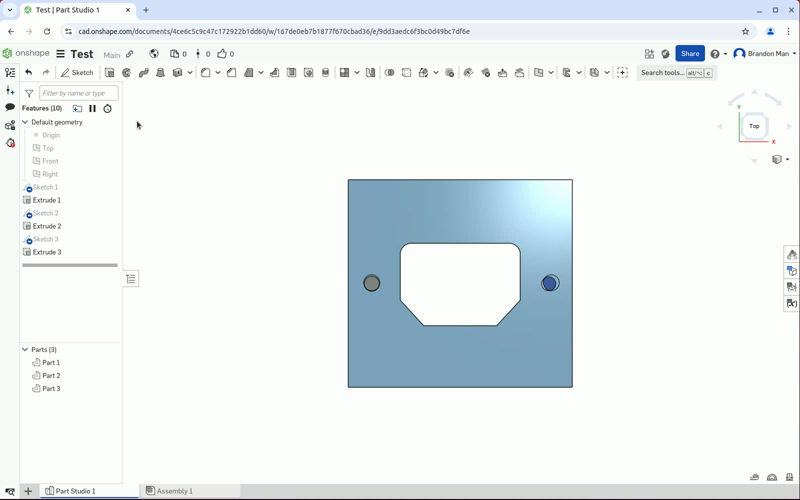
mouse_move(73, 189)
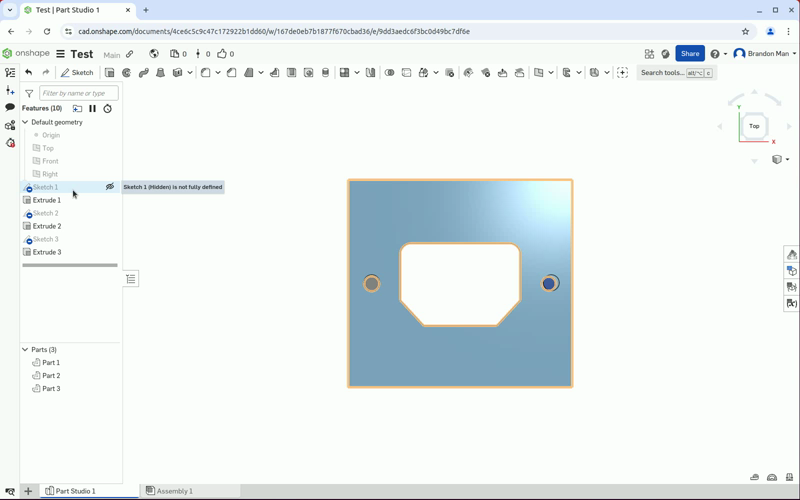
click(73, 189)
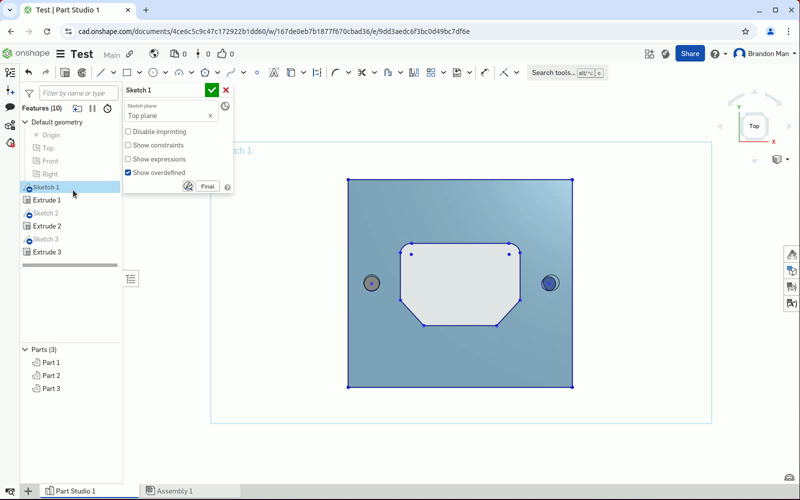
mouse_move(229, 92)
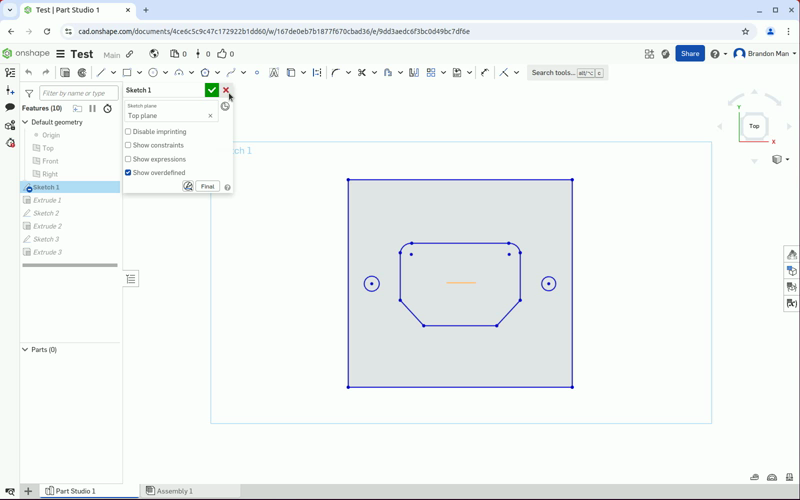
click(229, 92)
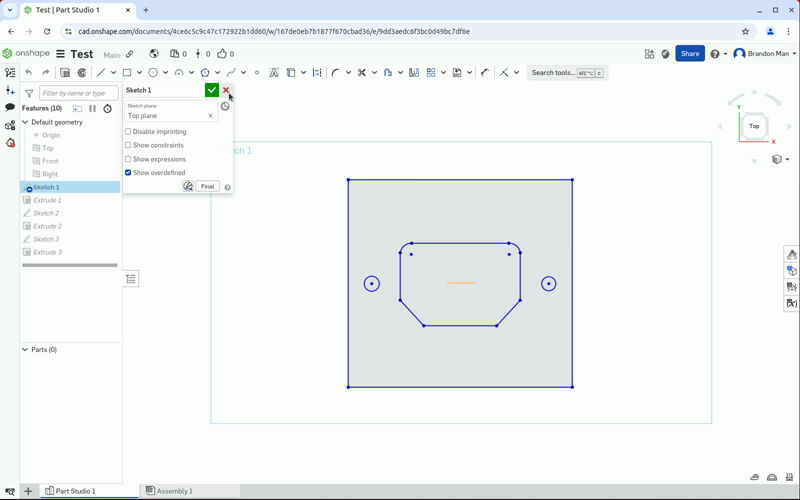
key(shift+s)
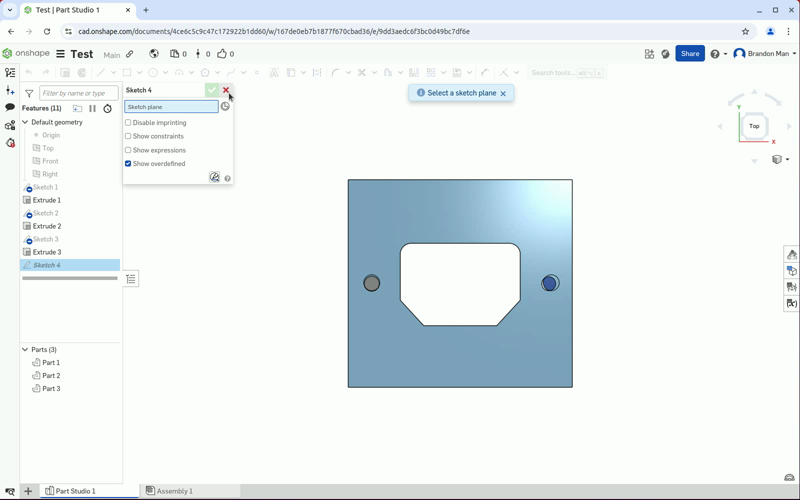
mouse_move(73, 150)
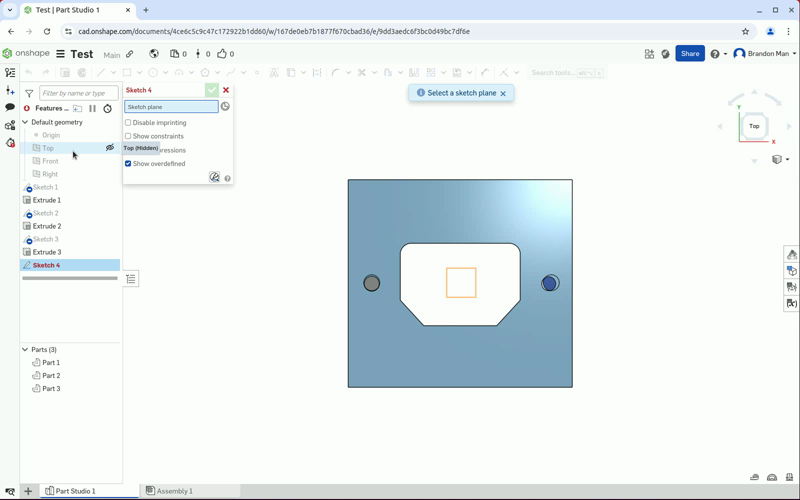
click(73, 150)
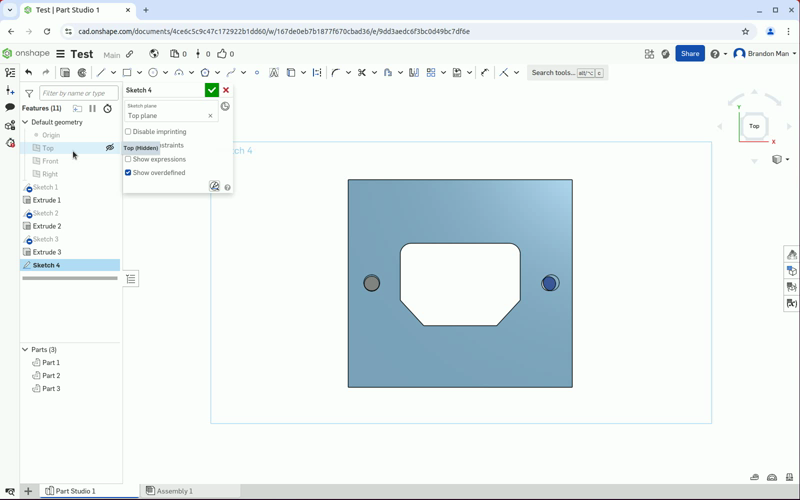
mouse_move(73, 352)
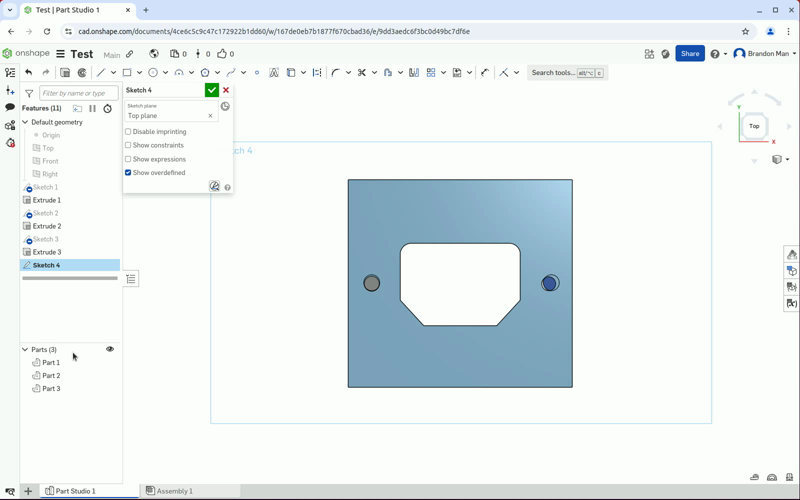
key(y)
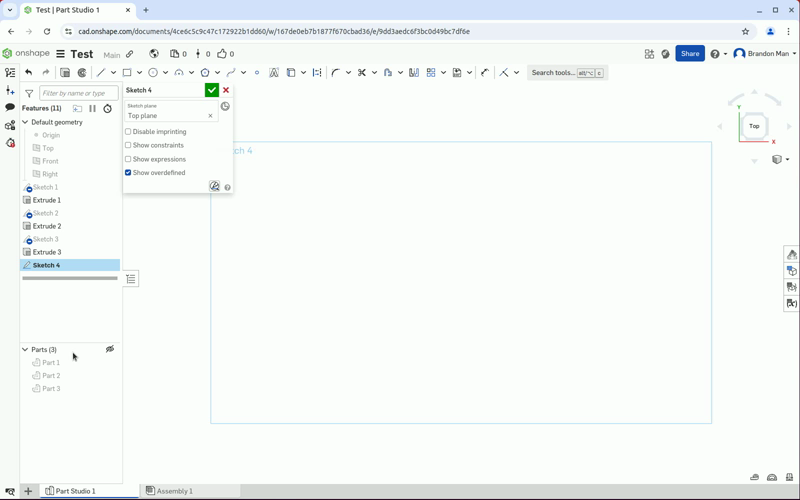
key(l)
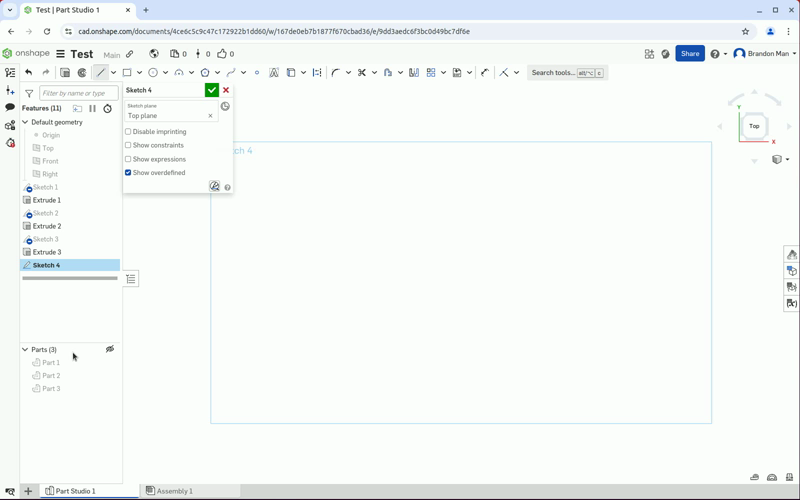
key_down(shift)
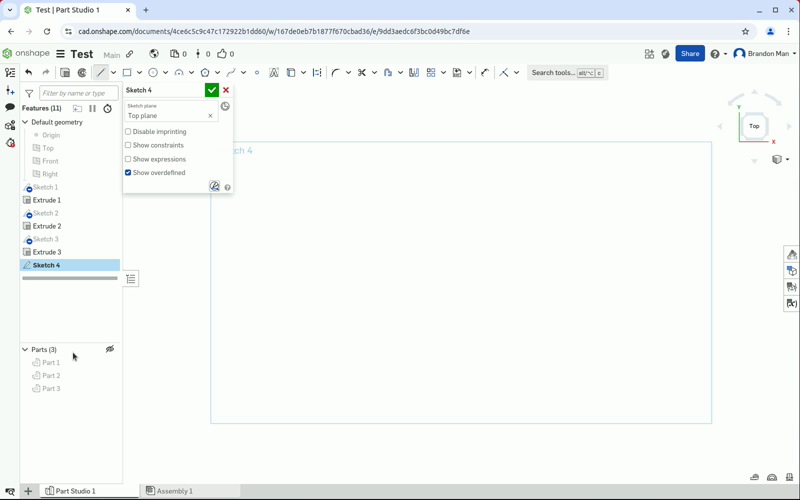
mouse_move(348, 207)
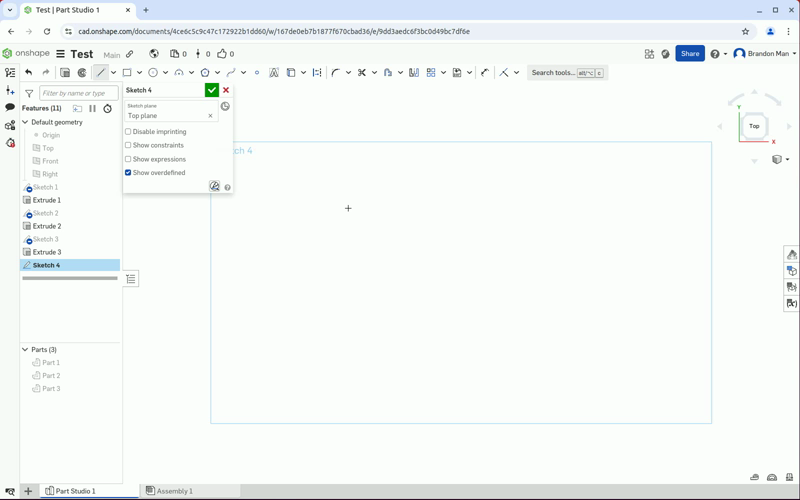
click(348, 207)
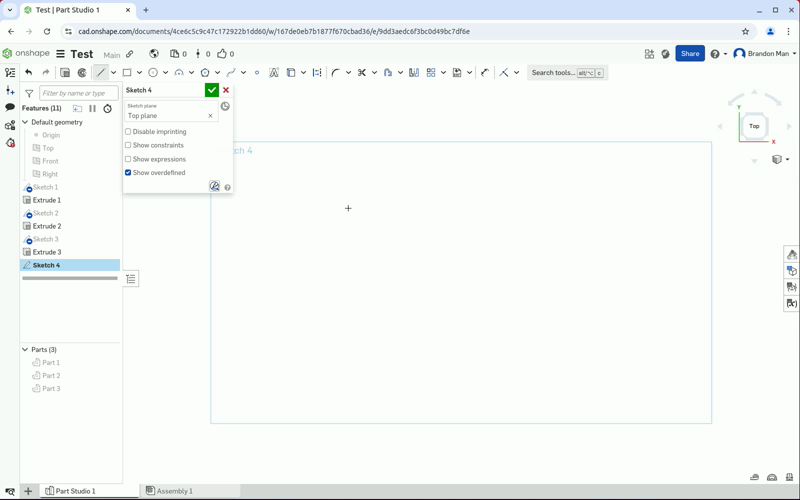
key_up(shift)
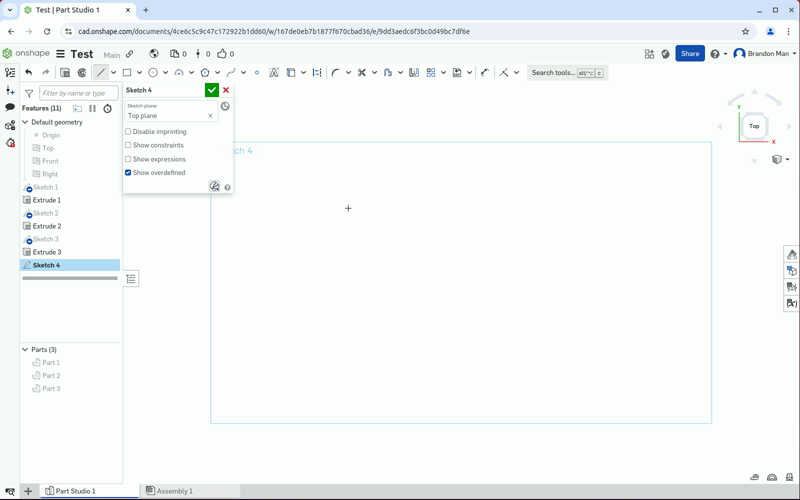
key_down(shift)
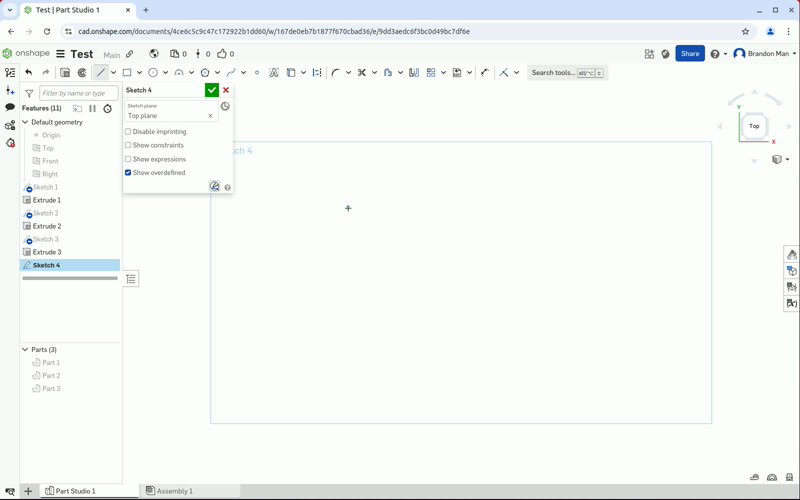
mouse_move(572, 207)
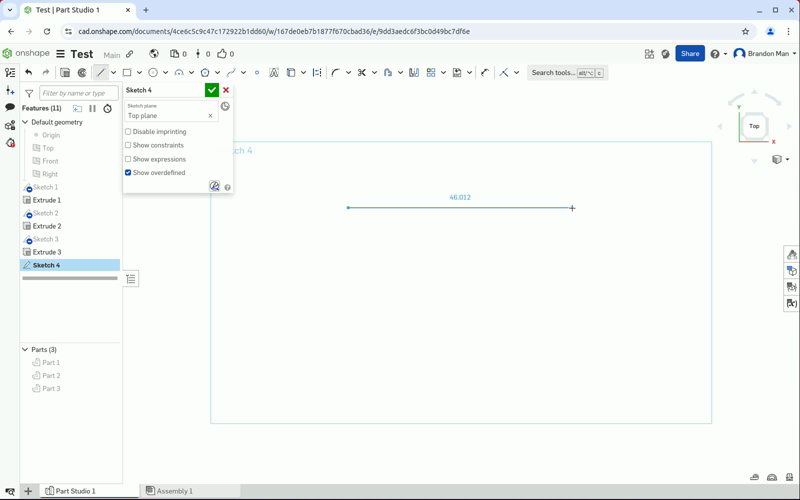
click(572, 207)
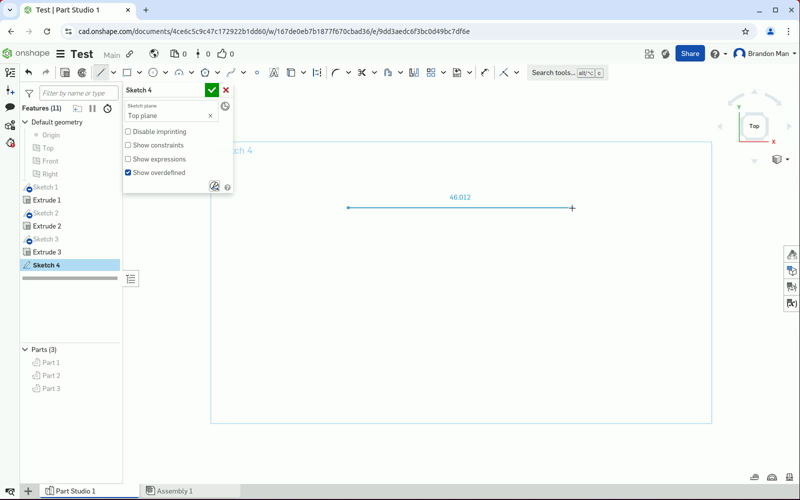
key_up(shift)
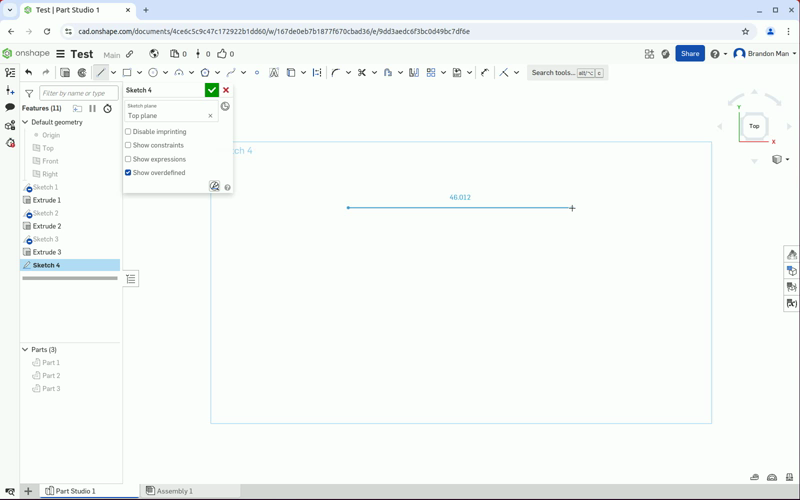
key_down(shift)
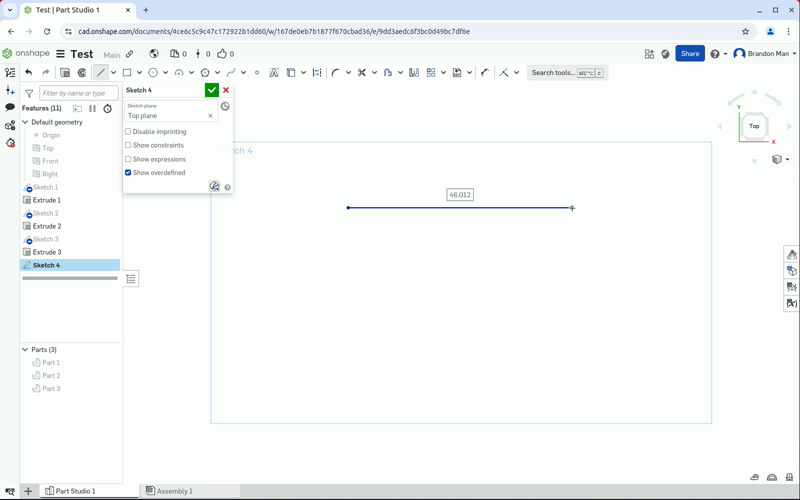
mouse_move(589, 207)
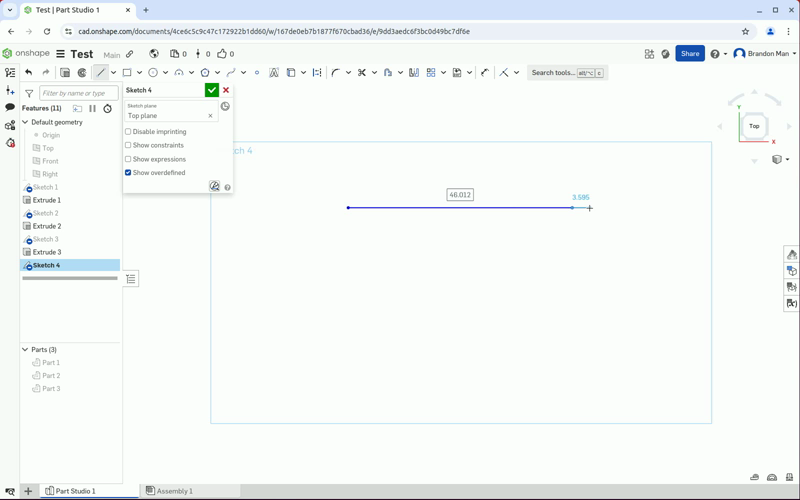
mouse_move(572, 179)
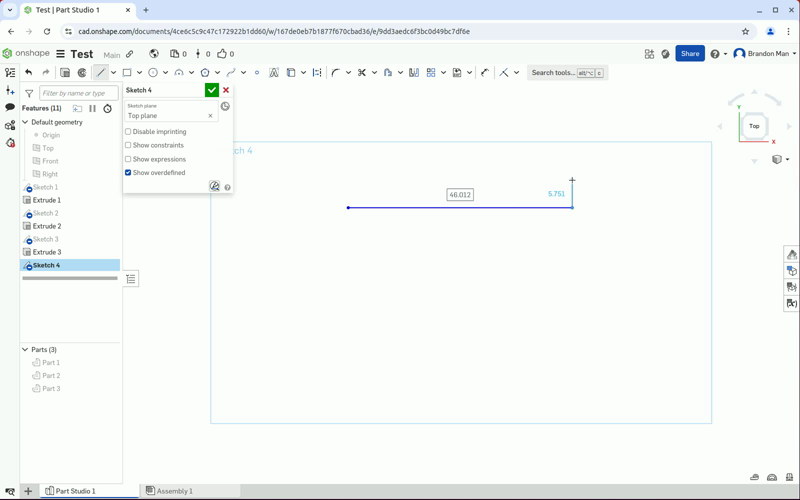
click(572, 179)
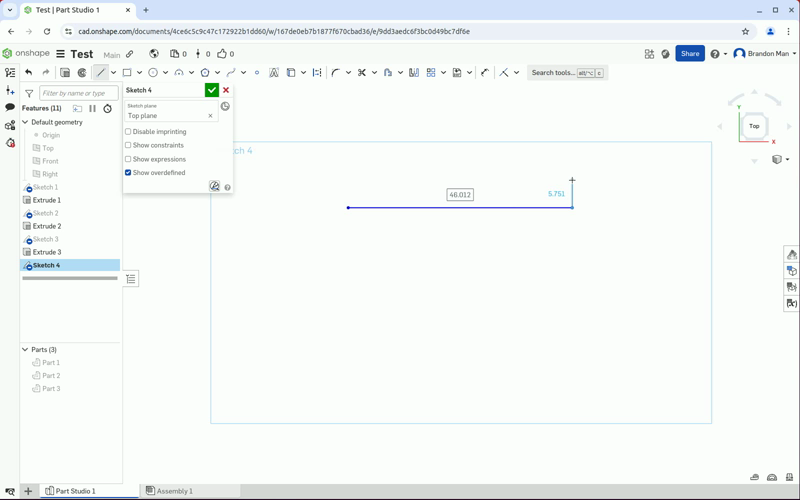
key_up(shift)
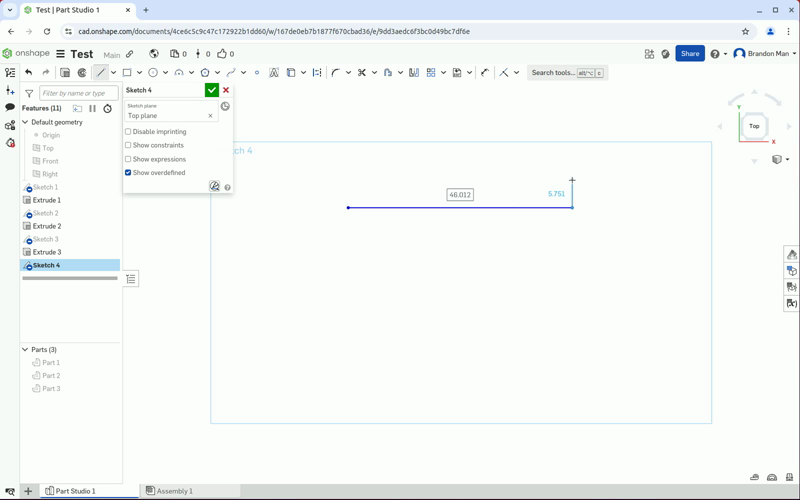
key_down(shift)
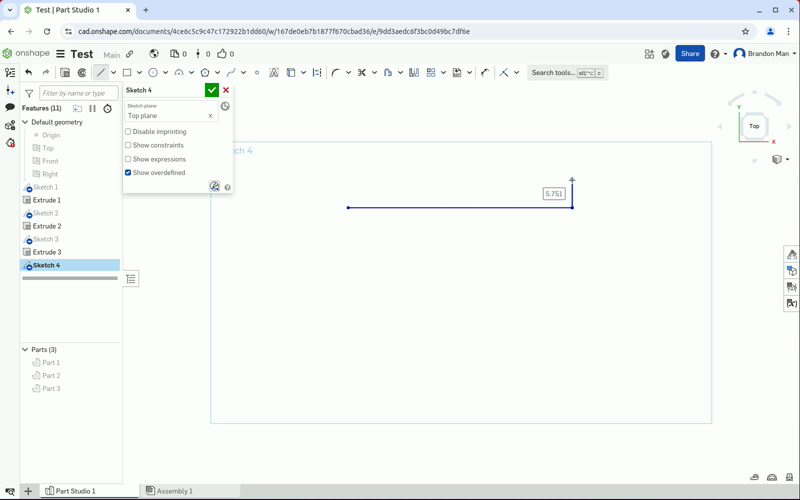
mouse_move(348, 179)
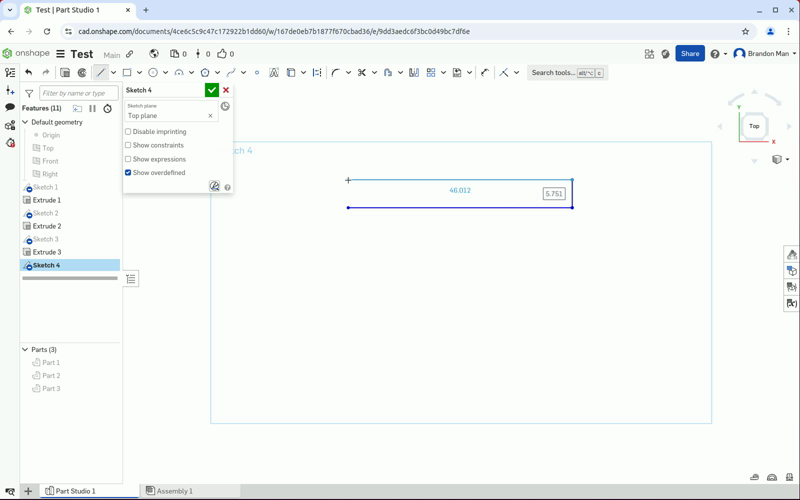
click(348, 179)
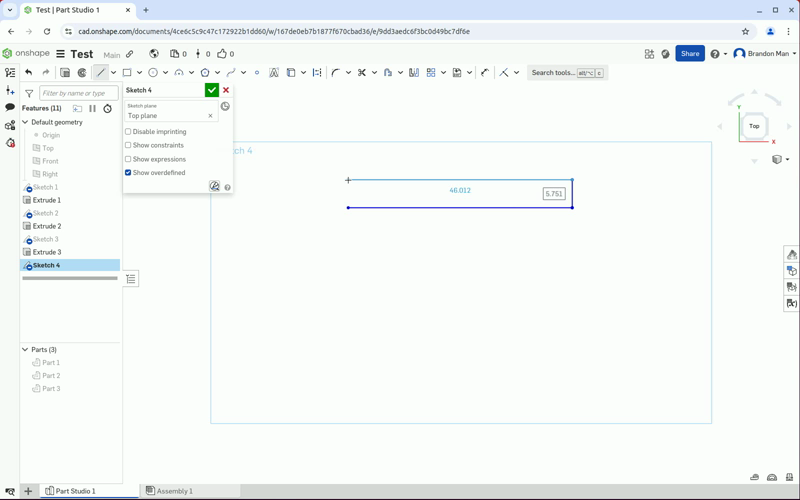
key_up(shift)
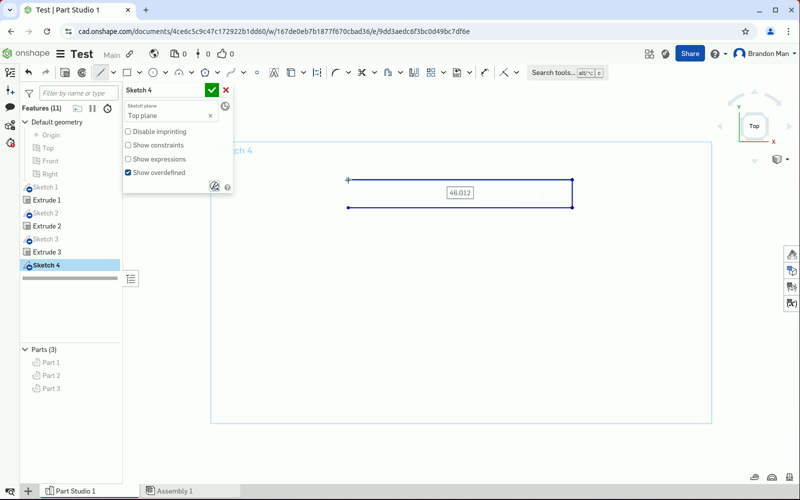
mouse_move(378, 179)
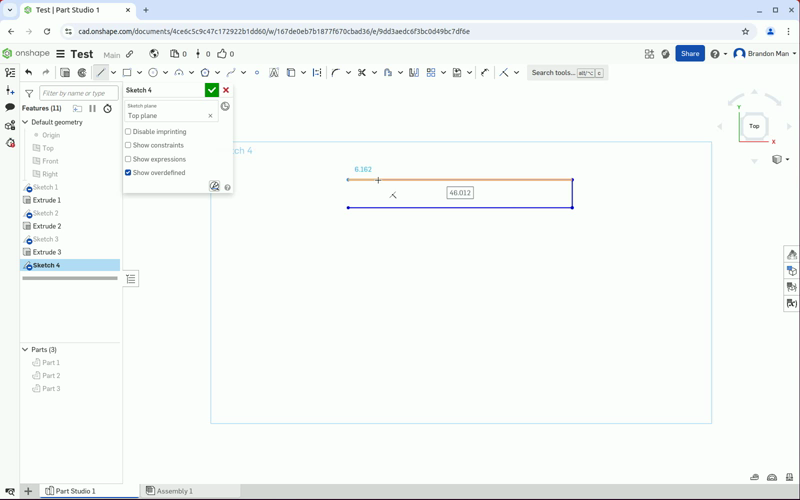
key_down(shift)
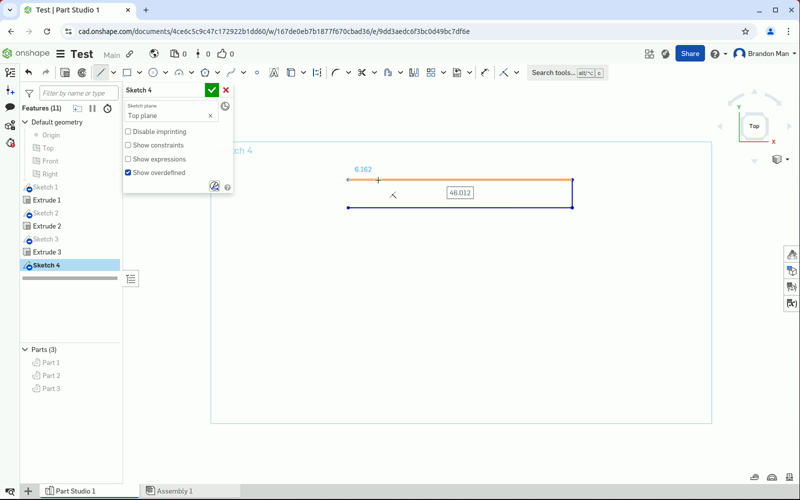
mouse_move(348, 207)
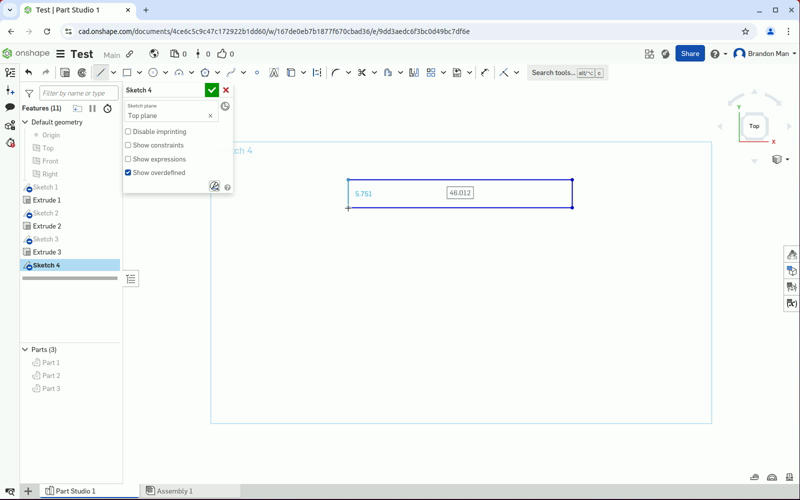
key_up(shift)
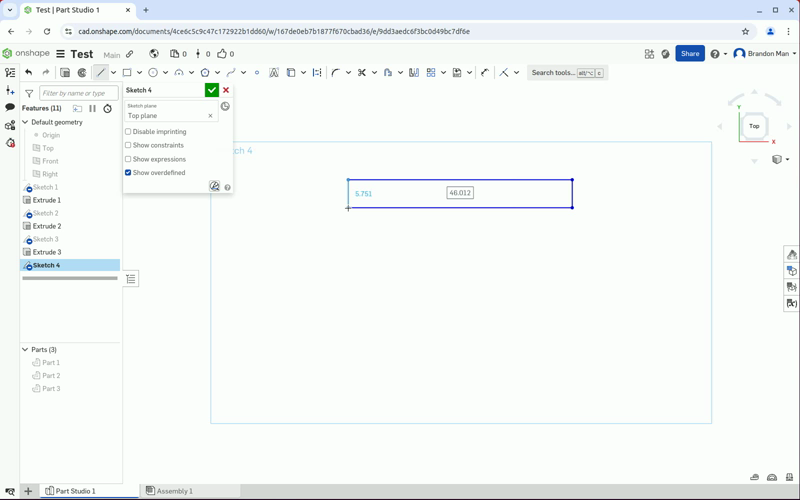
click(348, 207)
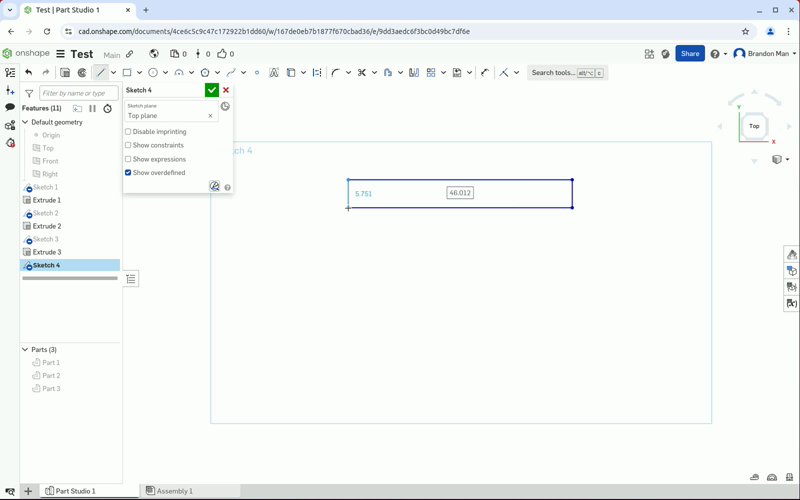
key(esc)
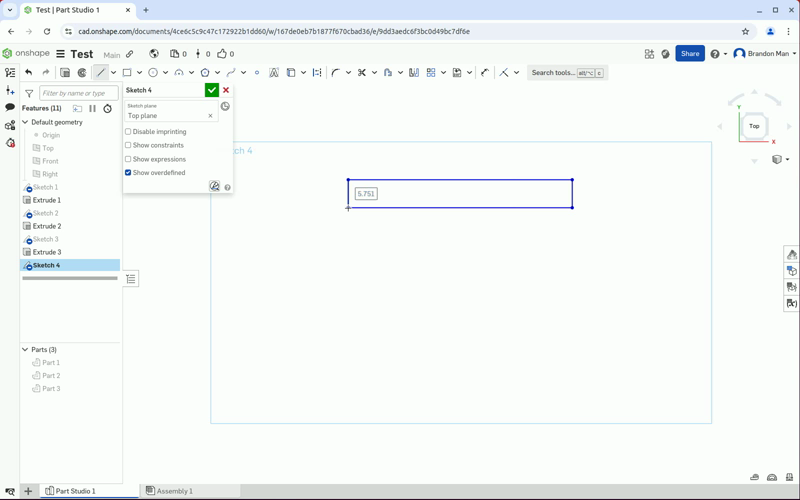
mouse_move(461, 197)
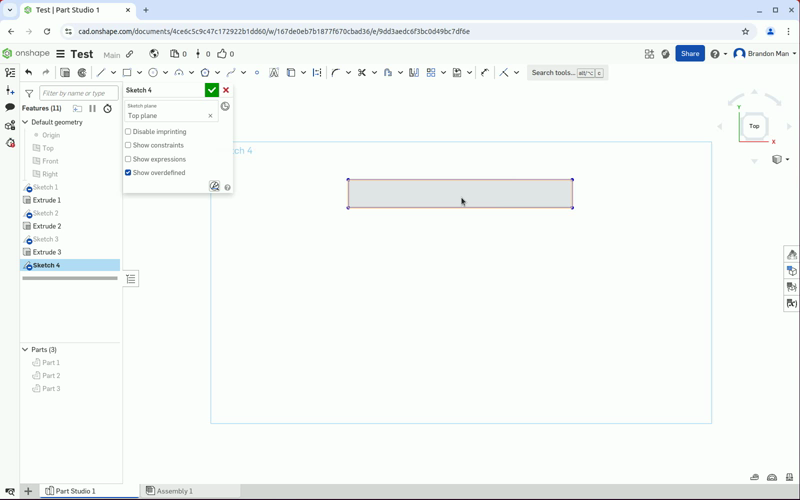
click(461, 197)
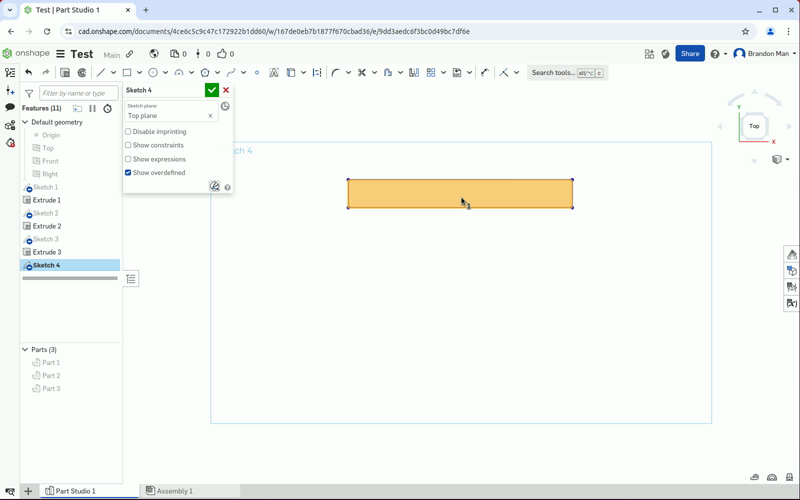
mouse_move(73, 352)
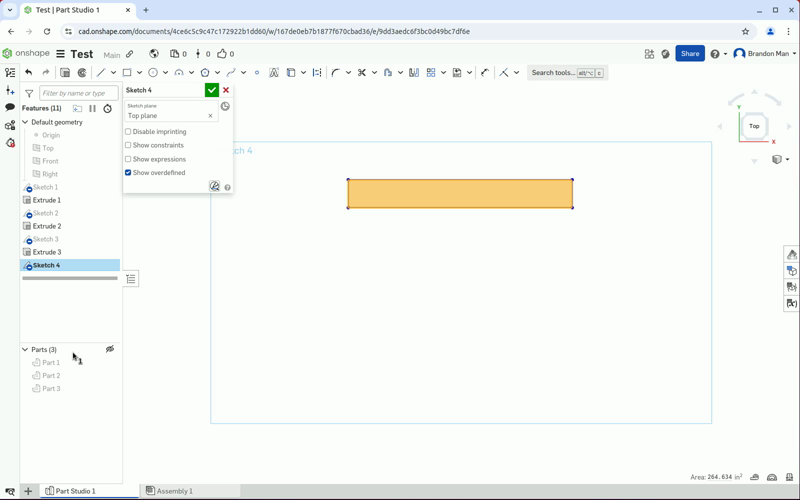
key(shift+y)
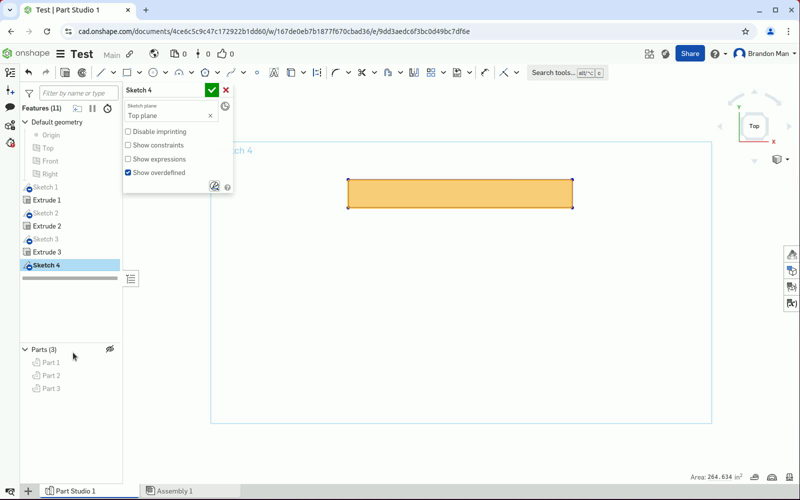
key(shift+e)
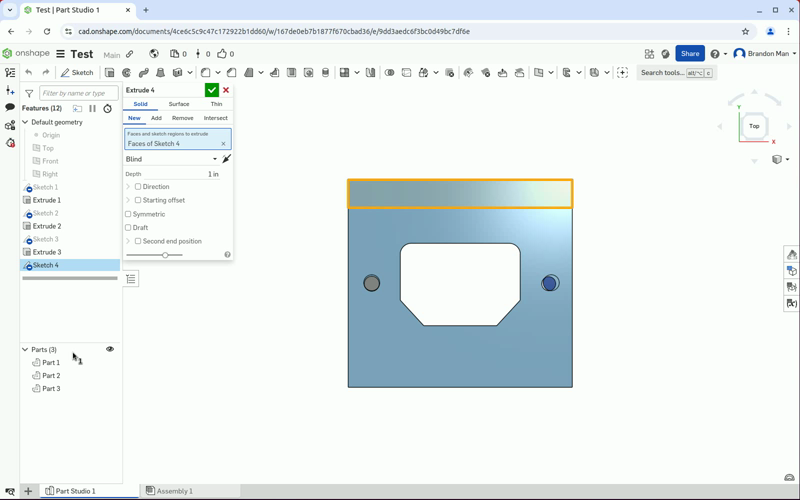
mouse_move(143, 106)
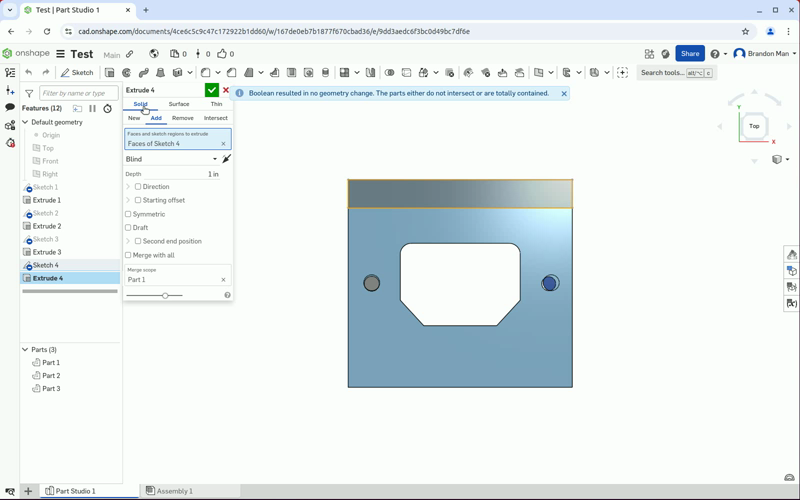
click(143, 106)
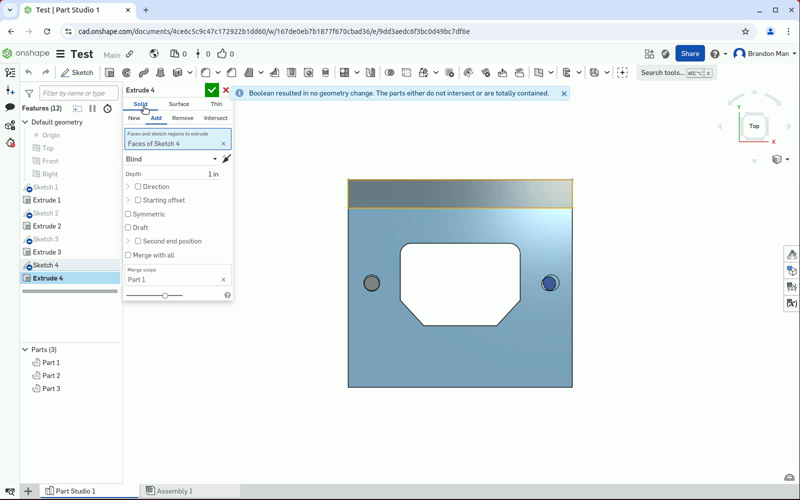
mouse_move(137, 120)
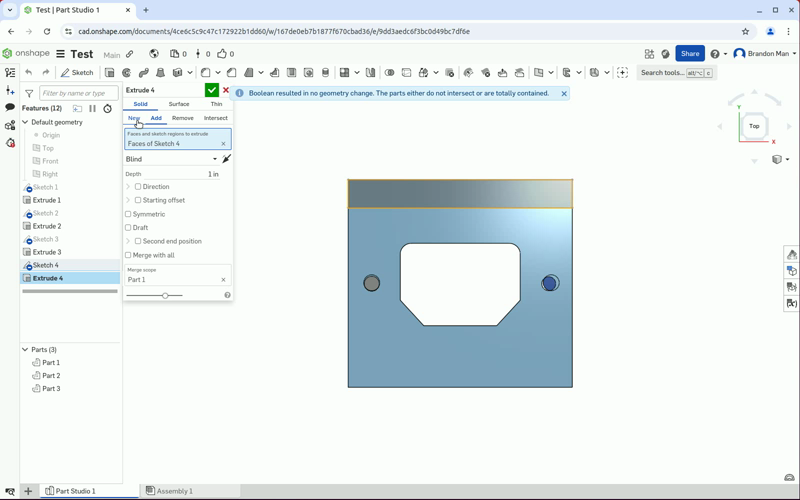
click(137, 120)
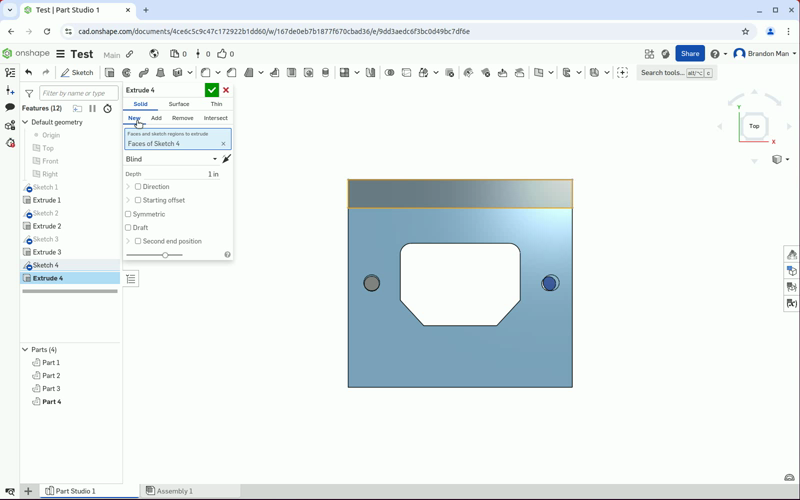
key(tab, 4)
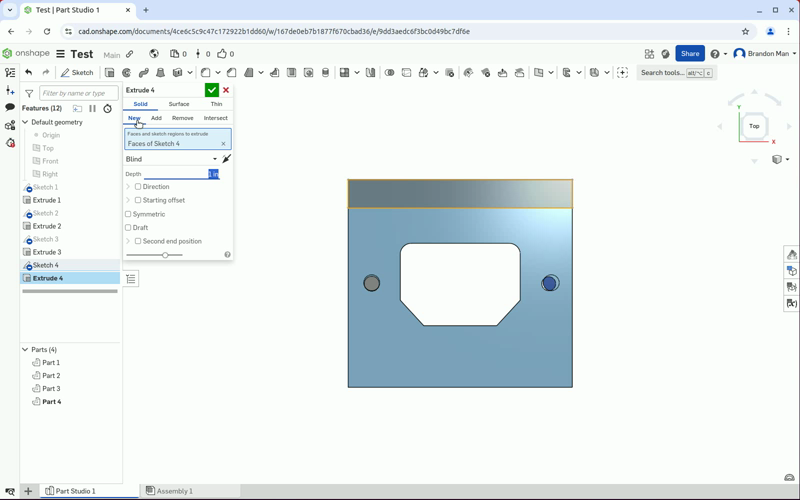
text(-23.108)
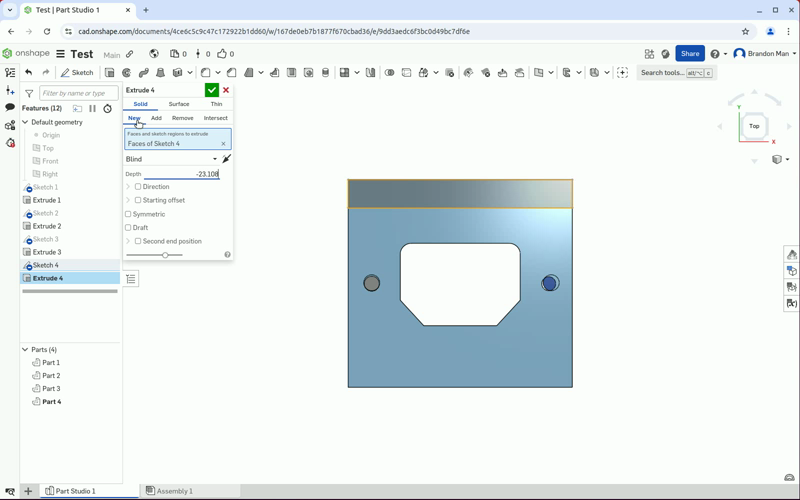
key(enter)
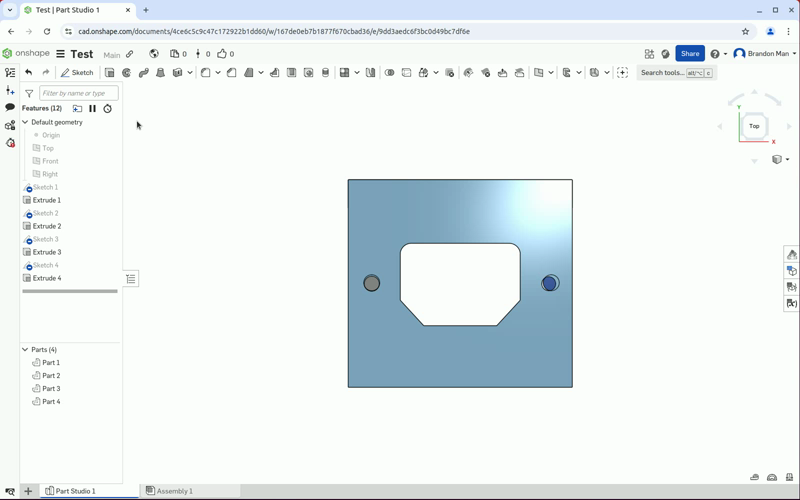
key(shift+h)
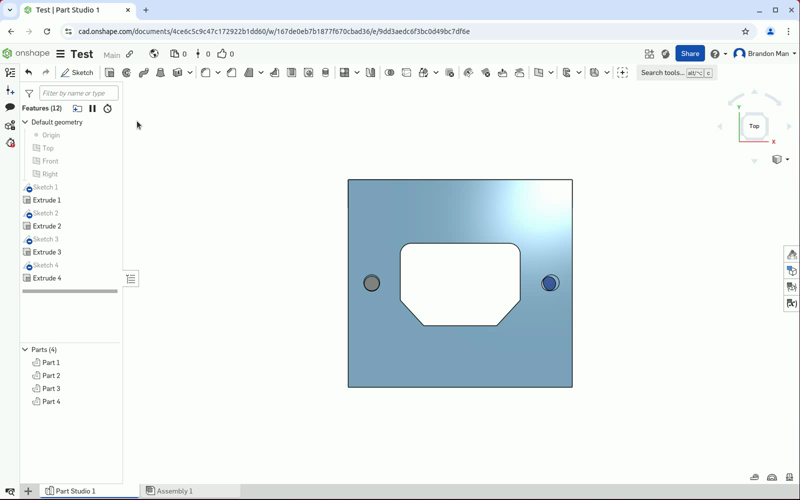
key(shift+h)
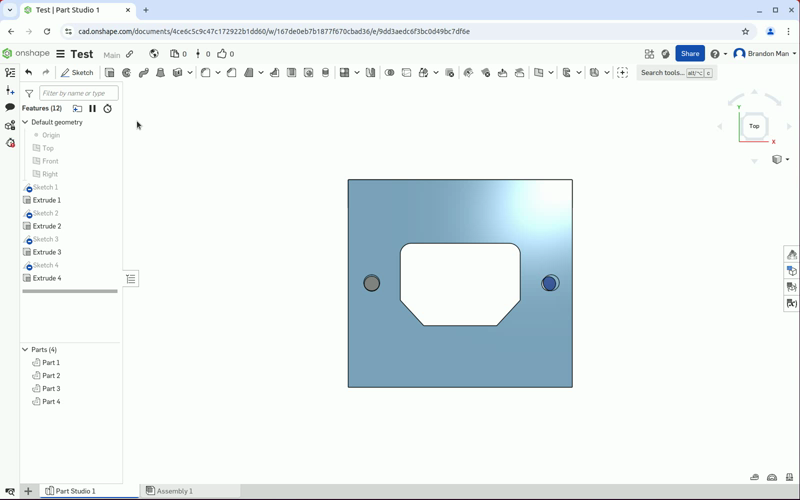
mouse_move(73, 189)
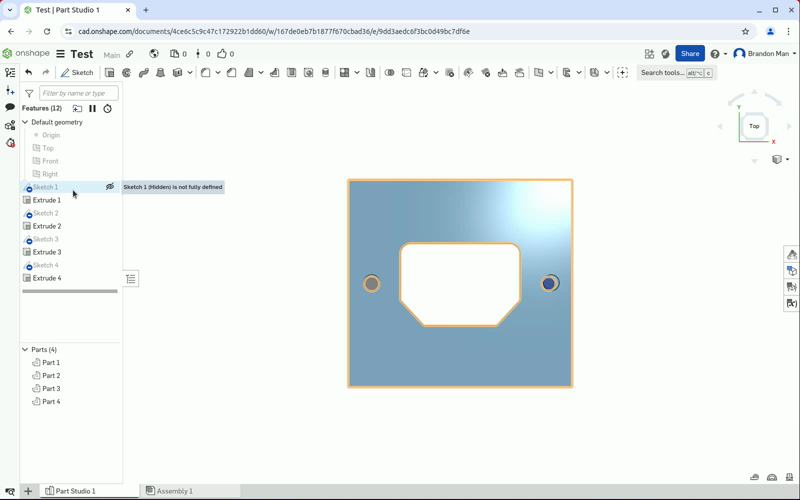
click(73, 189)
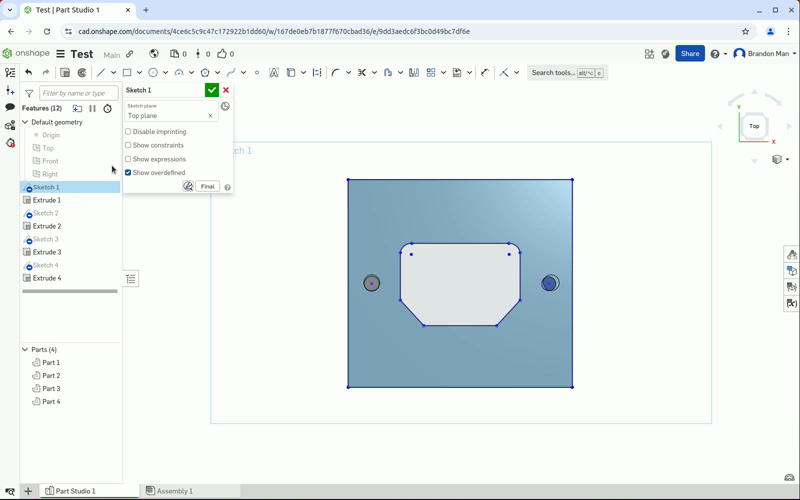
mouse_move(229, 92)
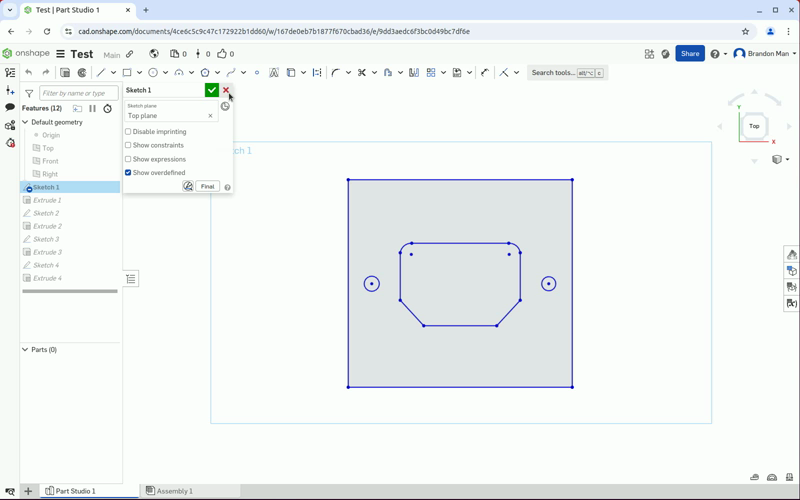
click(229, 92)
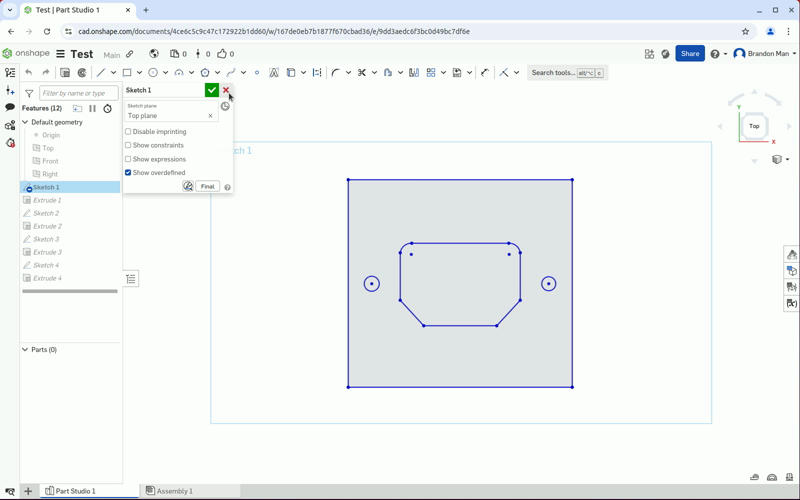
key(shift+s)
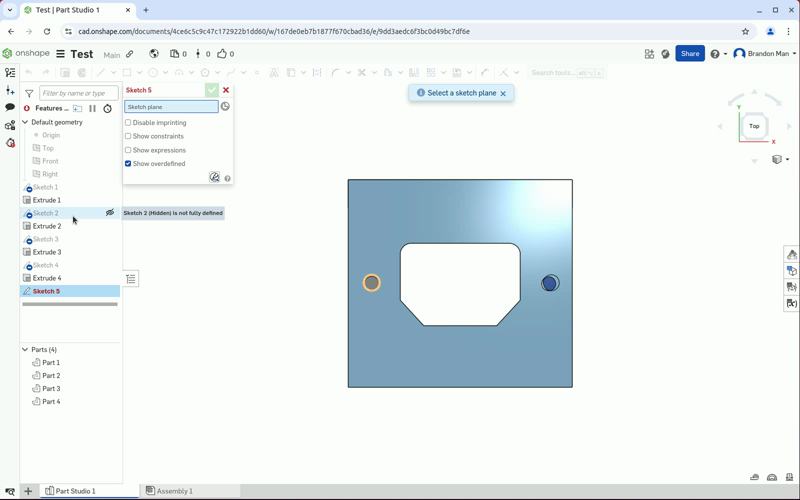
scroll(3)
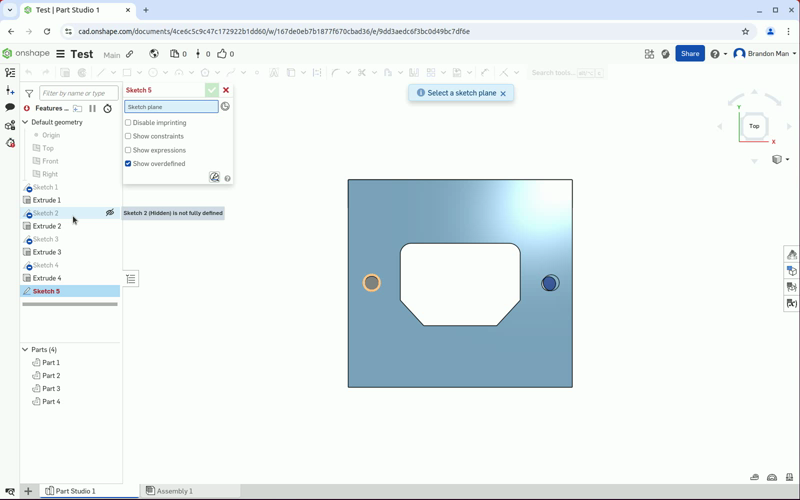
mouse_move(73, 150)
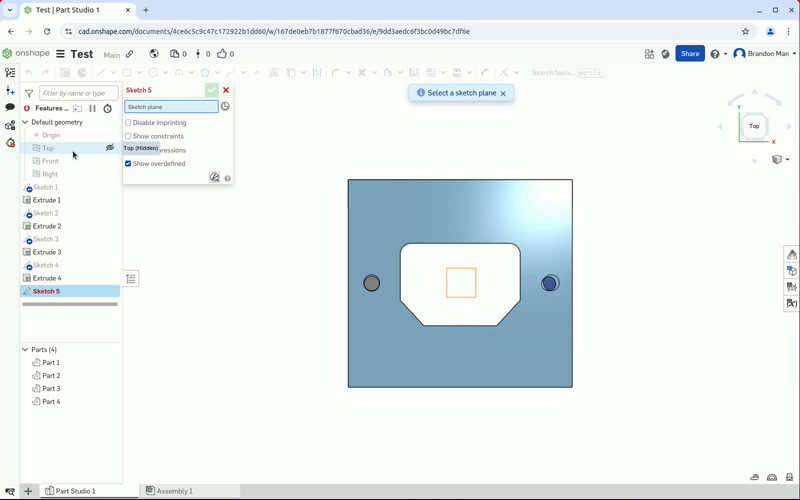
click(73, 150)
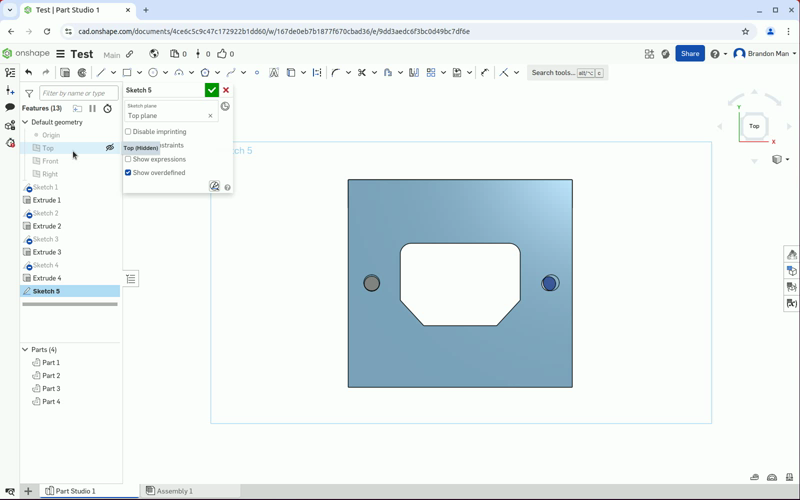
mouse_move(73, 352)
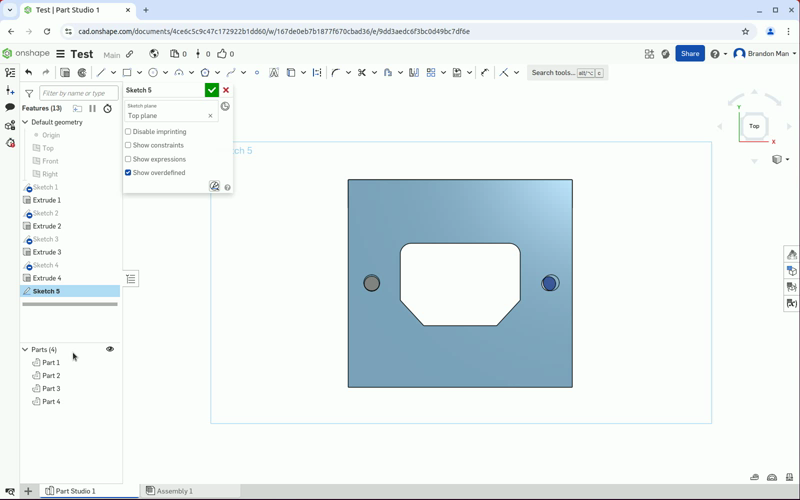
key(y)
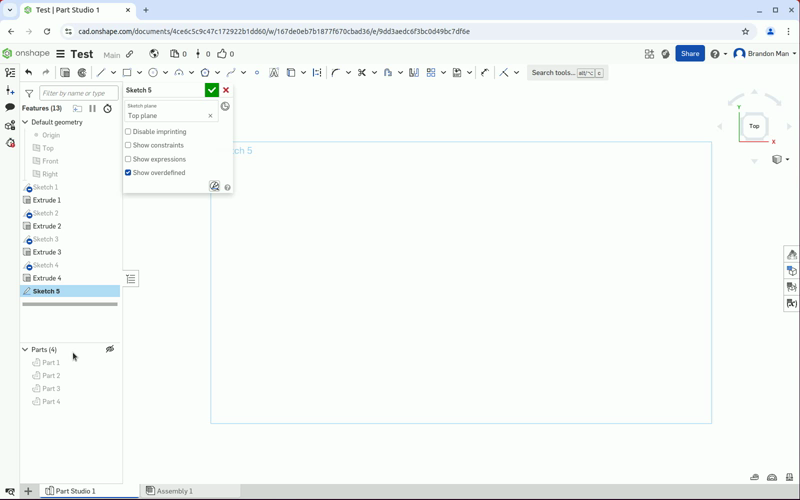
key(l)
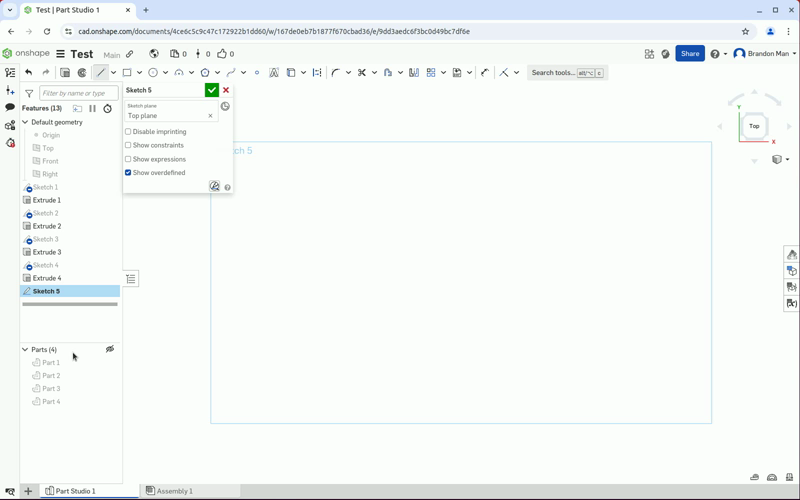
key_down(shift)
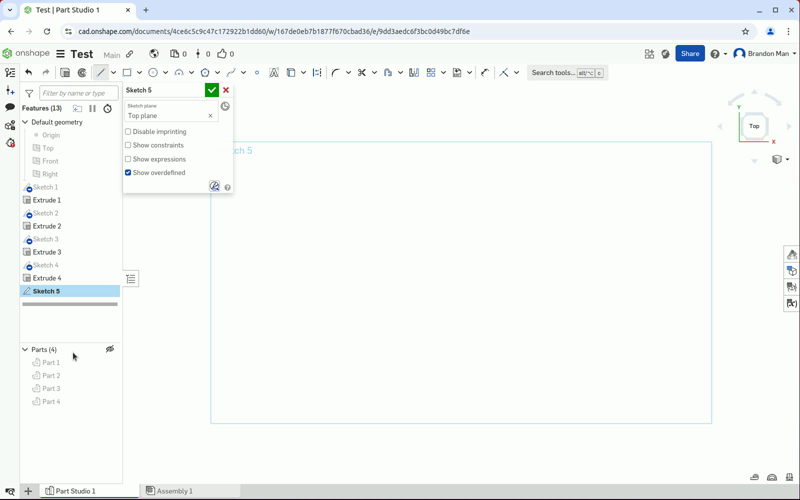
mouse_move(348, 387)
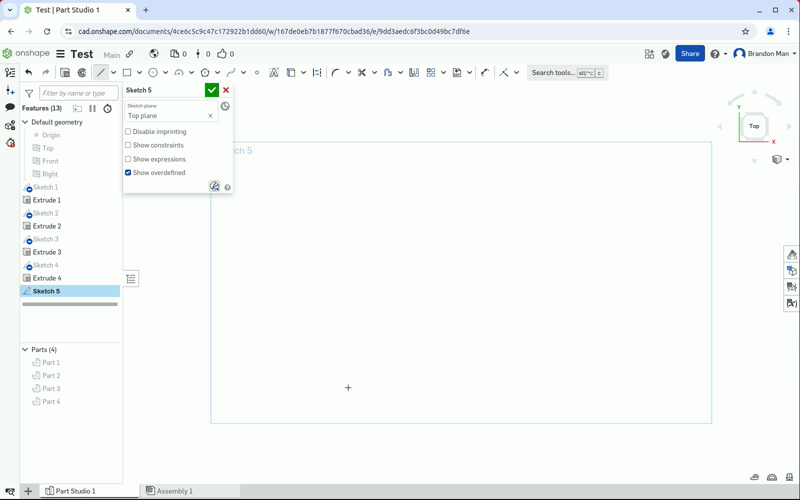
click(348, 387)
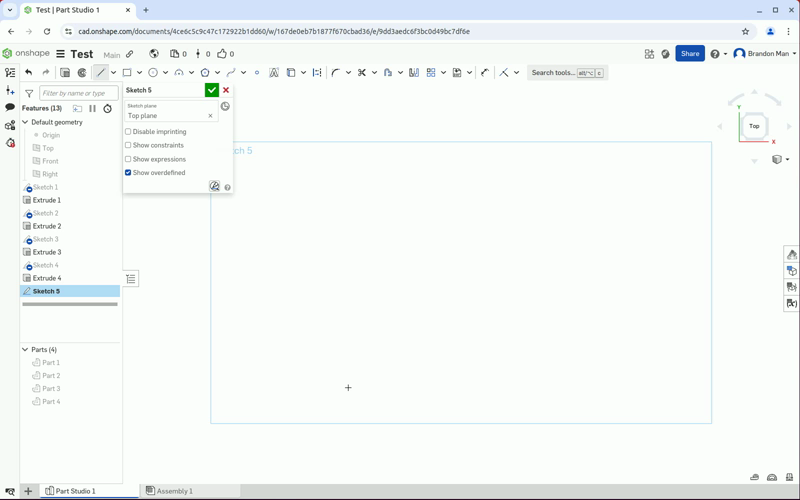
key_up(shift)
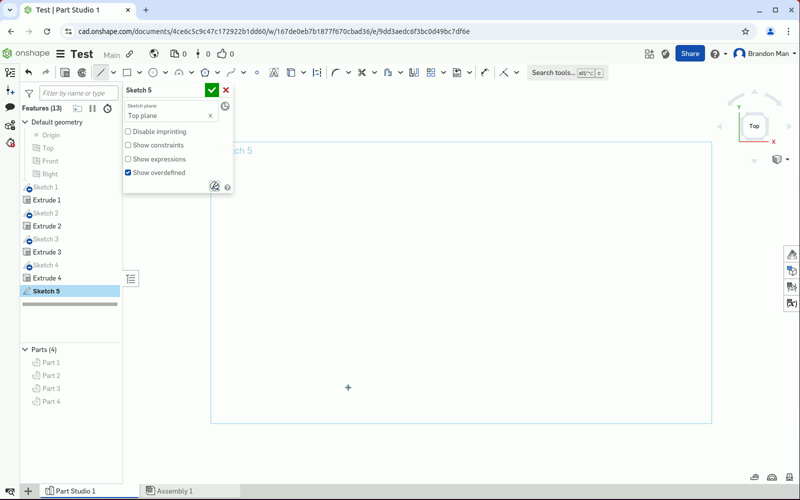
key_down(shift)
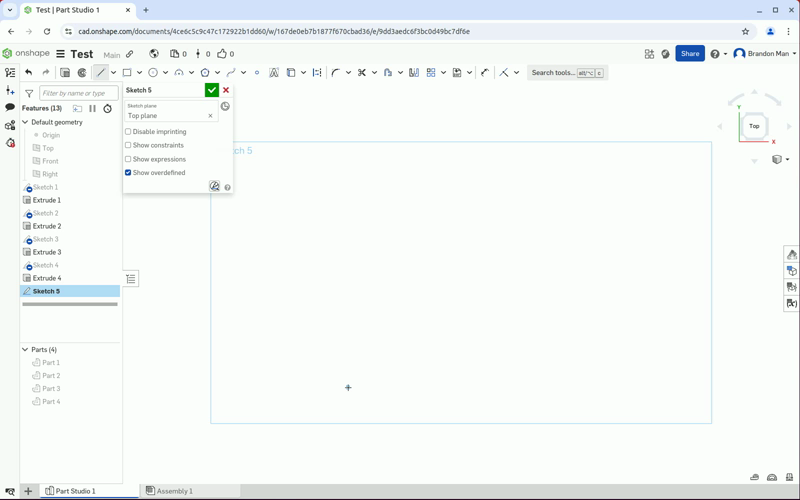
mouse_move(572, 387)
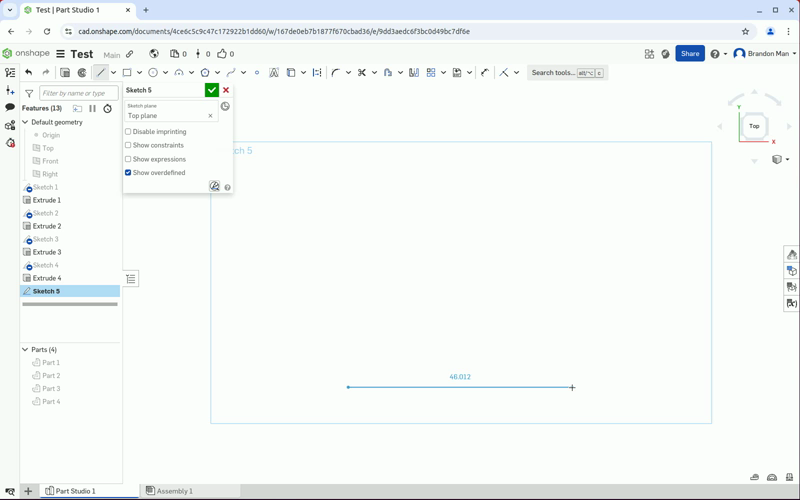
click(572, 387)
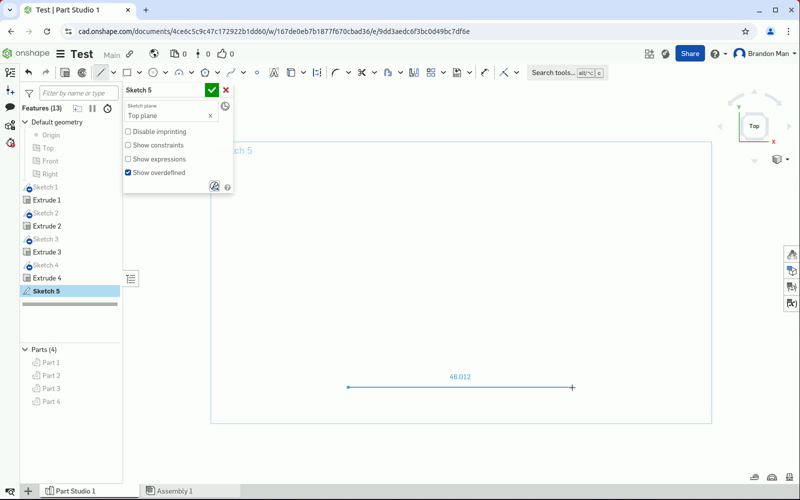
key_up(shift)
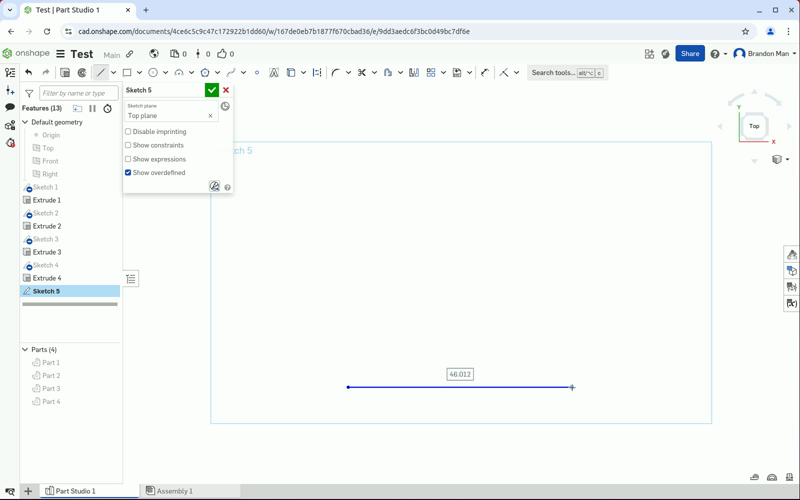
key_down(shift)
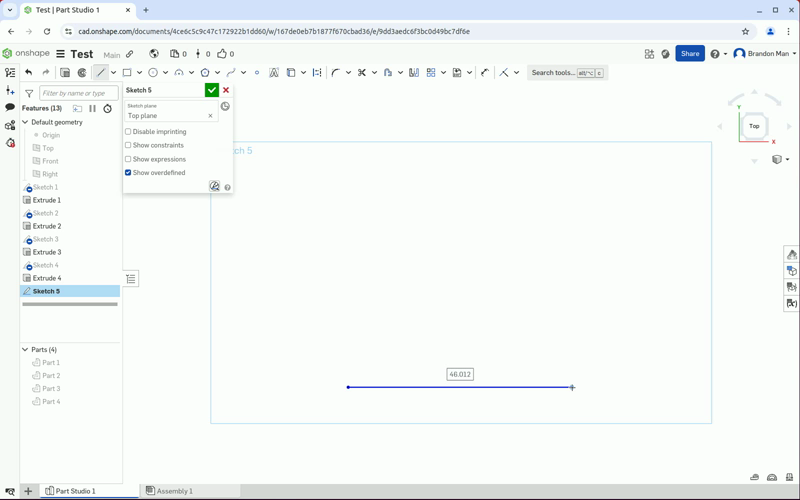
mouse_move(589, 387)
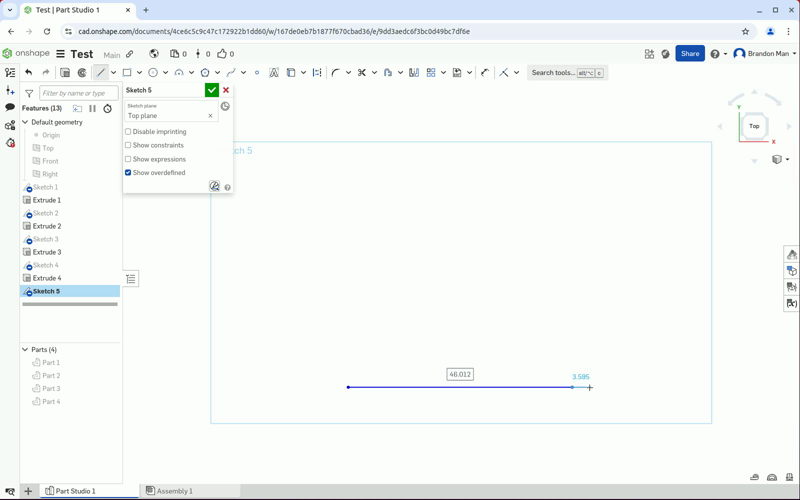
mouse_move(572, 358)
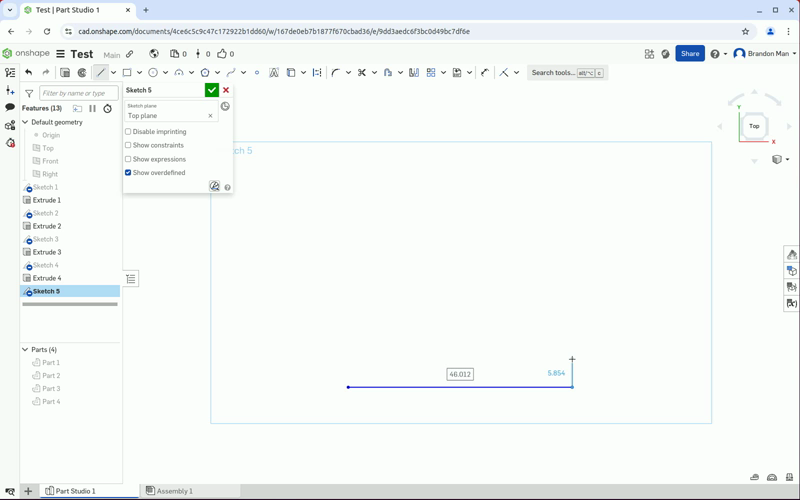
click(572, 358)
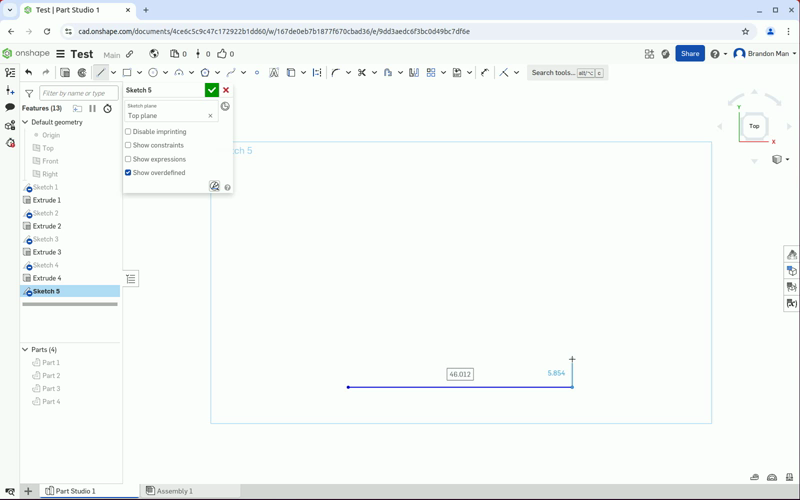
key_up(shift)
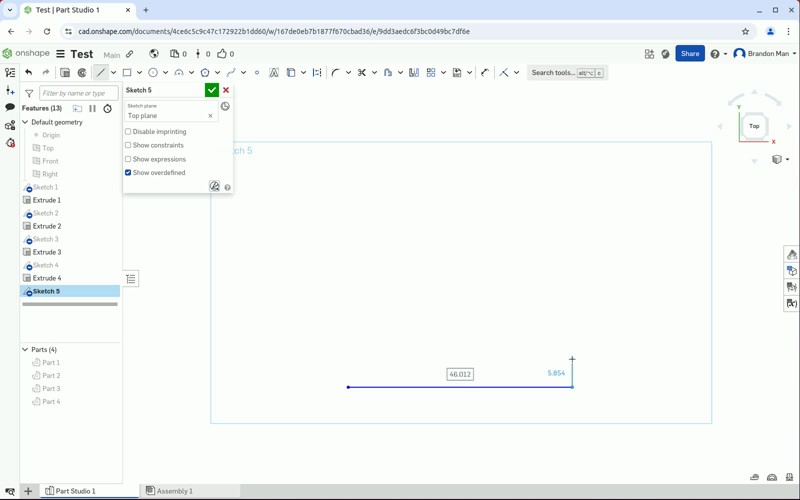
key_down(shift)
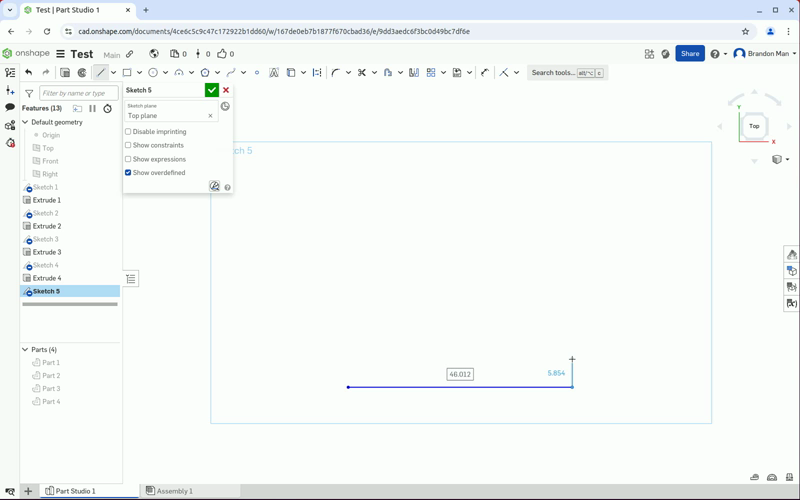
mouse_move(348, 358)
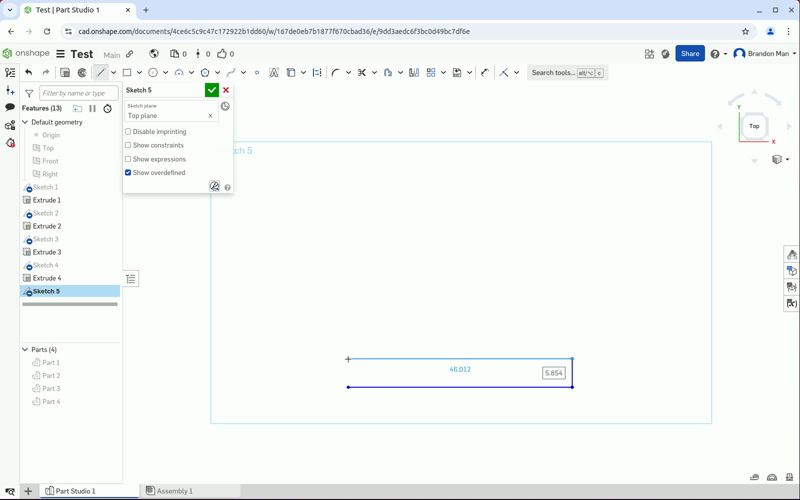
click(348, 358)
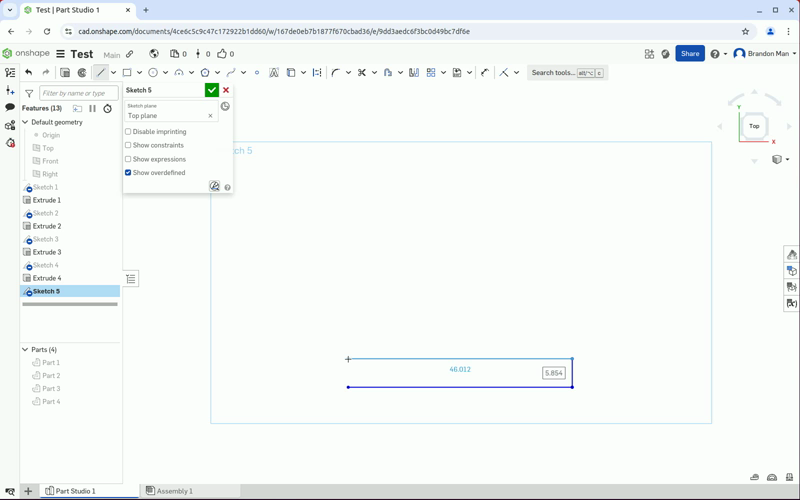
key_up(shift)
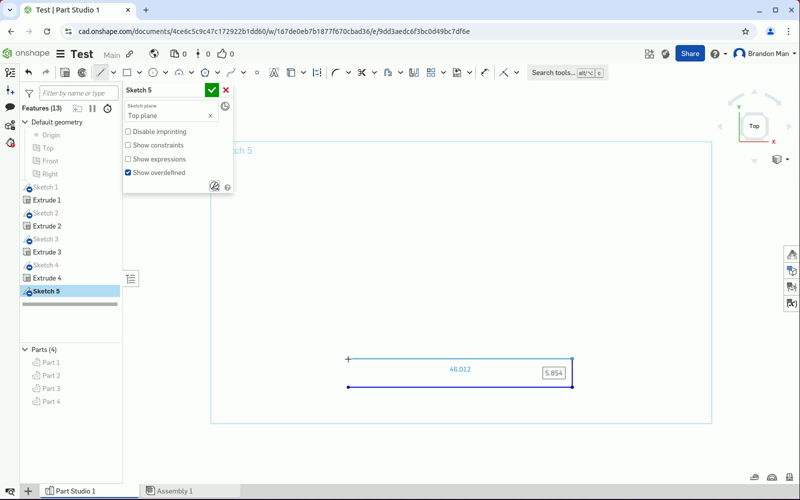
mouse_move(378, 358)
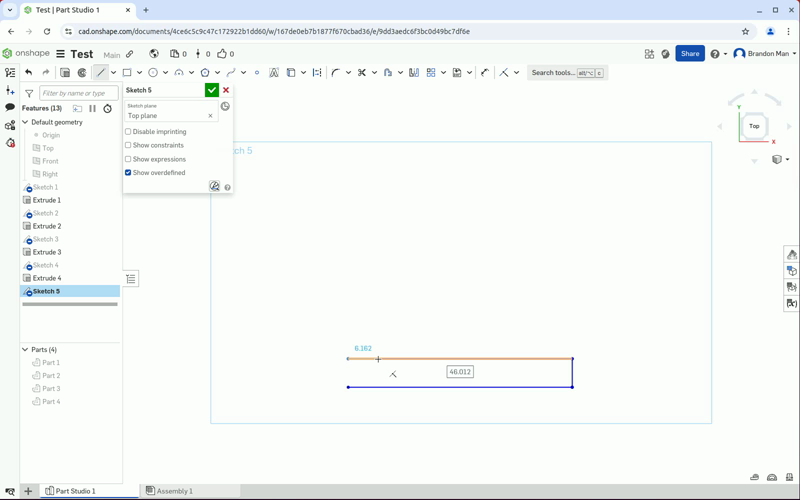
key_down(shift)
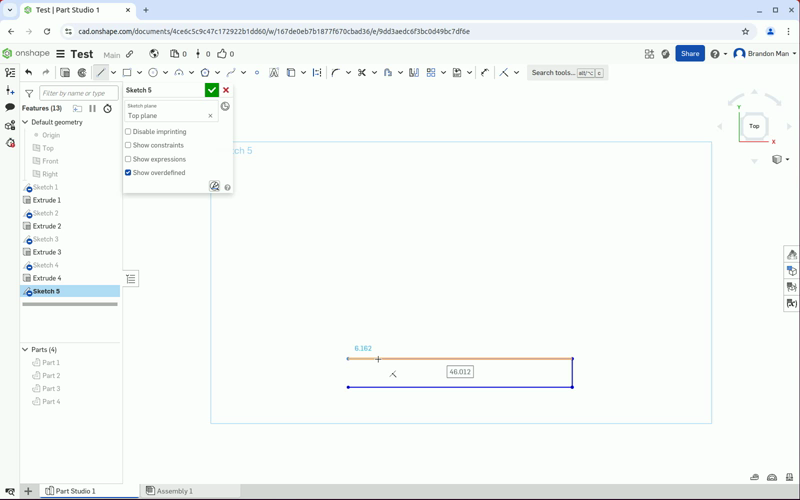
mouse_move(348, 387)
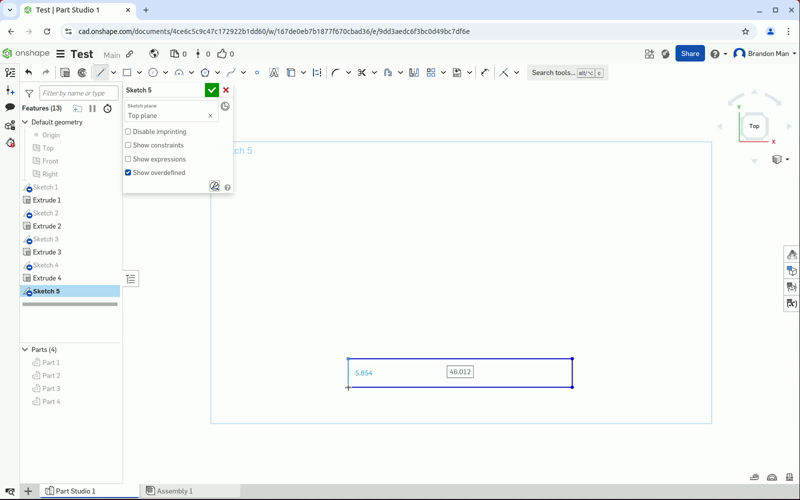
key_up(shift)
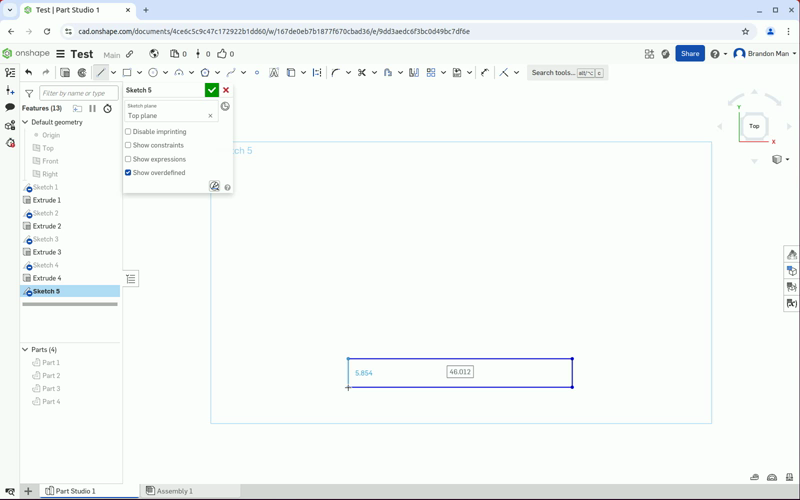
click(348, 387)
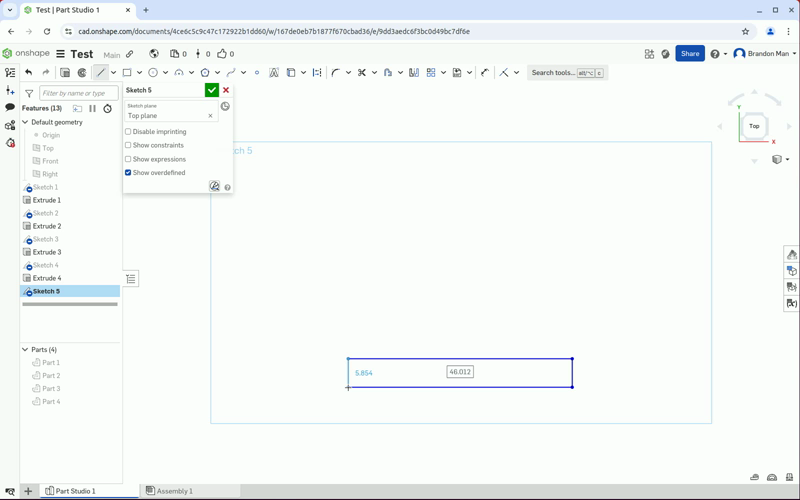
key(esc)
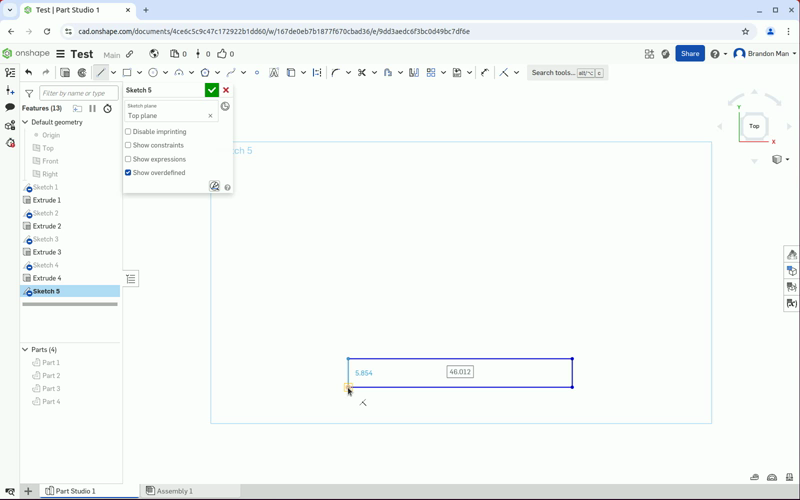
mouse_move(546, 379)
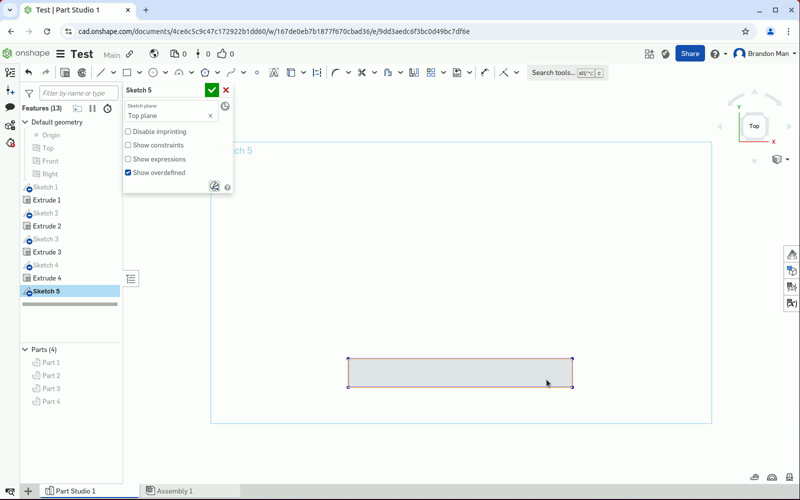
click(546, 379)
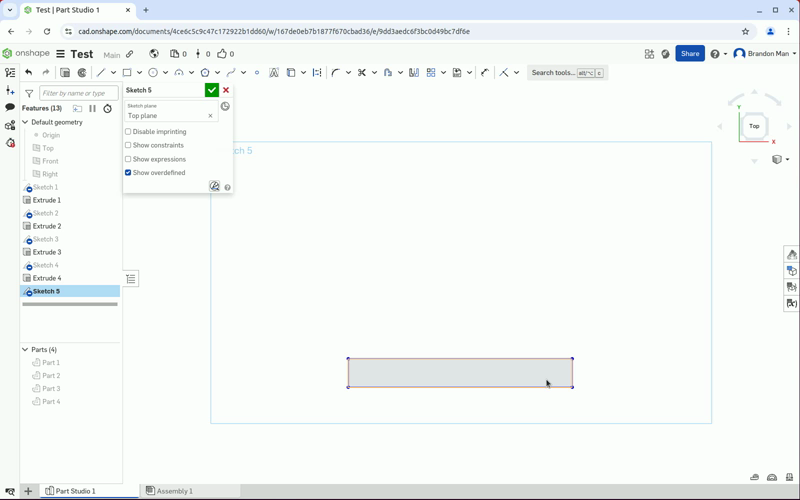
mouse_move(73, 352)
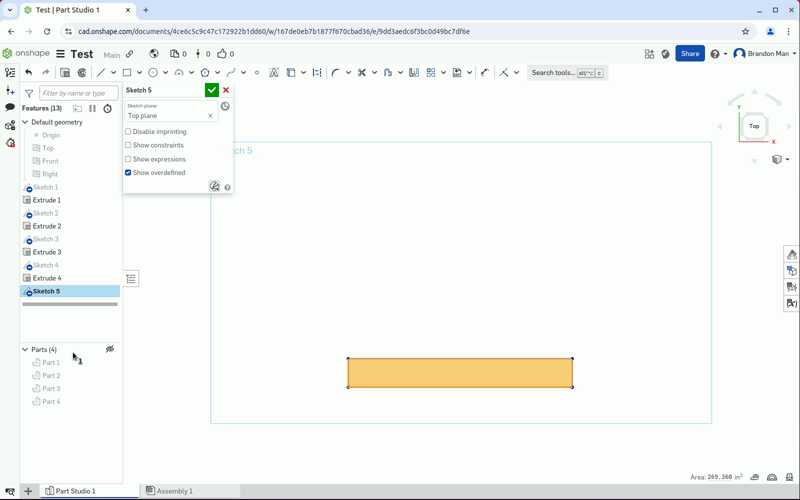
key(shift+y)
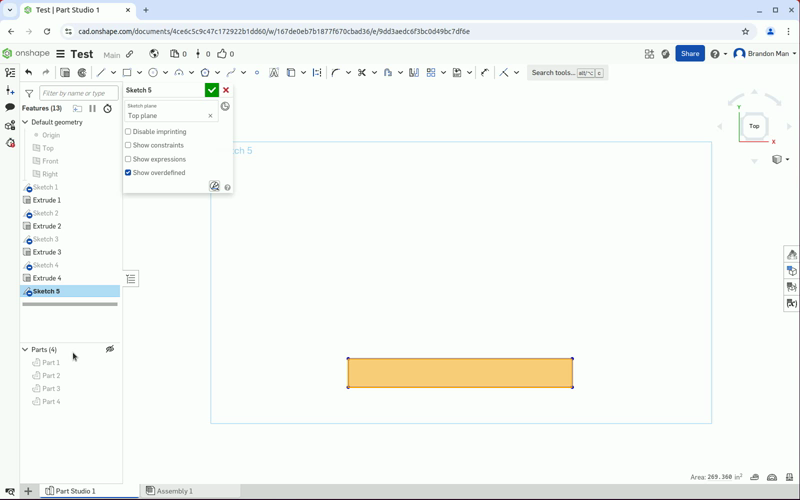
key(shift+e)
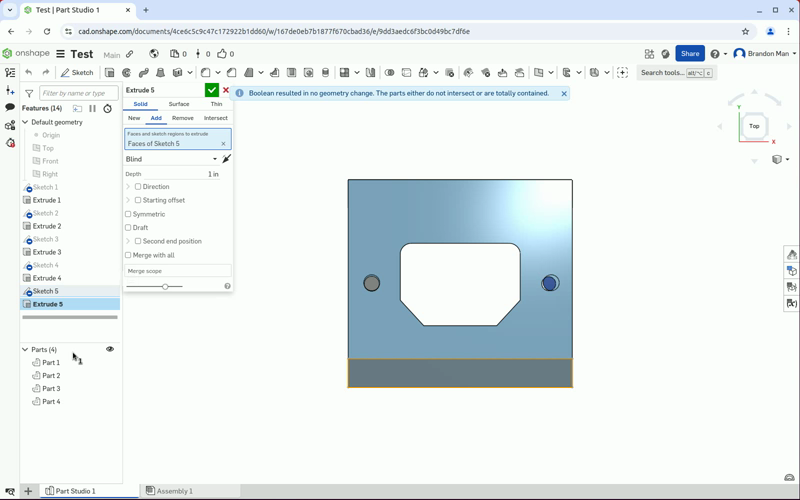
mouse_move(143, 106)
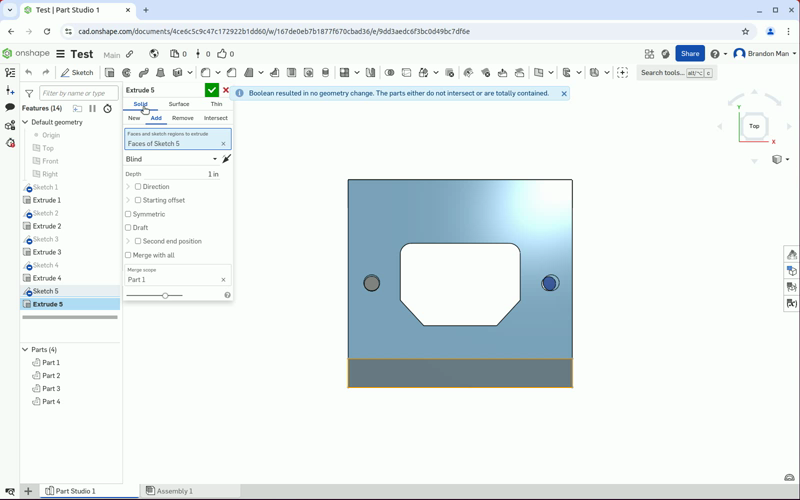
click(143, 106)
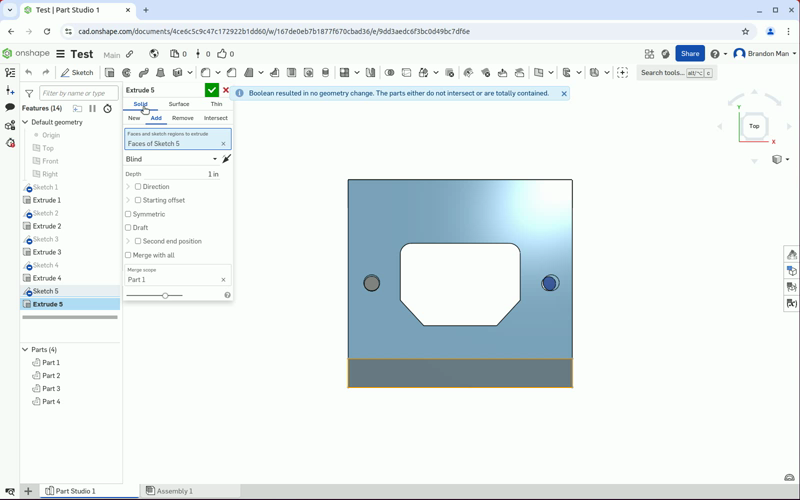
mouse_move(137, 120)
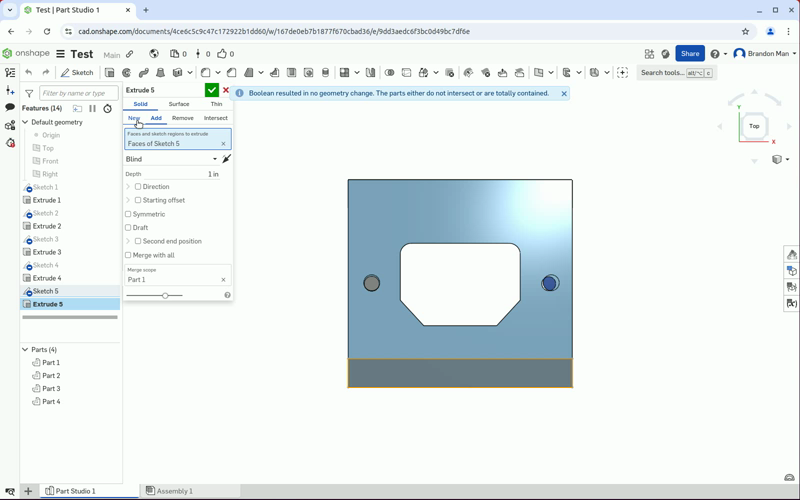
click(137, 120)
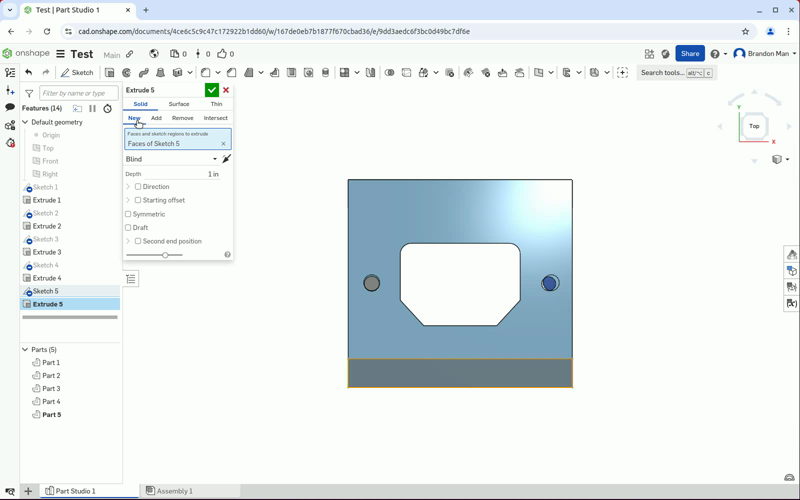
key(tab, 4)
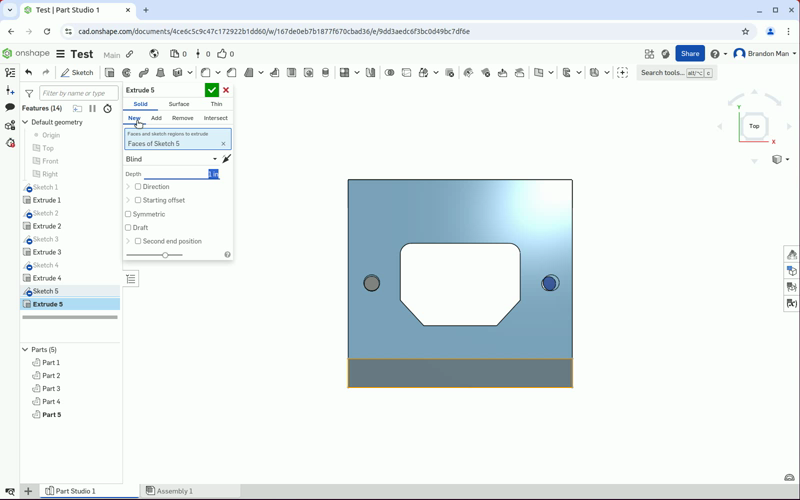
text(-23.108)
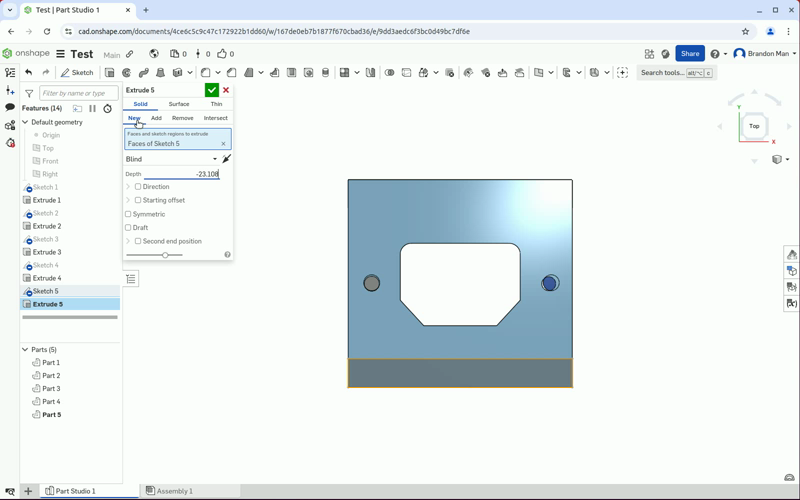
key(enter)
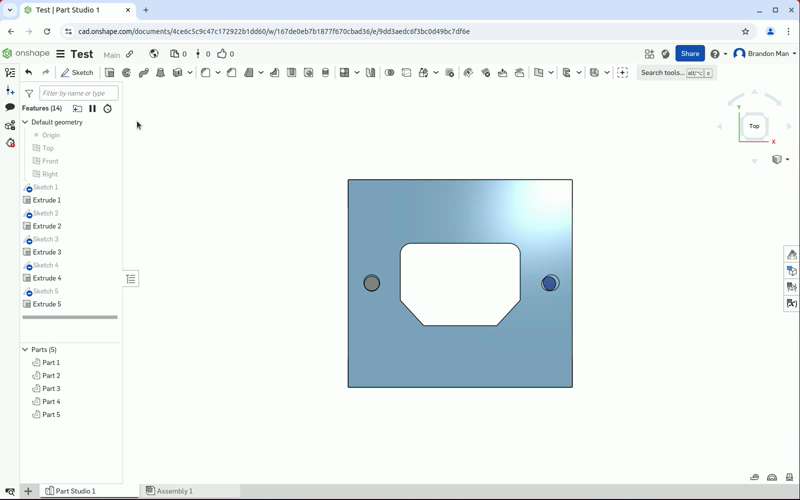
key(shift+h)
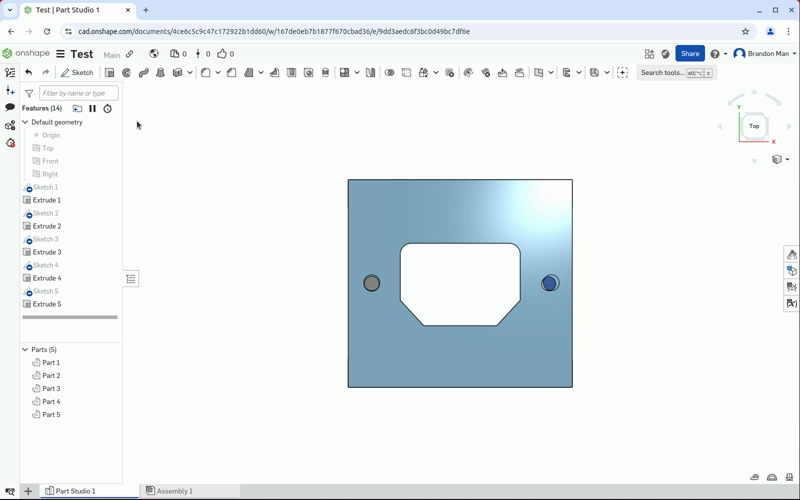
key(shift+h)
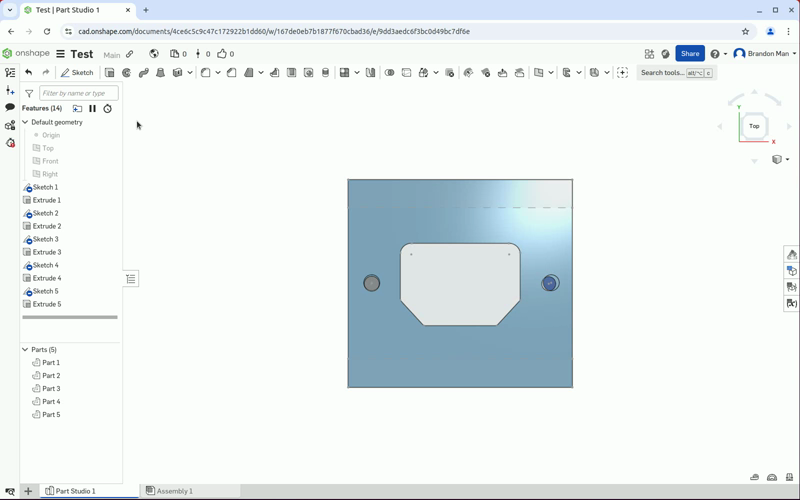
key(shift+7)
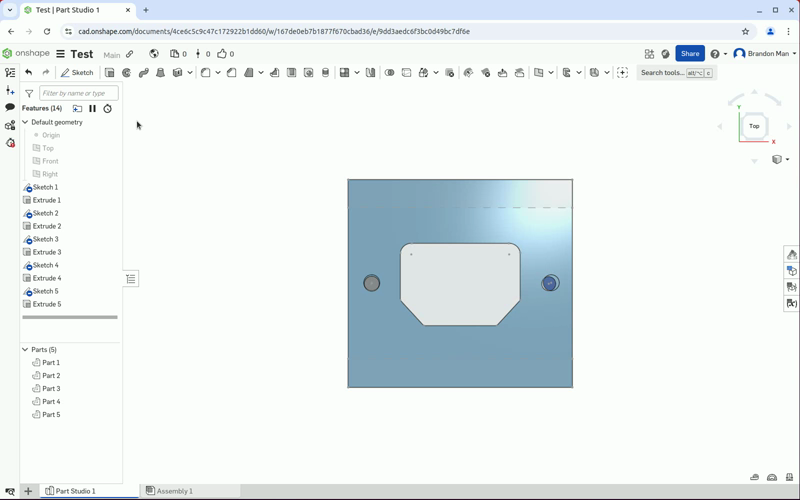
key(up, 3)
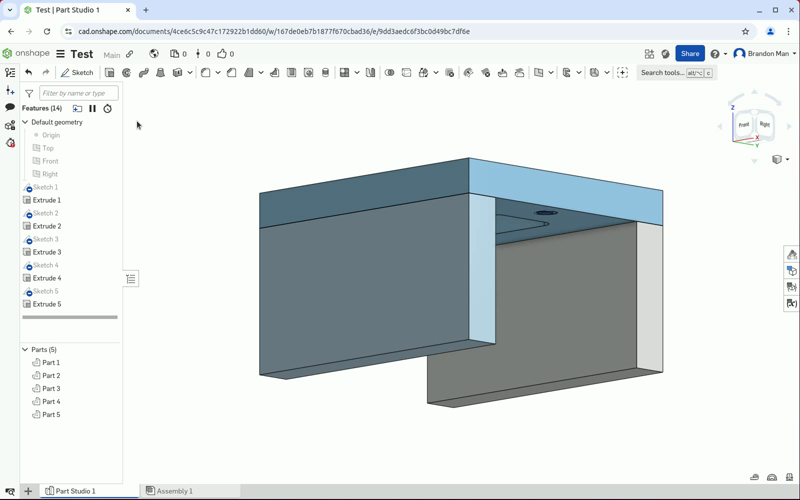
key(left, 3)
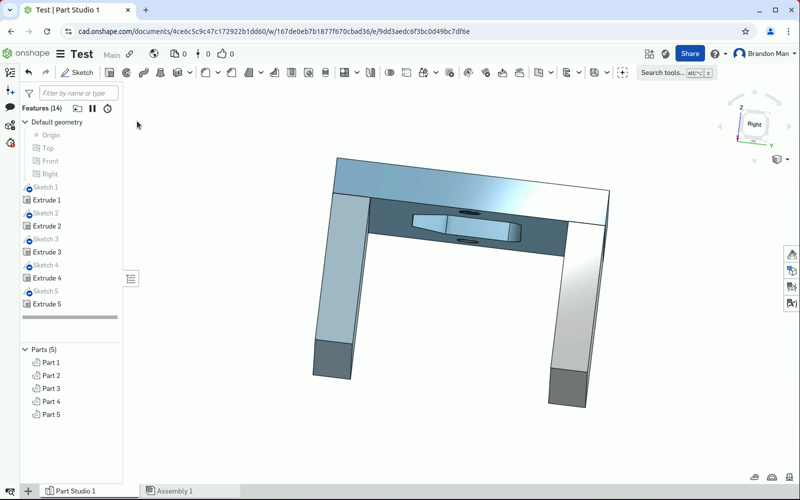
key(right, 3)
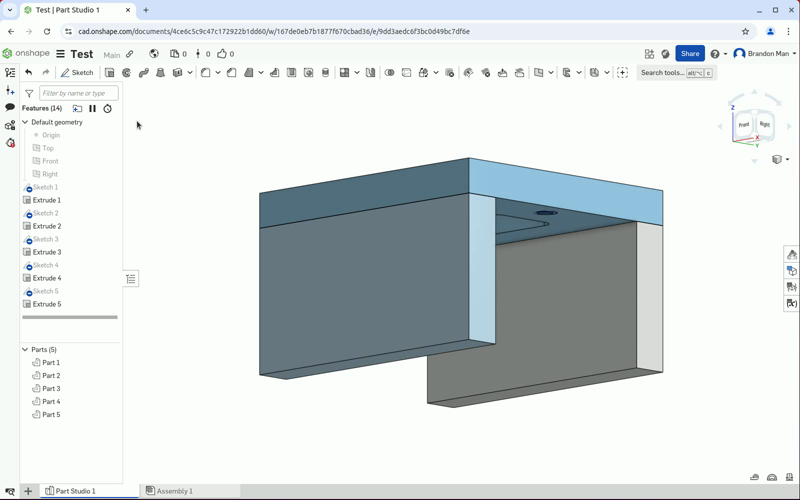
key(down, 3)
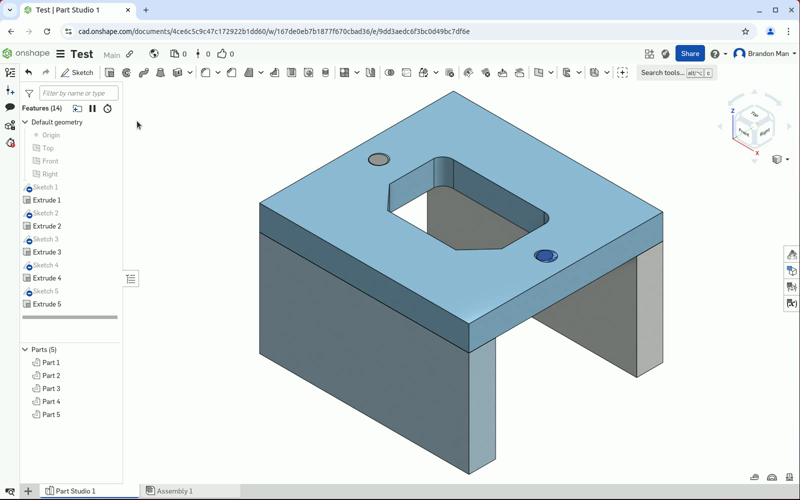
mouse_move(73, 189)
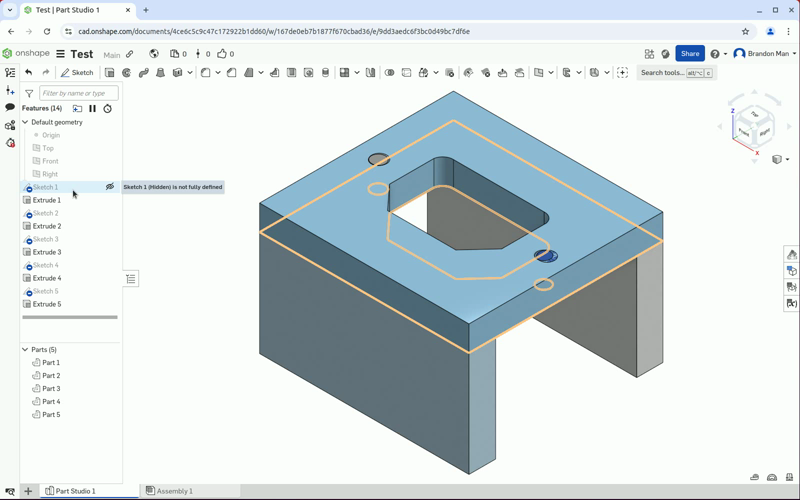
click(73, 189)